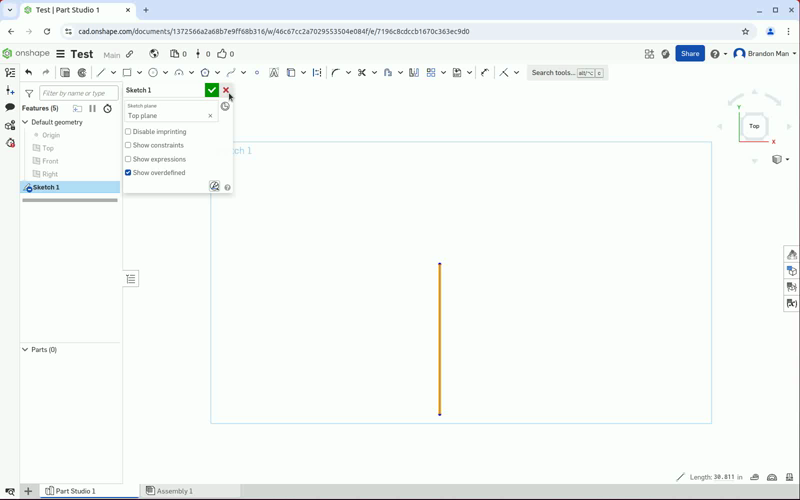
key(shift+h)
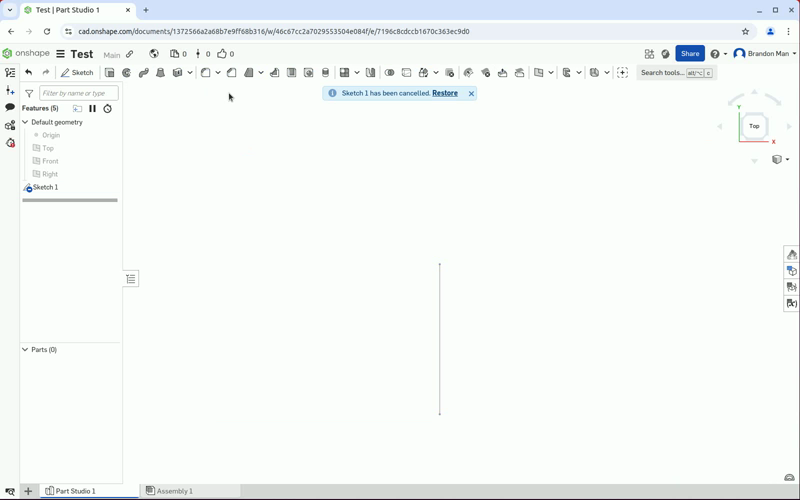
key(shift+s)
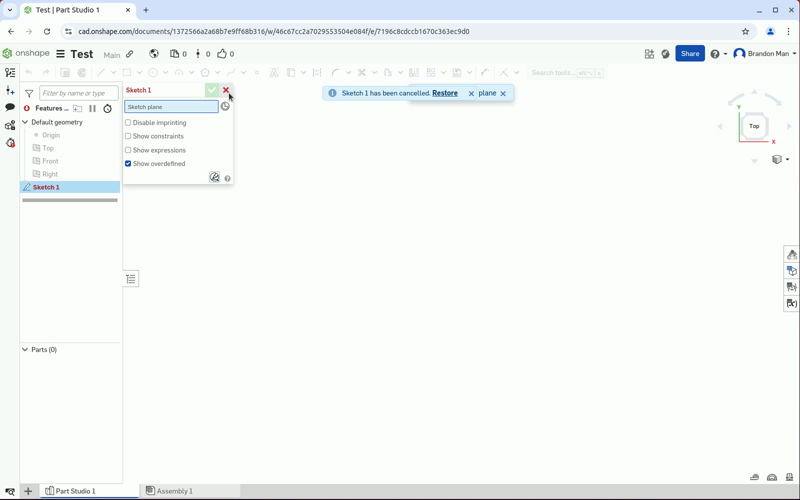
mouse_move(73, 150)
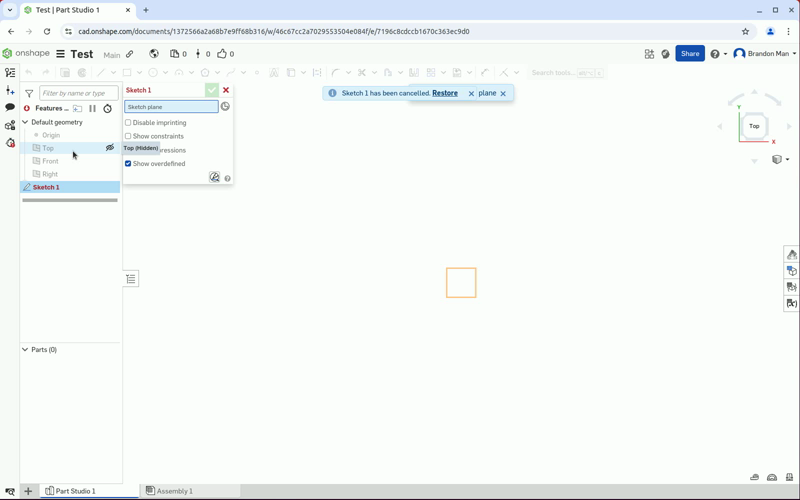
click(73, 150)
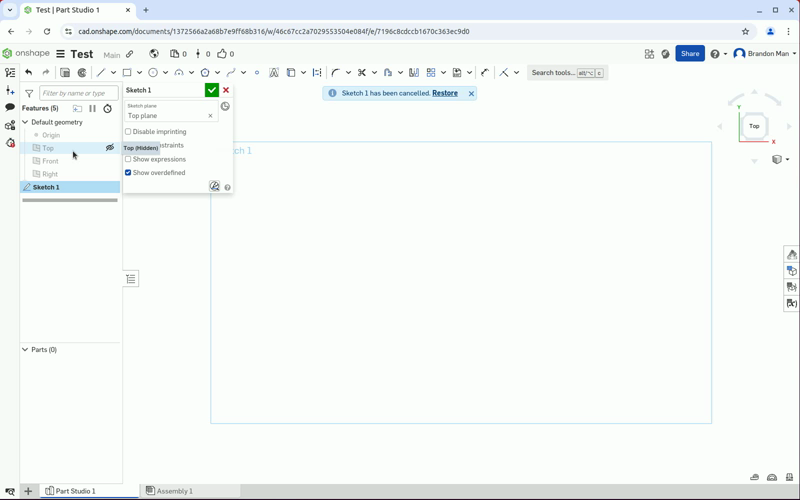
mouse_move(73, 352)
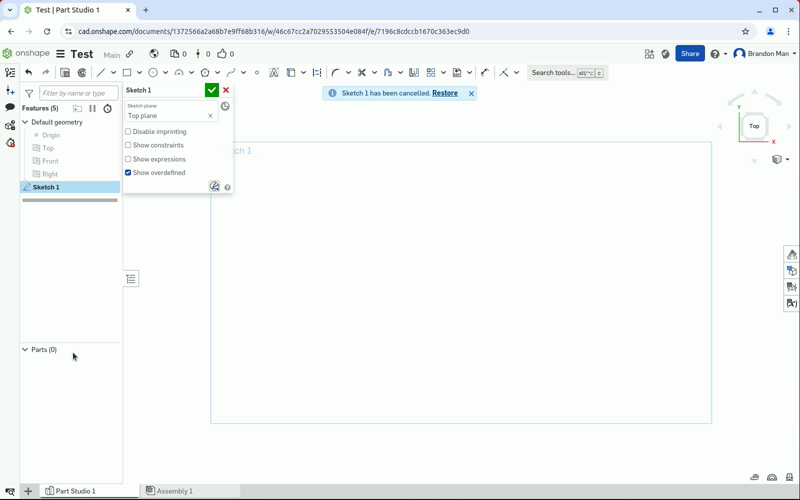
key(y)
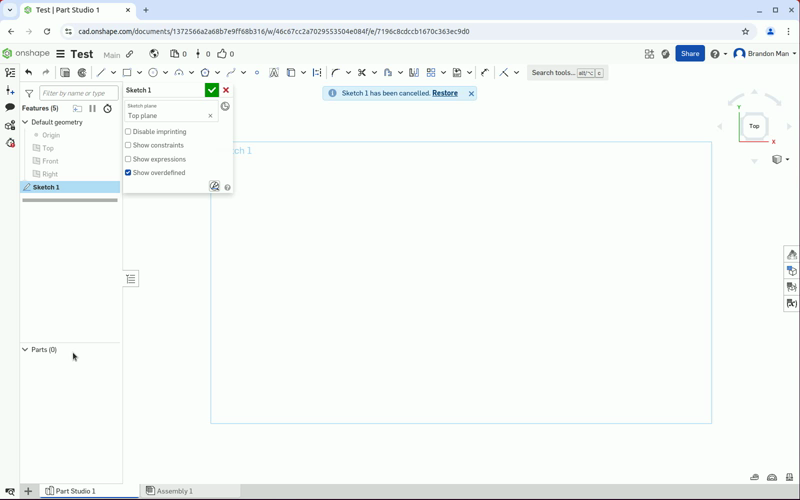
key(c)
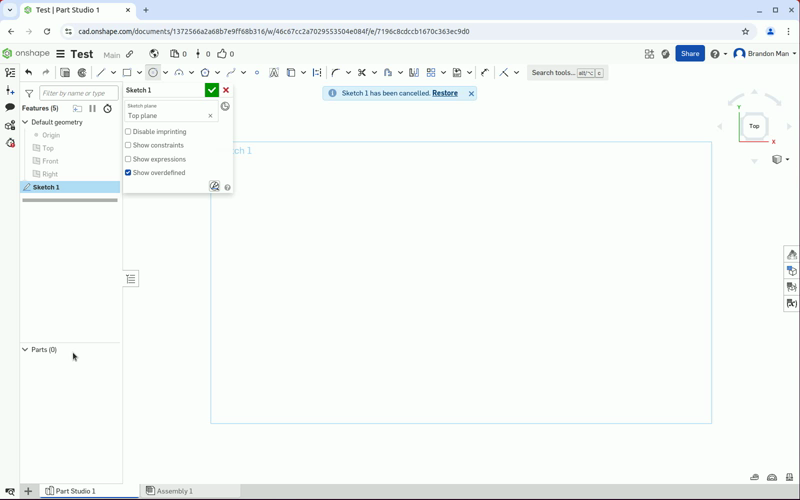
key_down(shift)
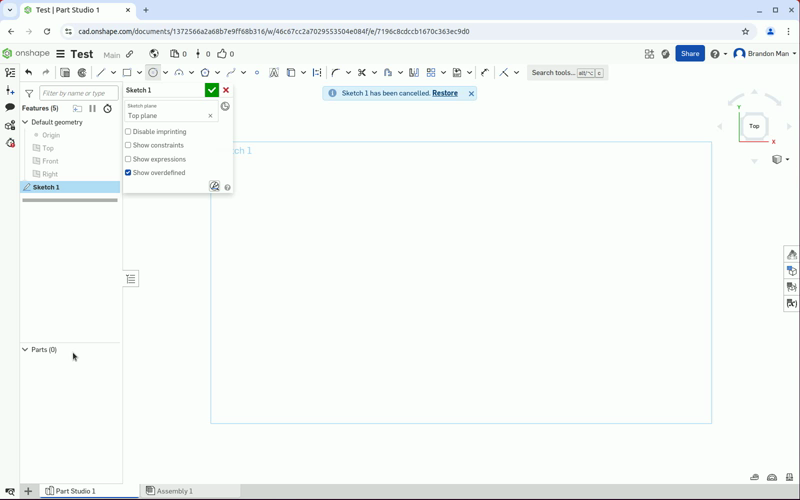
mouse_move(461, 282)
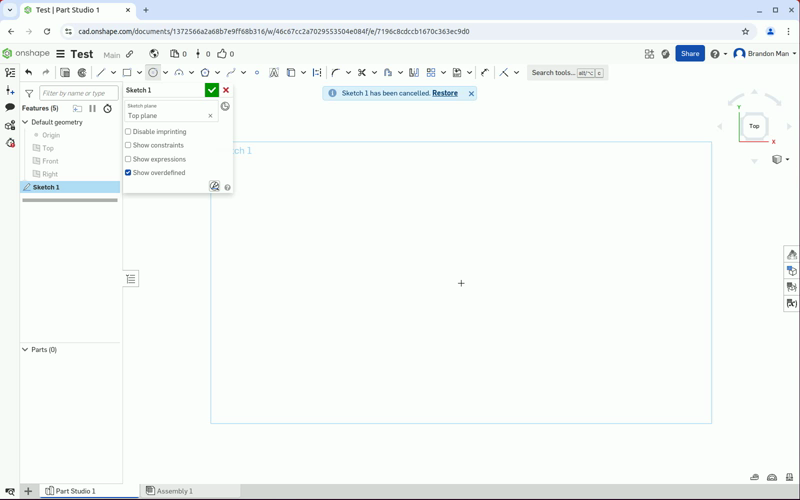
click(461, 282)
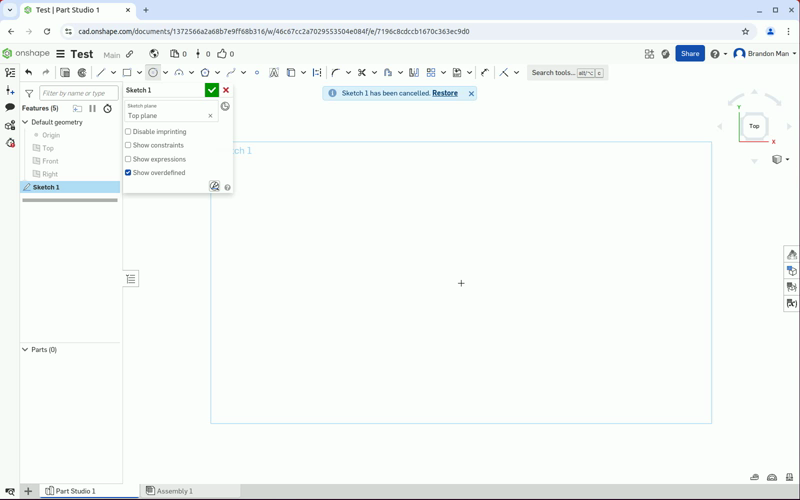
key_up(shift)
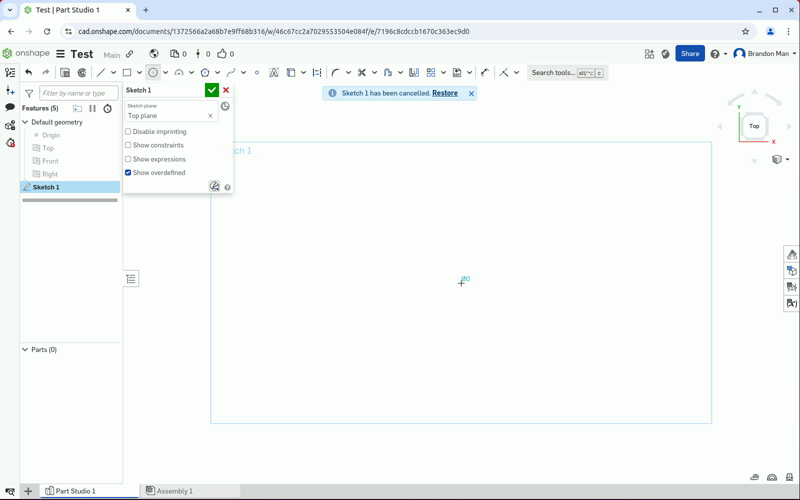
mouse_move(467, 282)
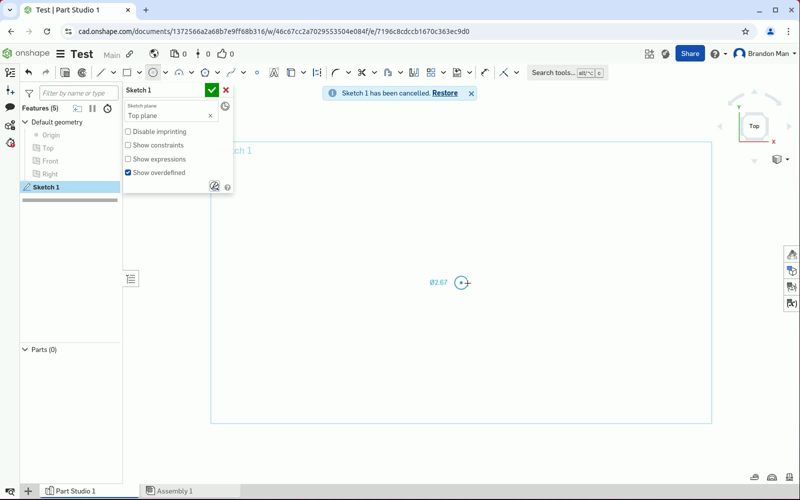
click(467, 282)
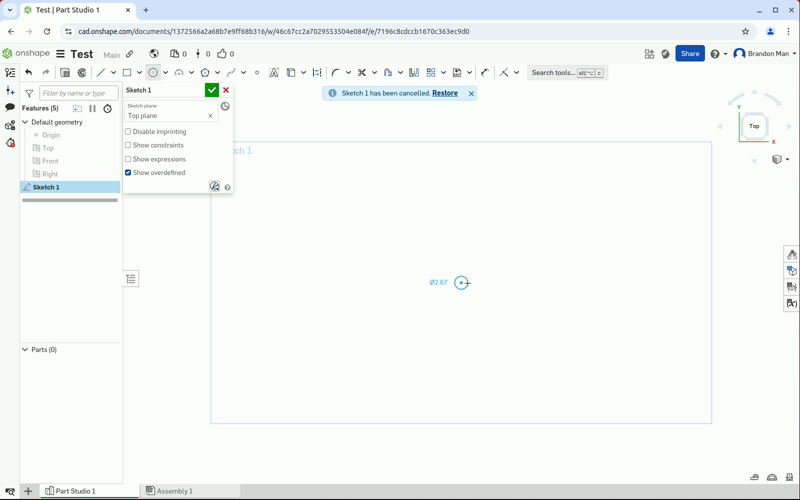
key(esc)
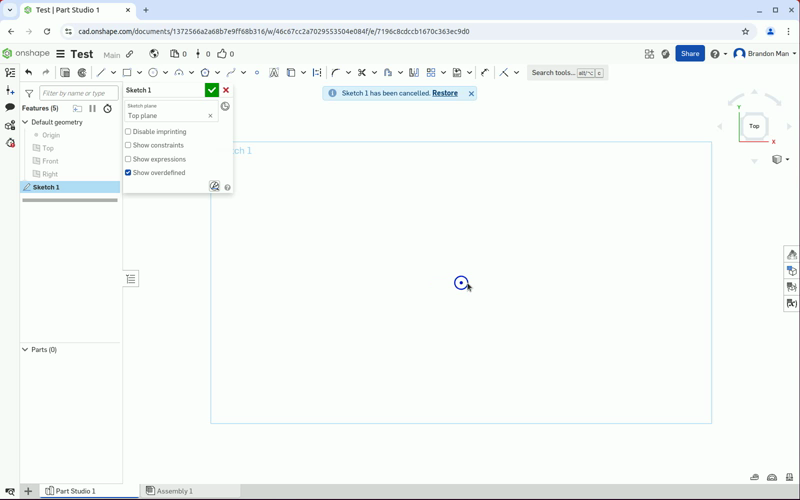
key(c)
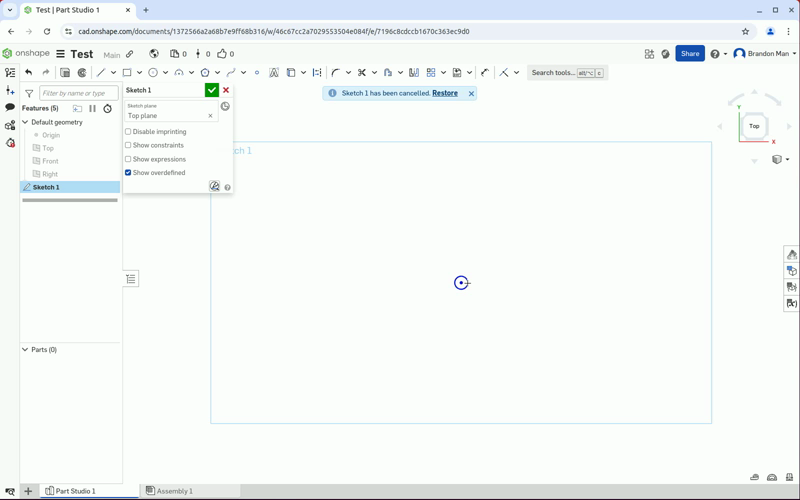
key_down(shift)
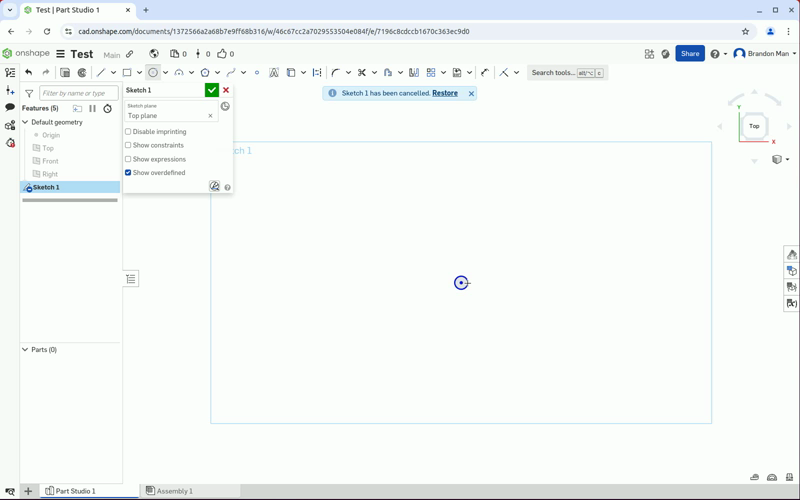
mouse_move(461, 282)
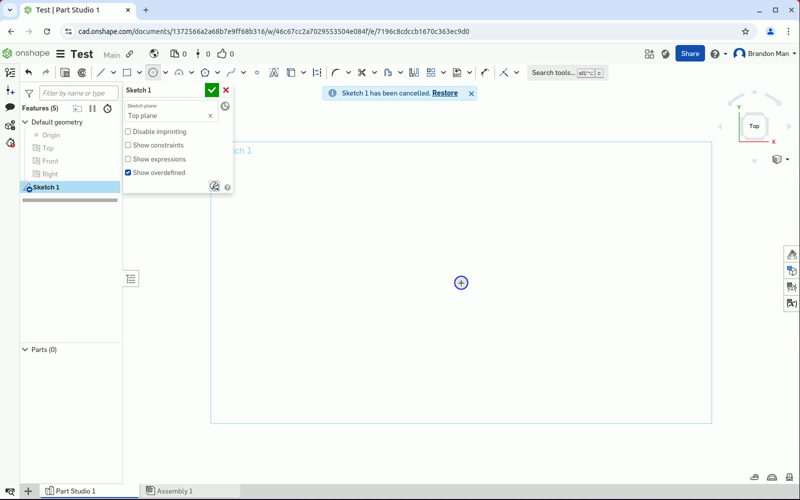
click(461, 282)
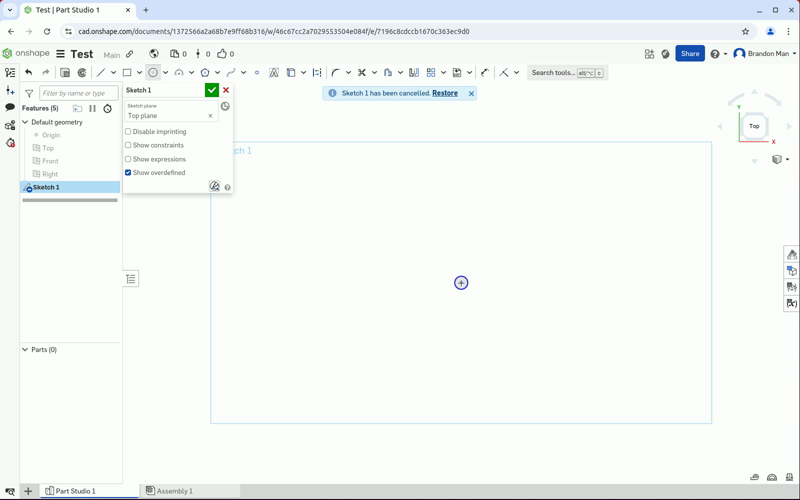
key_up(shift)
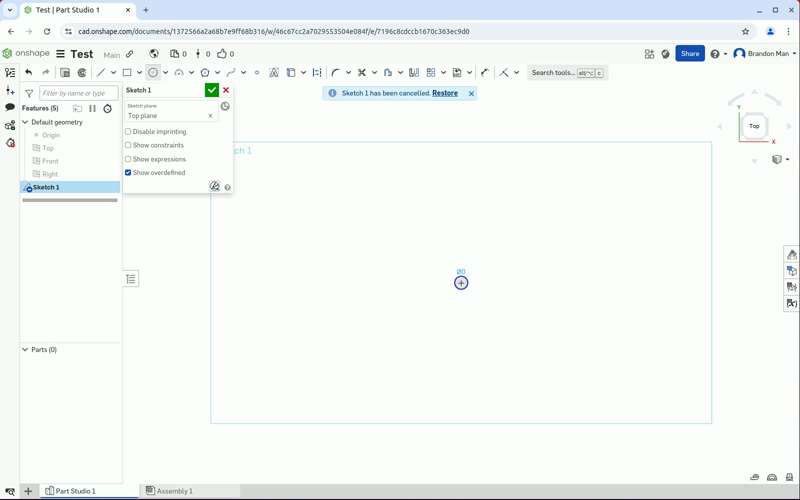
mouse_move(464, 282)
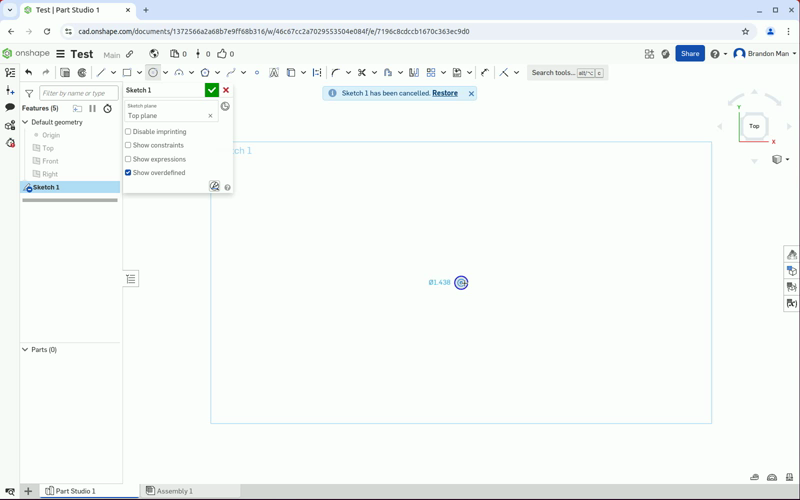
scroll(6)
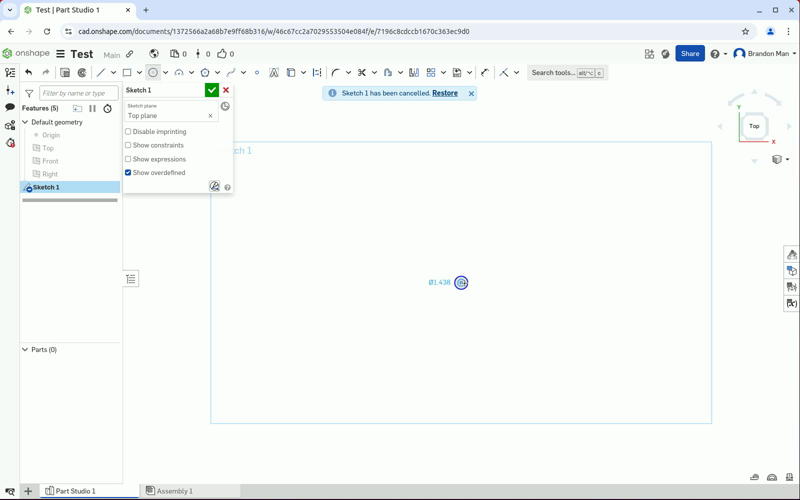
scroll(6)
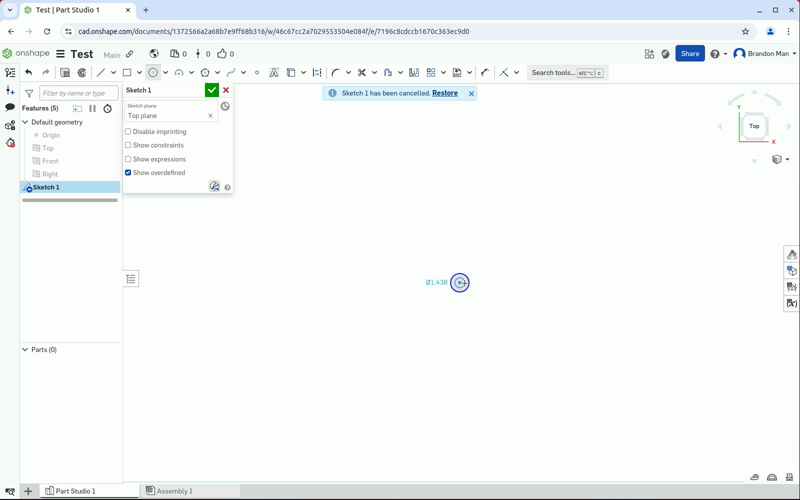
scroll(6)
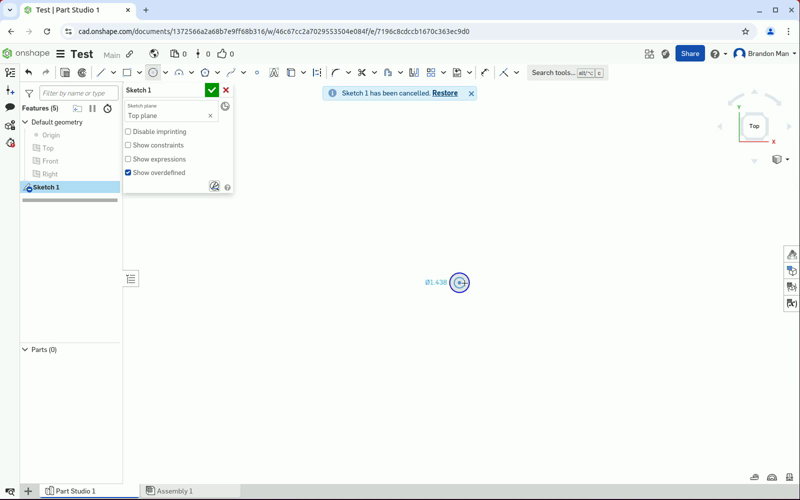
scroll(6)
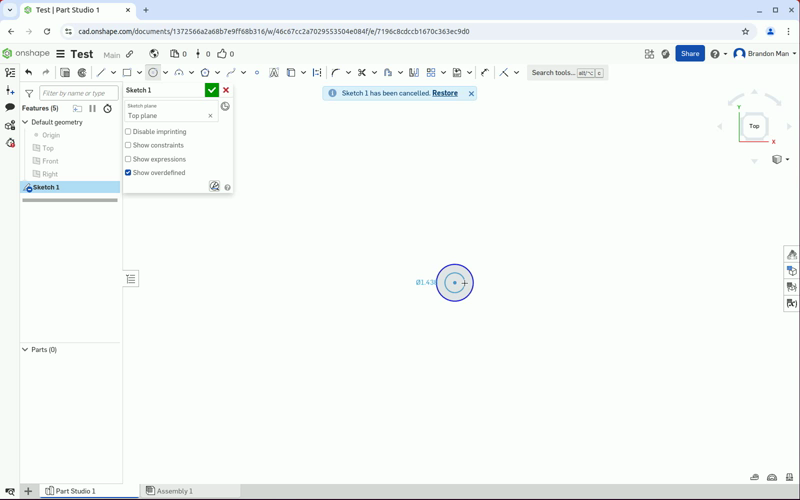
scroll(6)
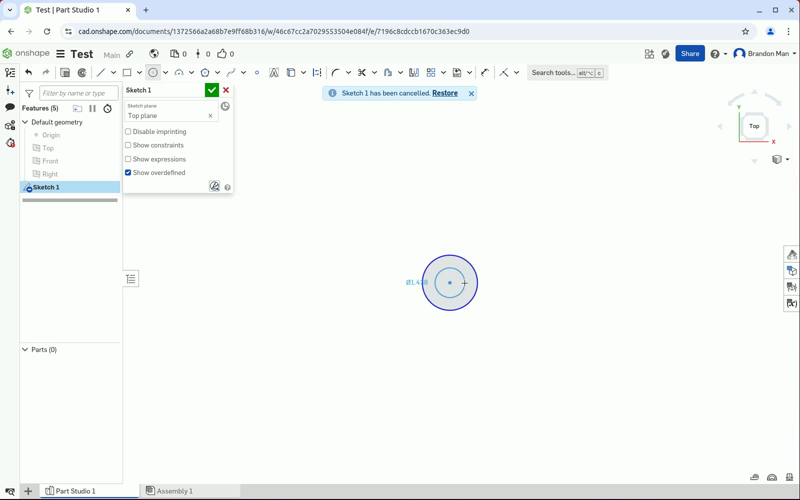
scroll(6)
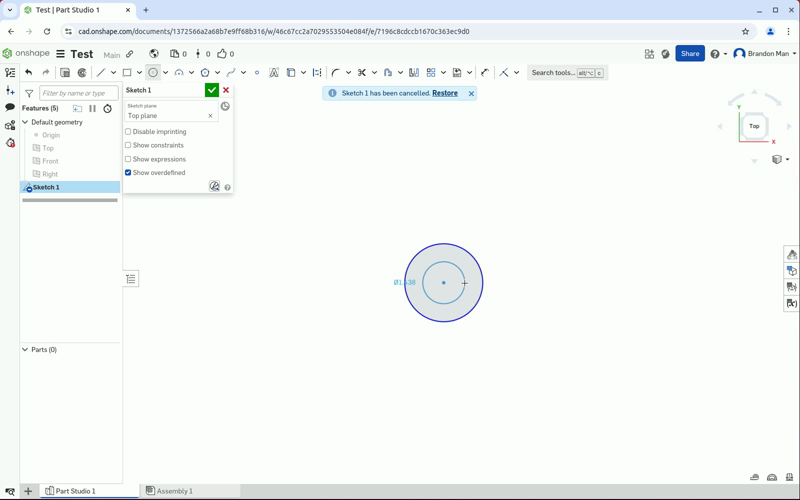
scroll(6)
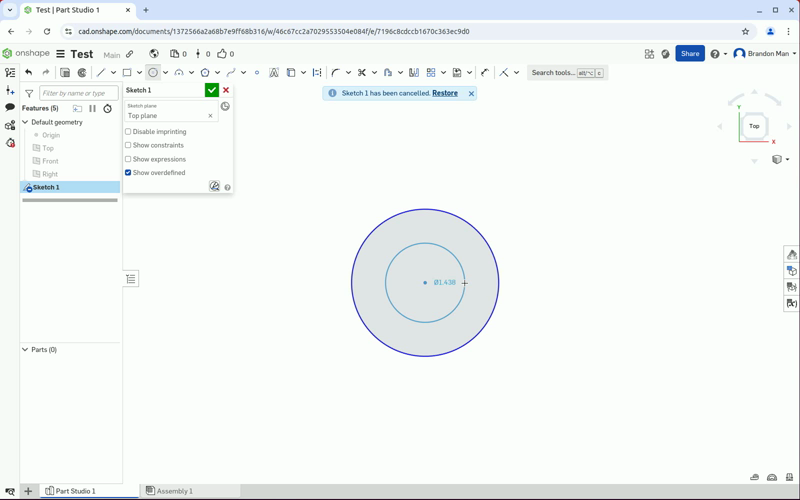
click(464, 282)
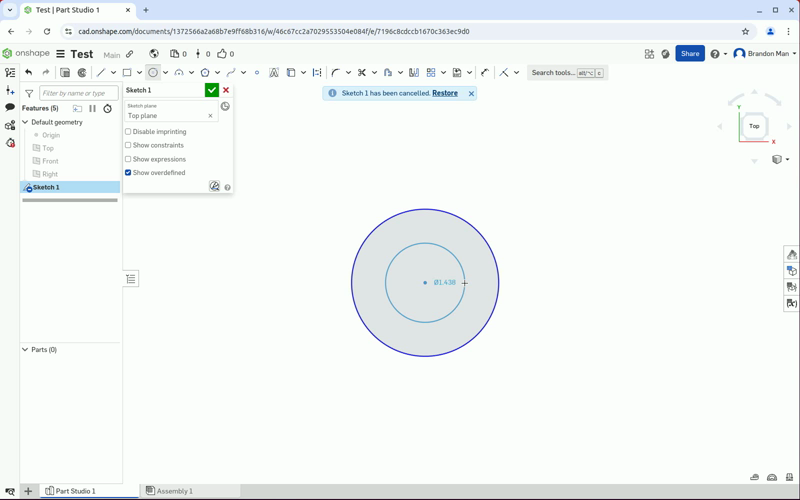
scroll(-6)
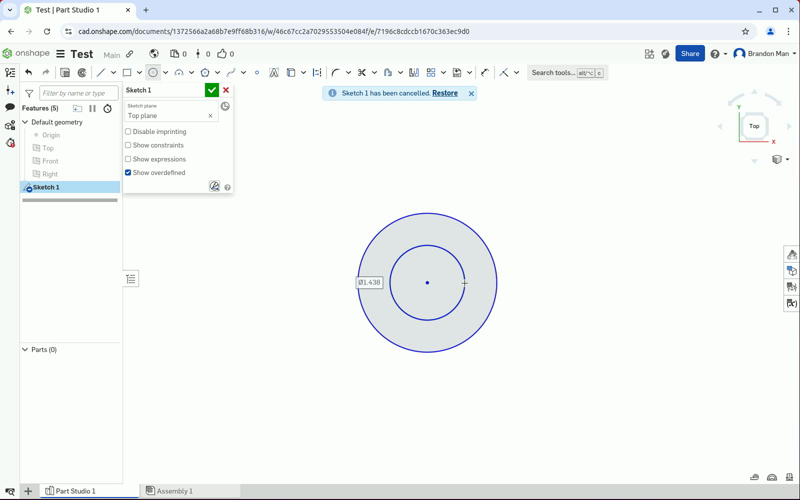
scroll(-6)
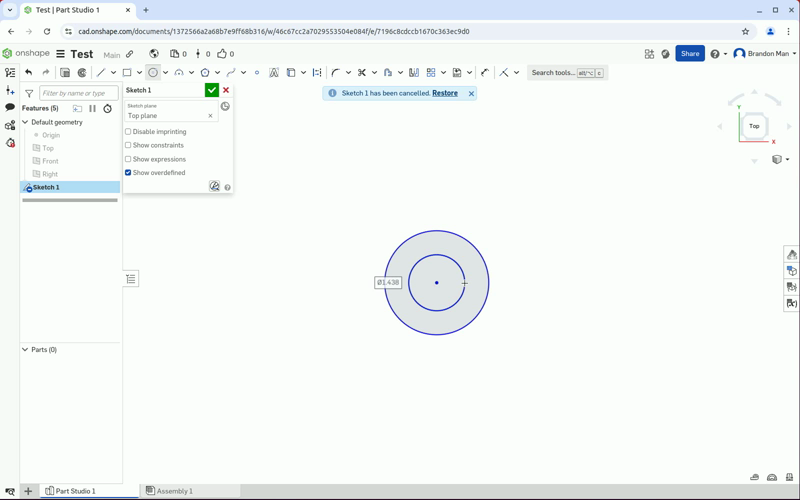
scroll(-6)
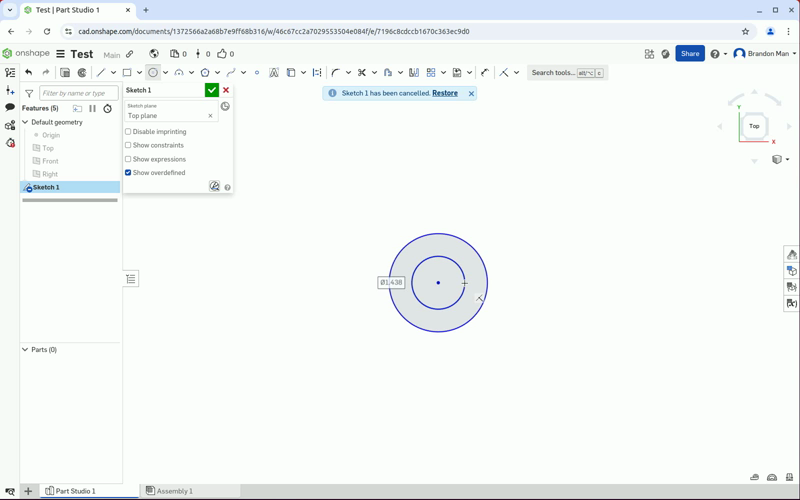
scroll(-6)
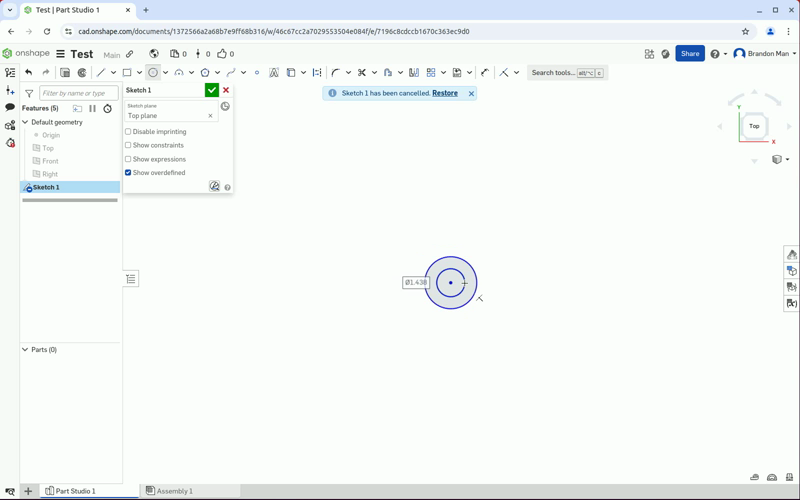
scroll(-6)
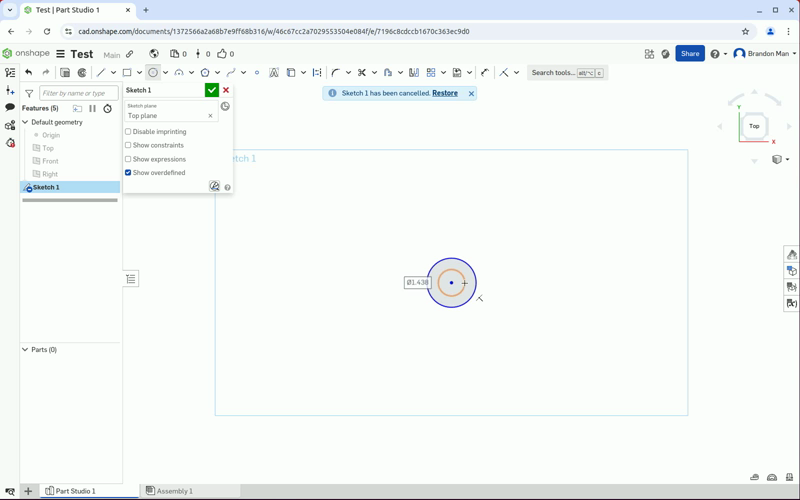
scroll(-6)
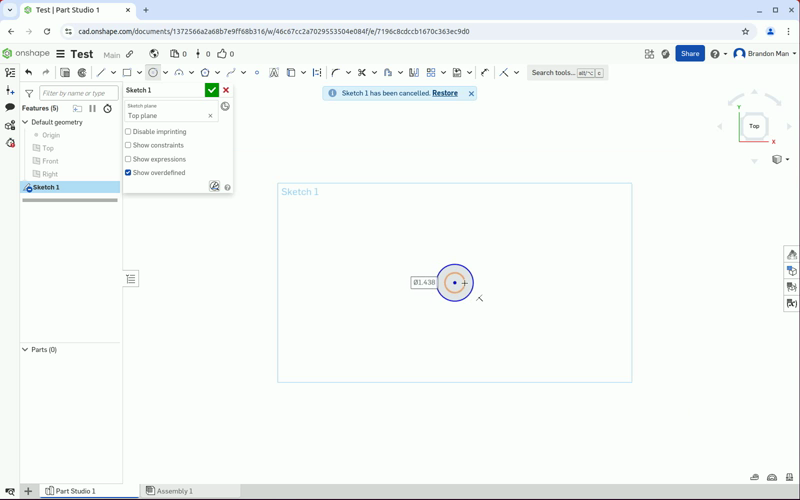
scroll(-6)
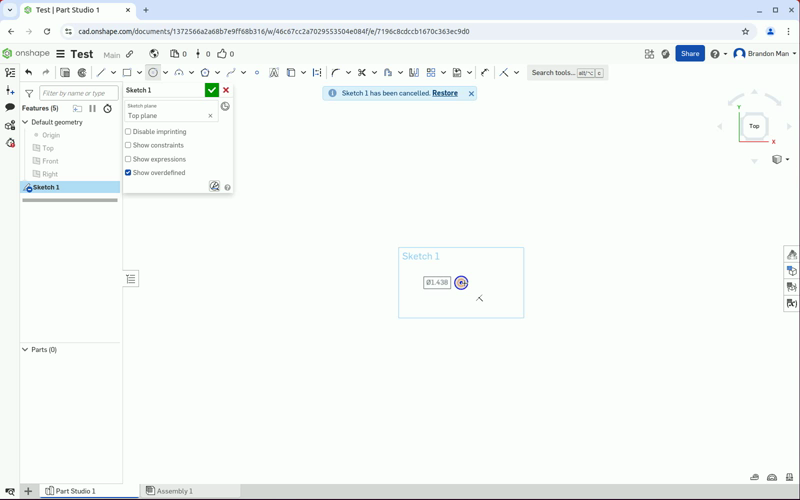
key(esc)
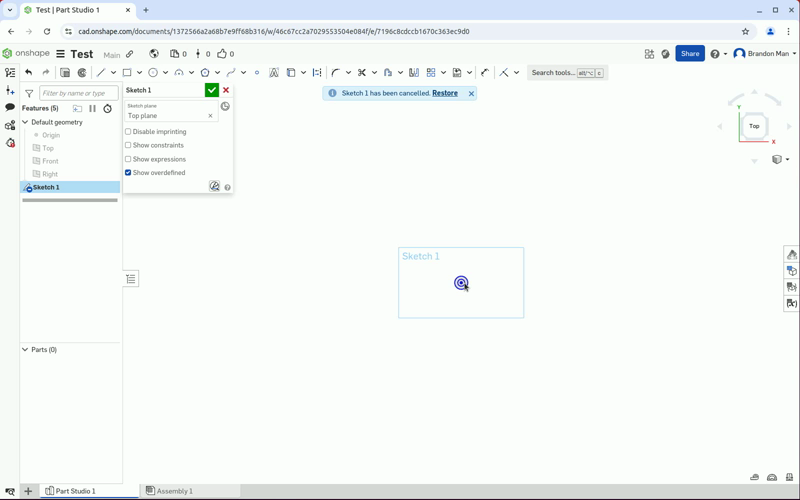
mouse_move(462, 278)
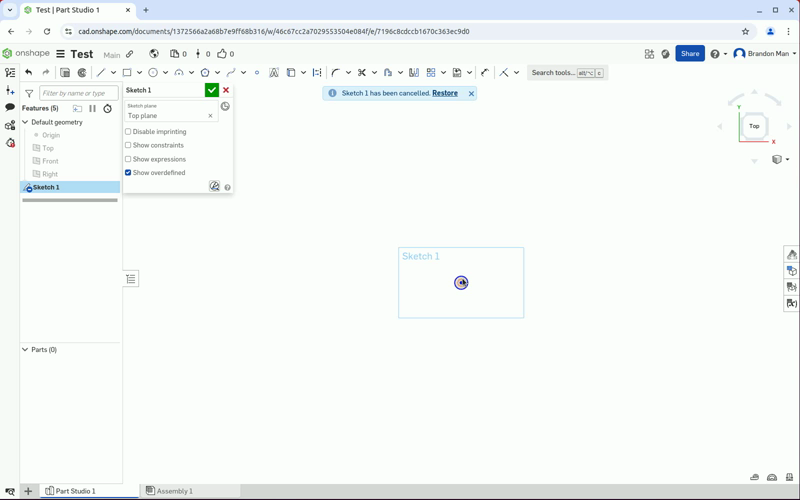
scroll(6)
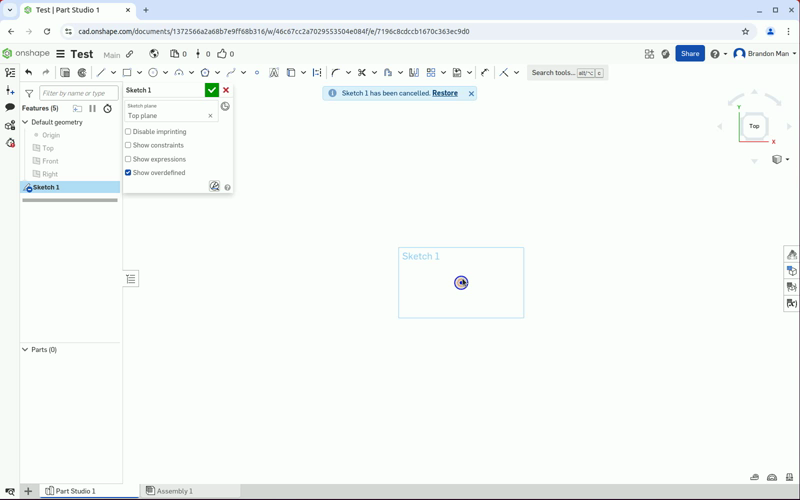
scroll(6)
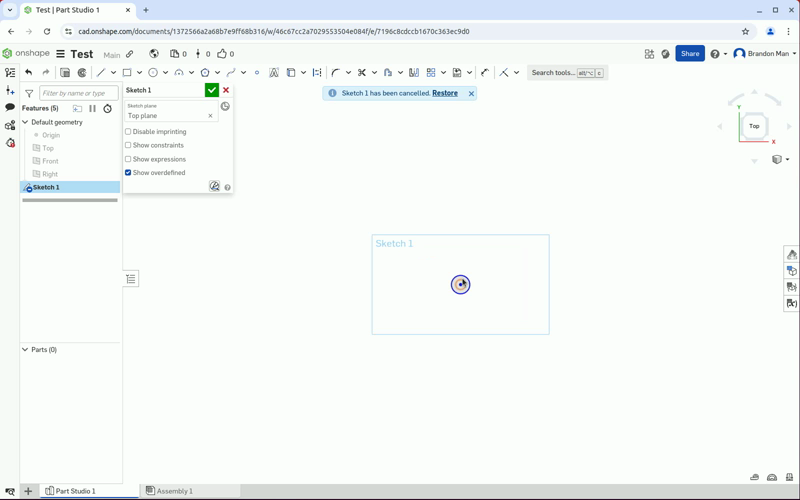
scroll(6)
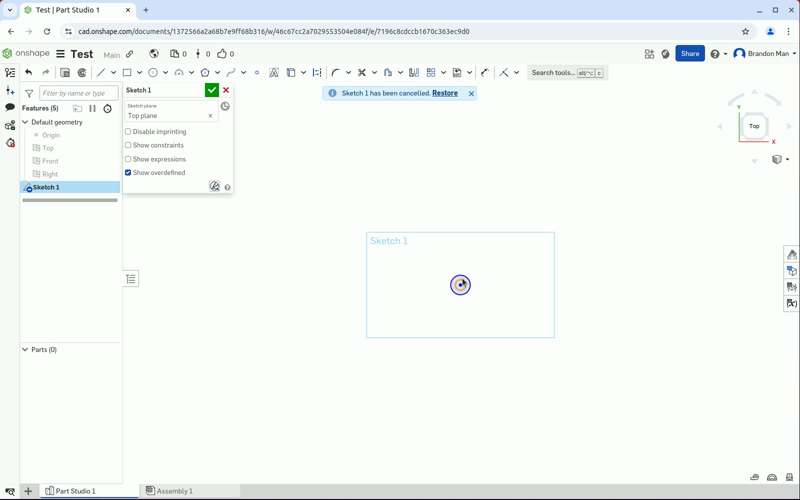
scroll(6)
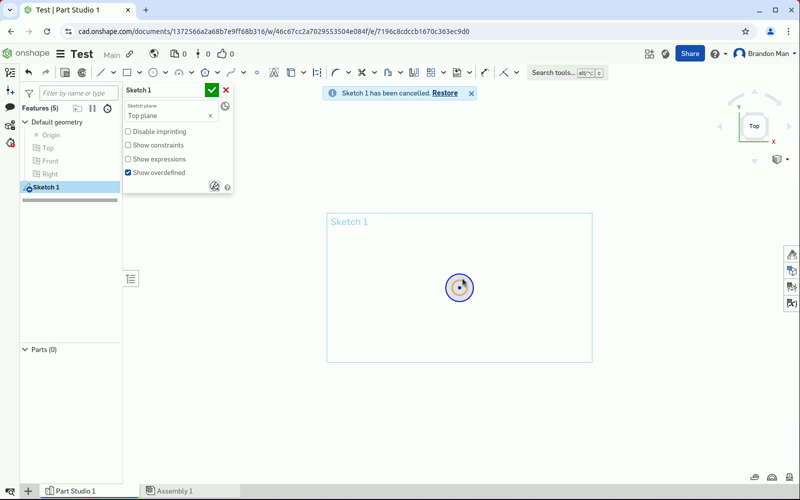
scroll(6)
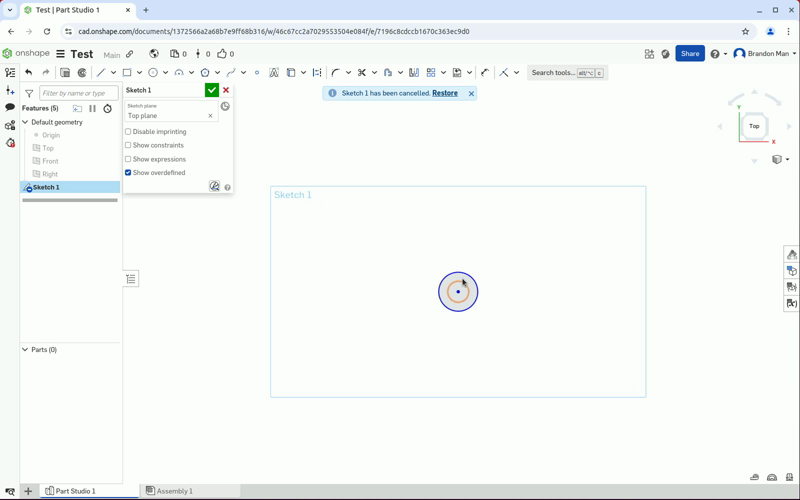
scroll(6)
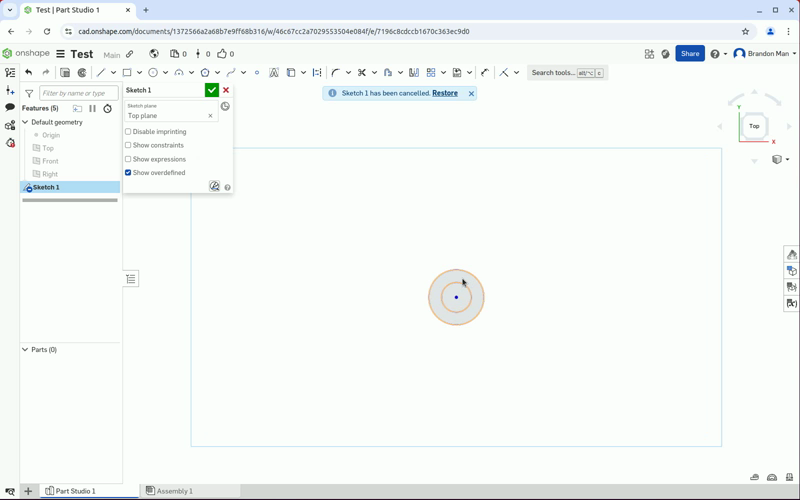
scroll(6)
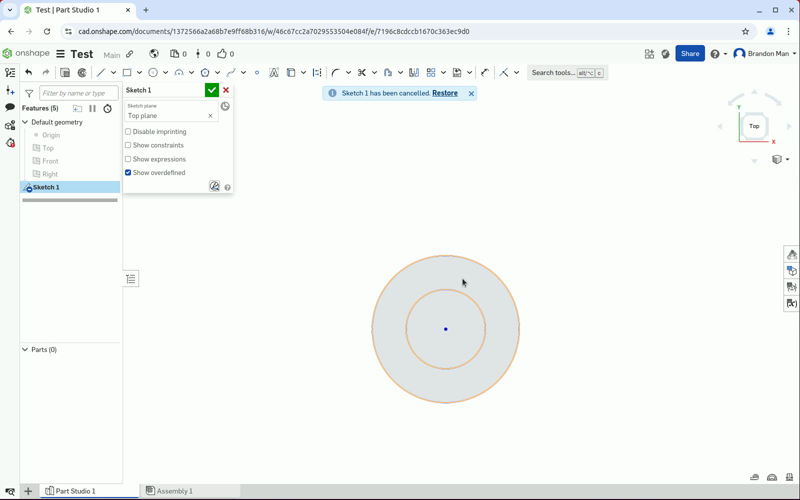
click(462, 278)
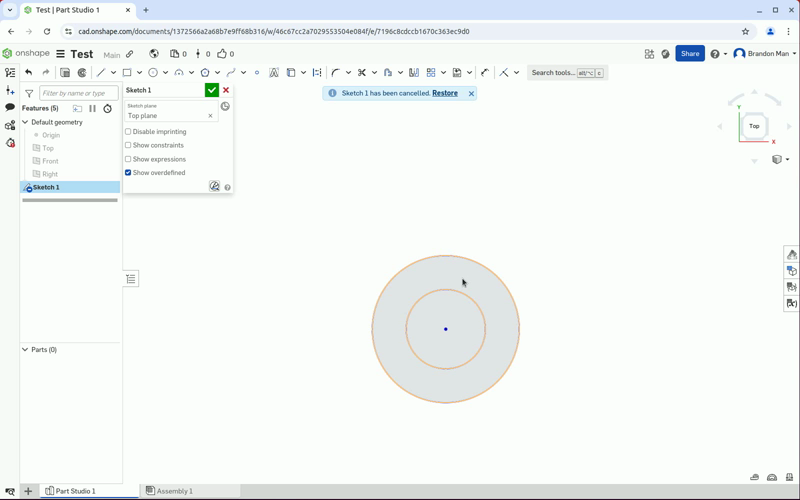
scroll(-6)
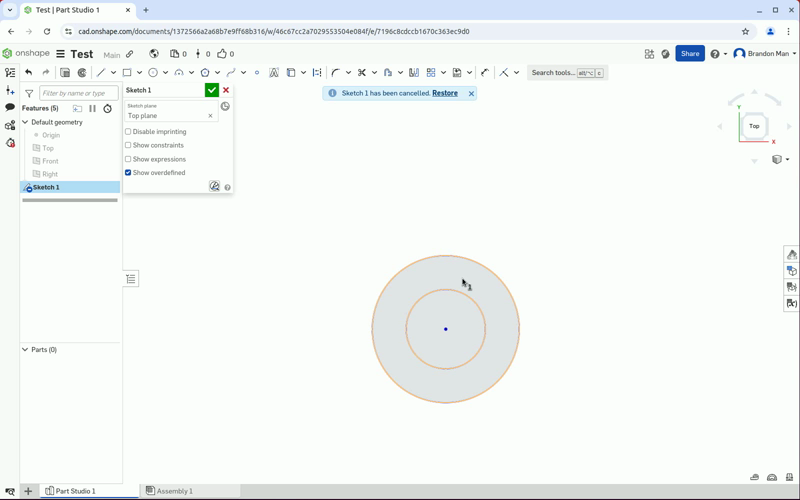
scroll(-6)
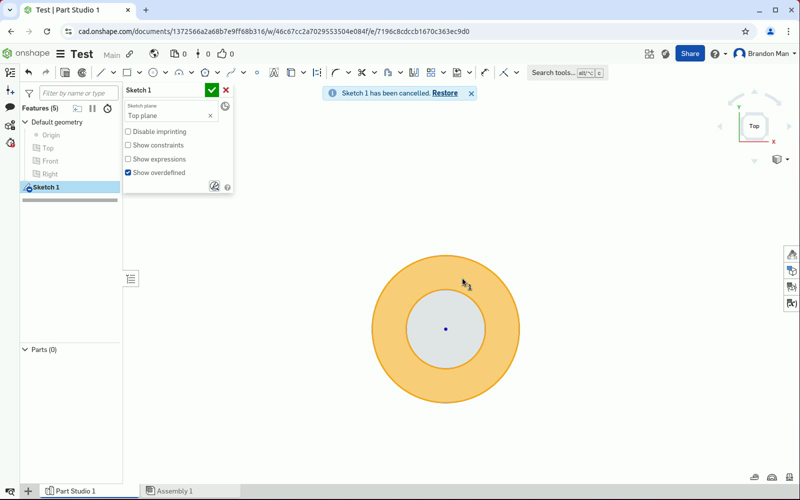
scroll(-6)
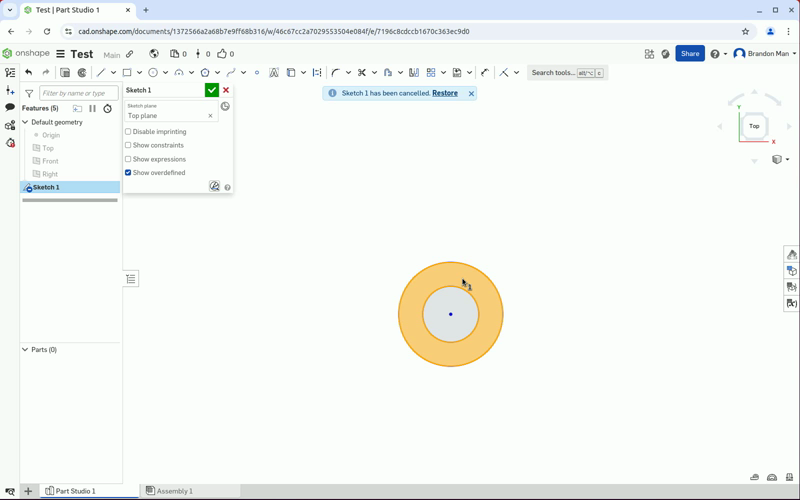
scroll(-6)
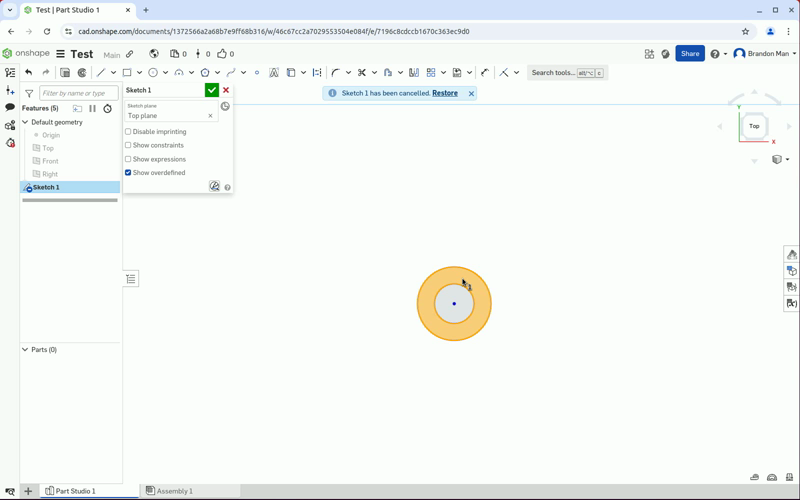
scroll(-6)
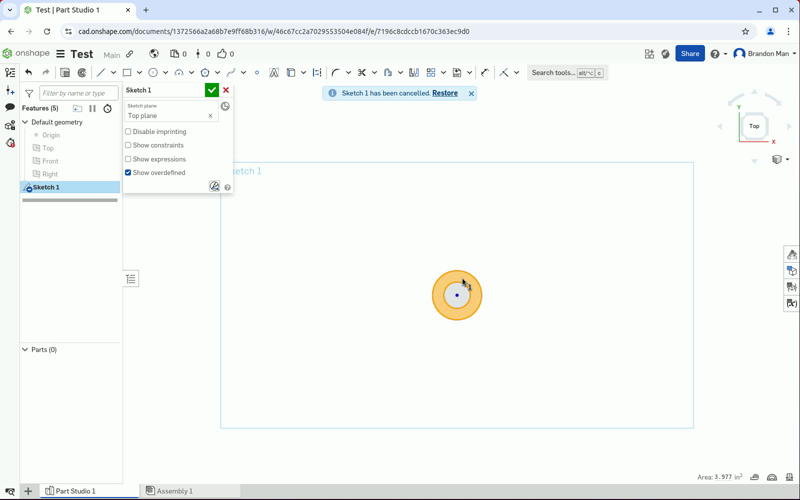
scroll(-6)
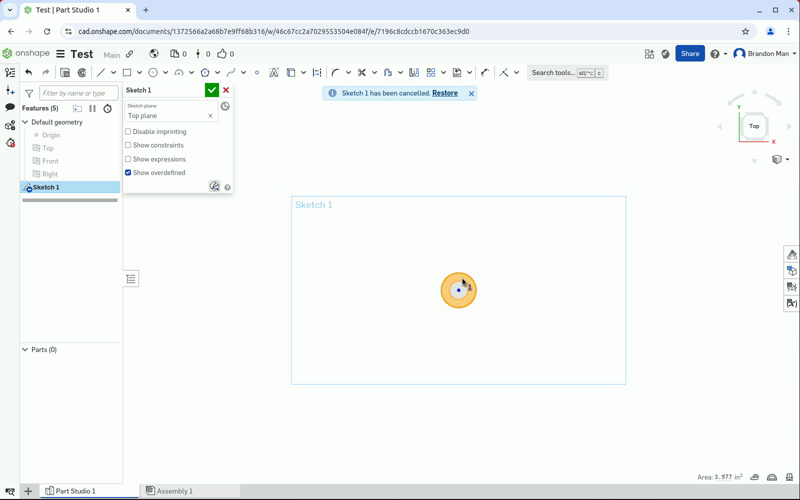
scroll(-6)
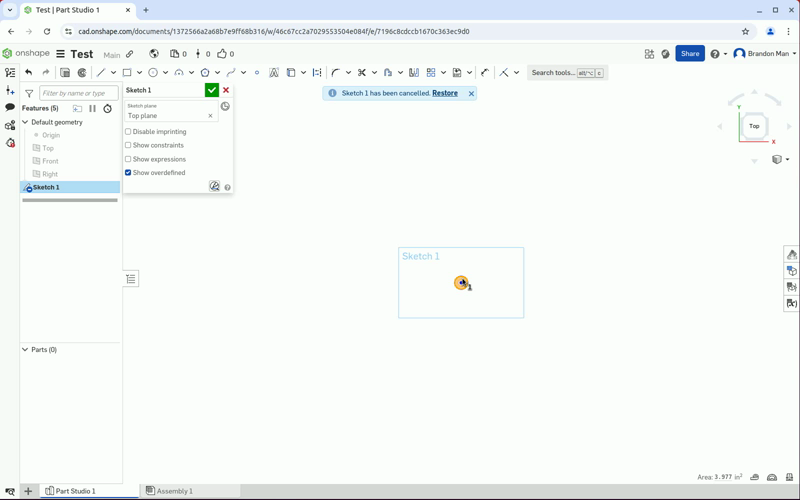
mouse_move(73, 352)
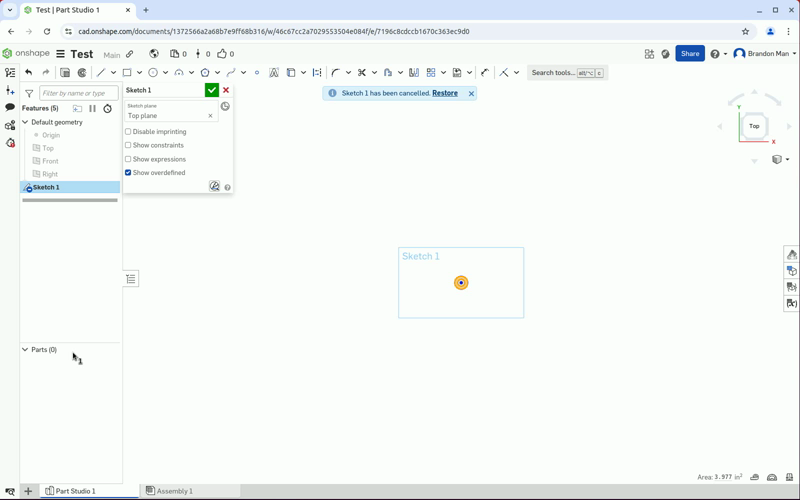
key(shift+y)
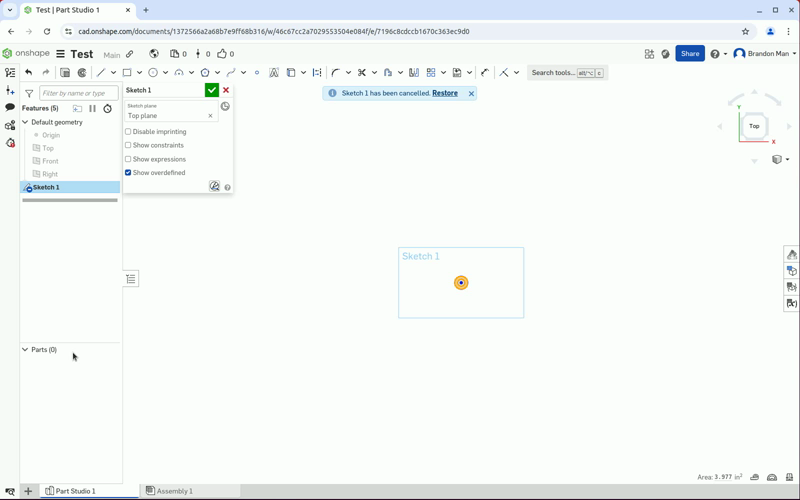
key(shift+e)
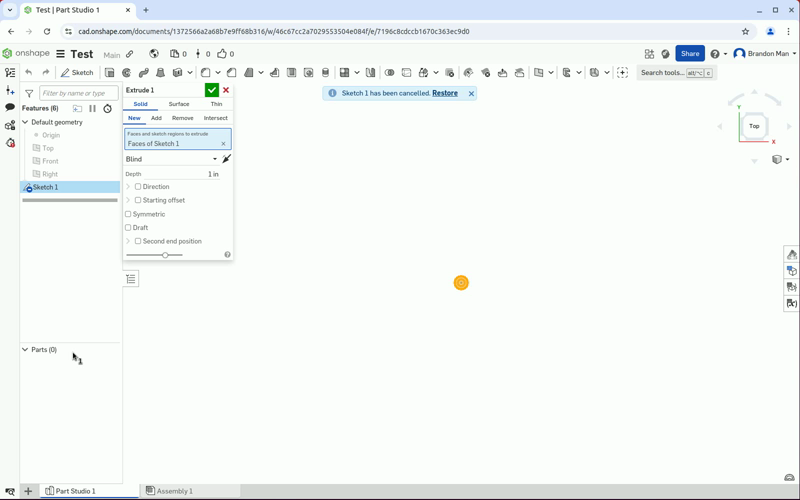
mouse_move(143, 106)
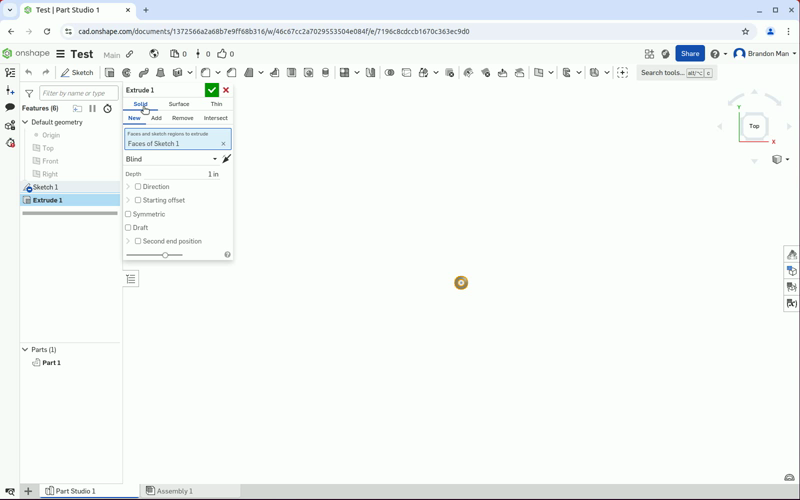
click(143, 106)
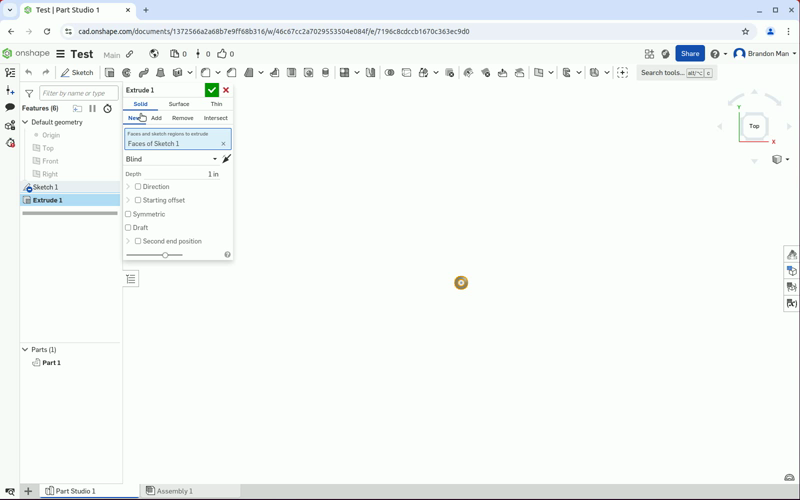
mouse_move(137, 120)
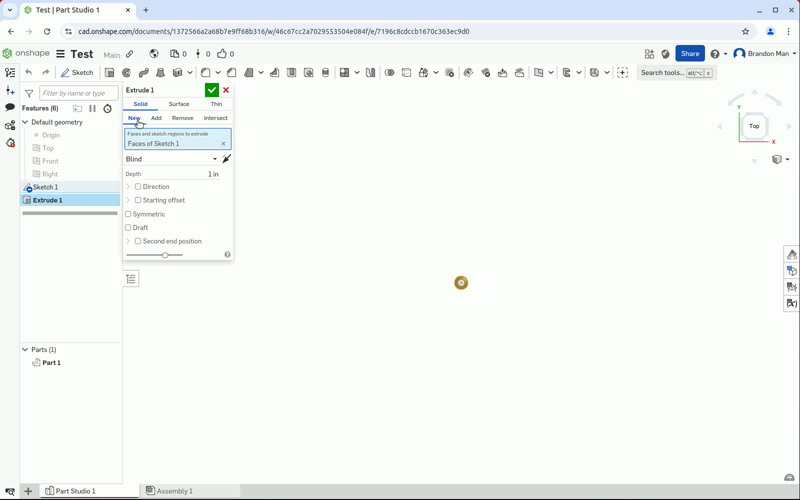
click(137, 120)
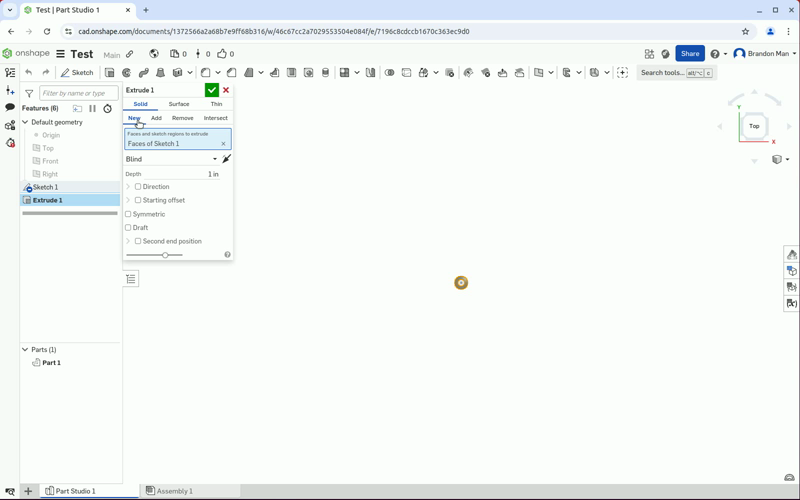
key(tab, 4)
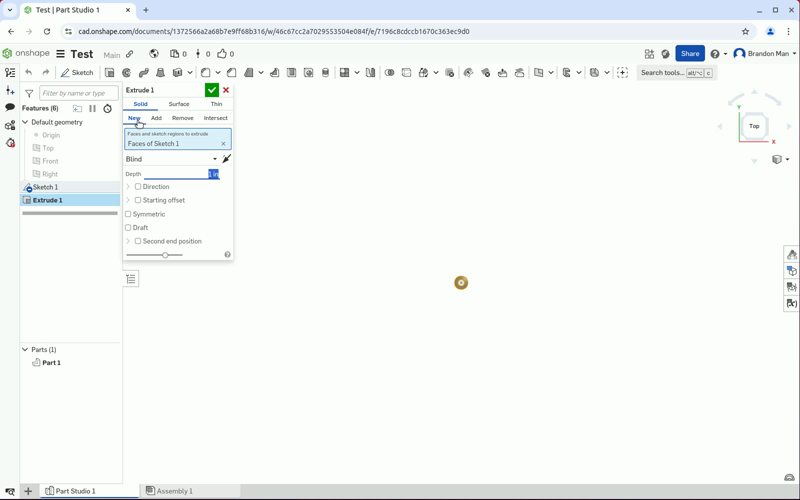
text(21.905)
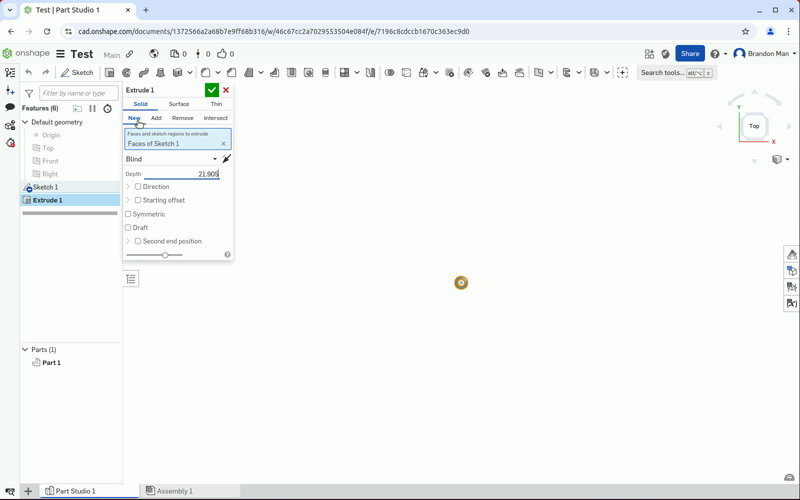
key(enter)
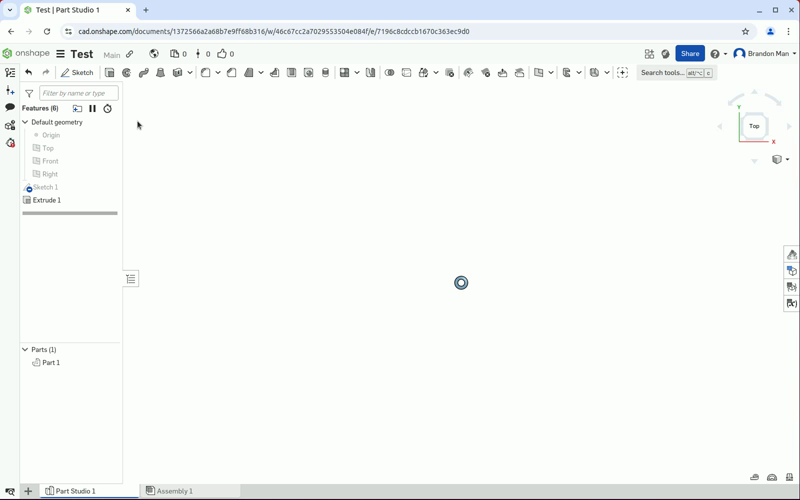
key(shift+h)
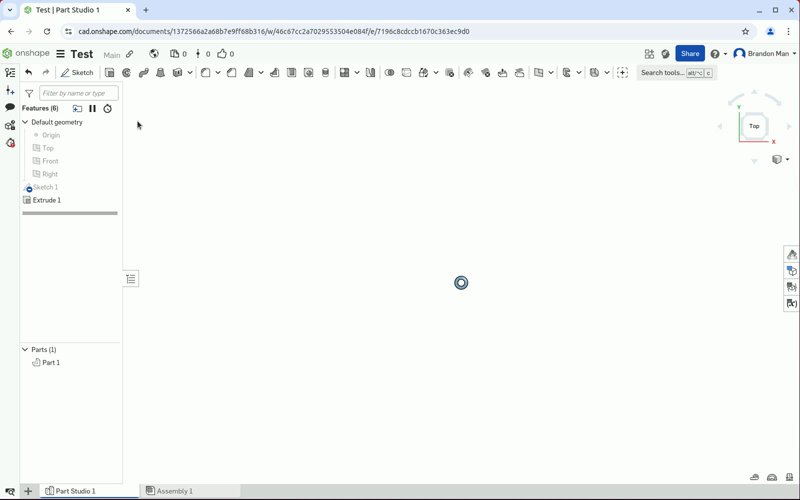
key(shift+h)
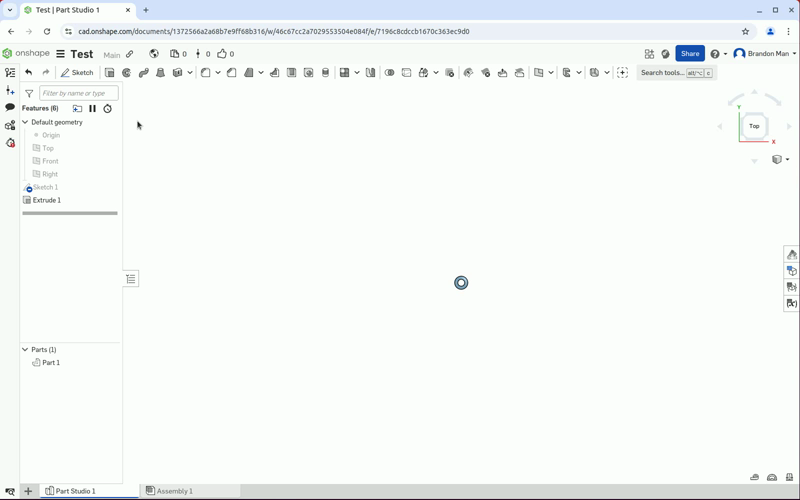
mouse_move(73, 189)
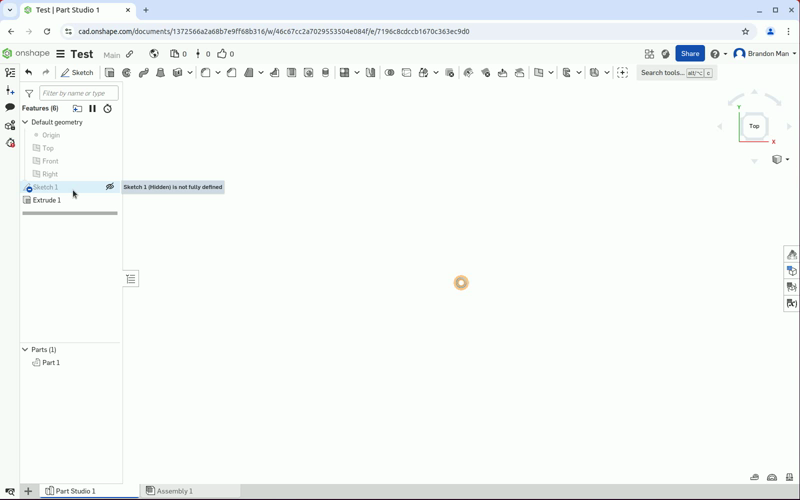
click(73, 189)
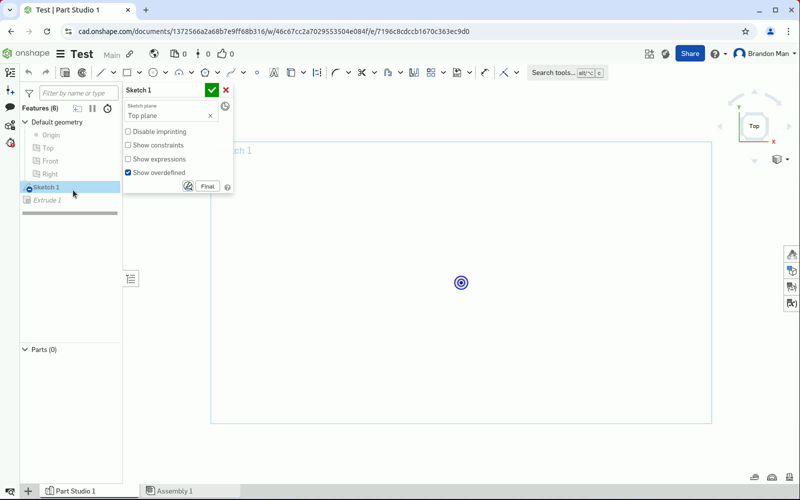
mouse_move(229, 92)
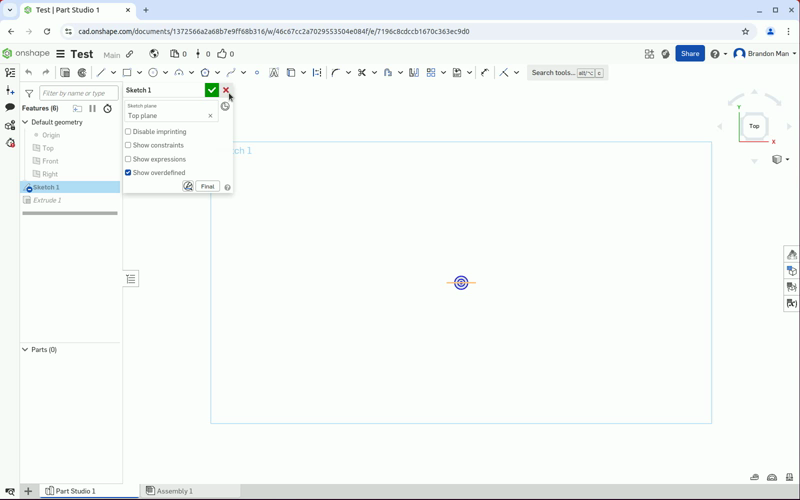
click(229, 92)
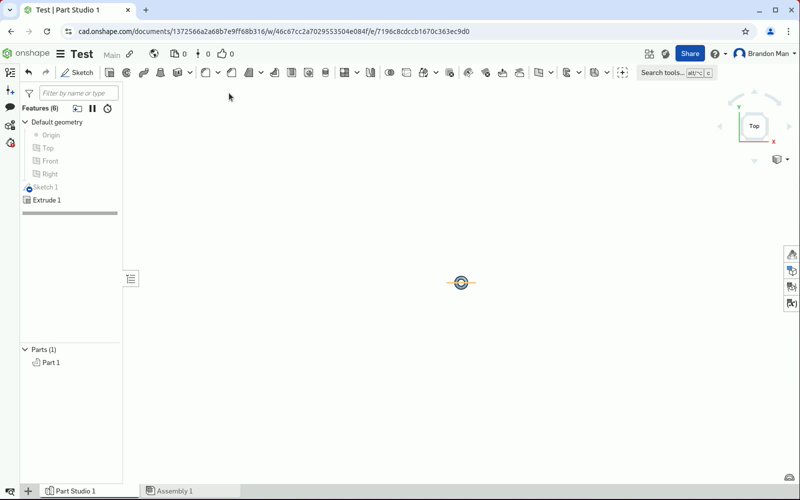
mouse_move(541, 75)
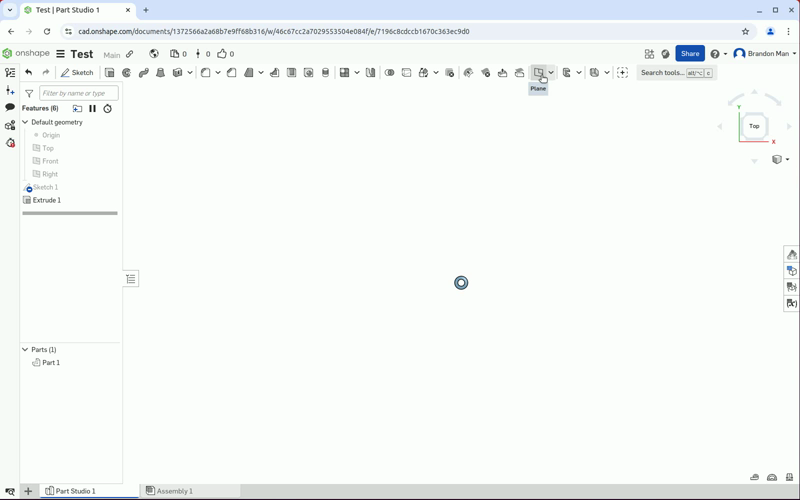
click(541, 75)
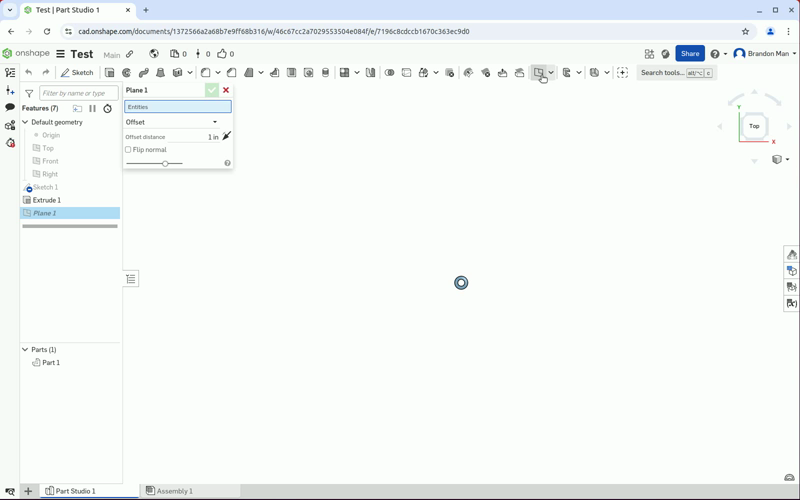
mouse_move(73, 150)
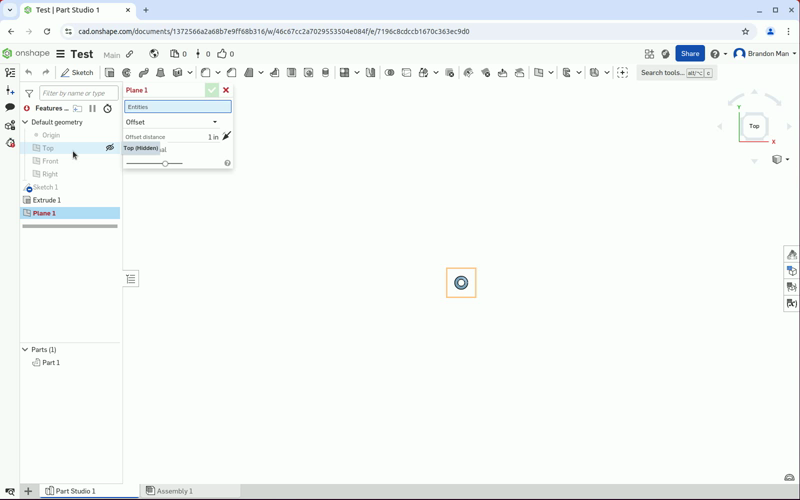
click(73, 150)
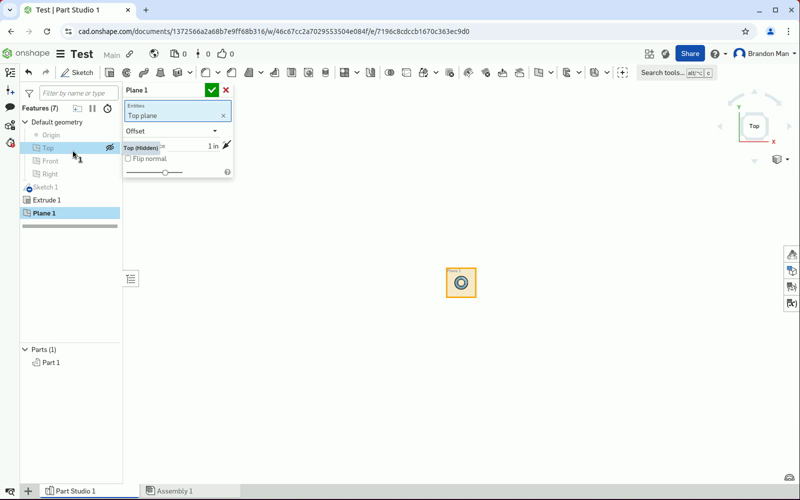
key(tab, 2)
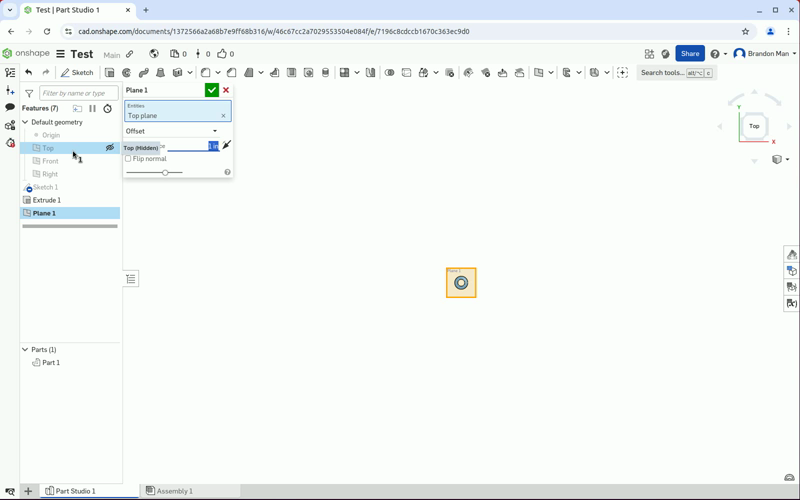
text(21.907)
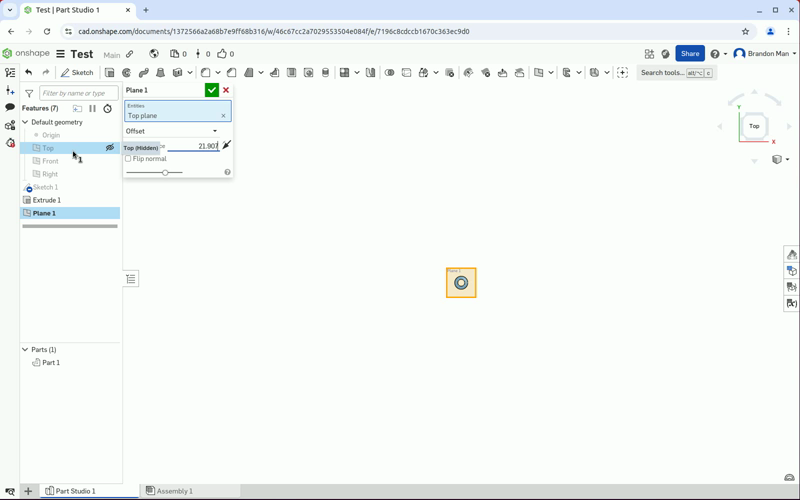
key(enter, 2)
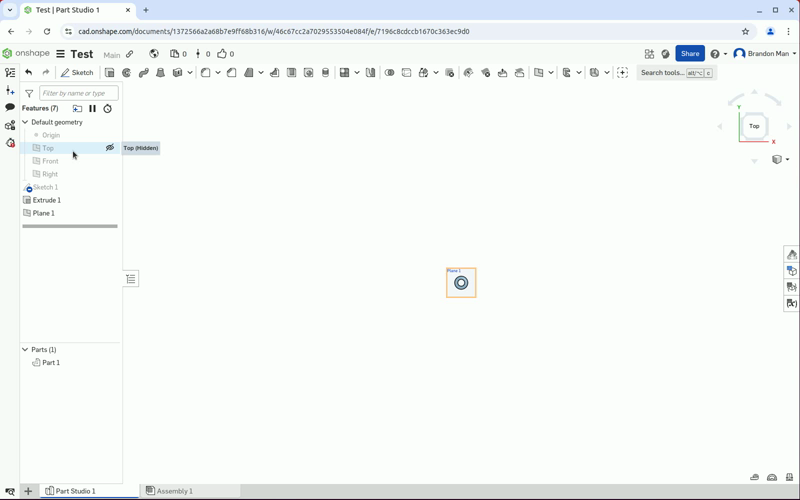
key(shift+s)
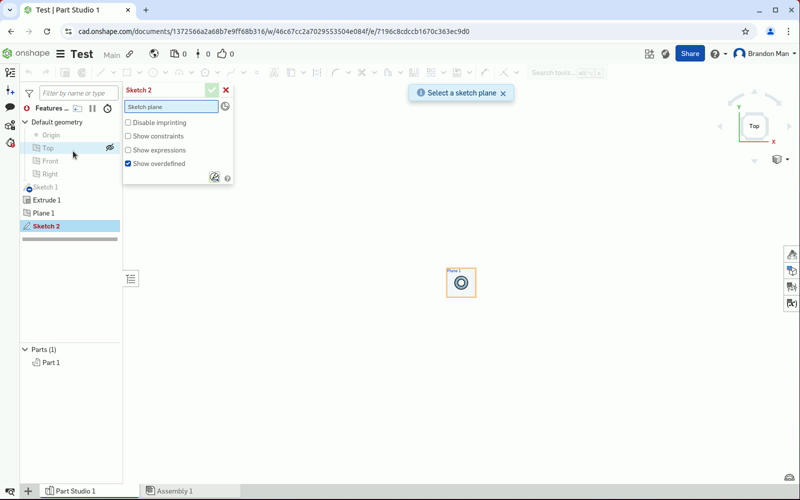
mouse_move(73, 215)
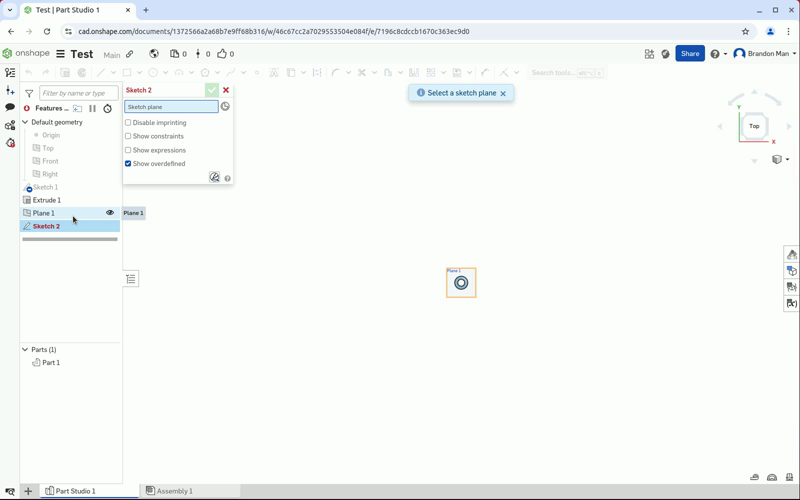
click(73, 215)
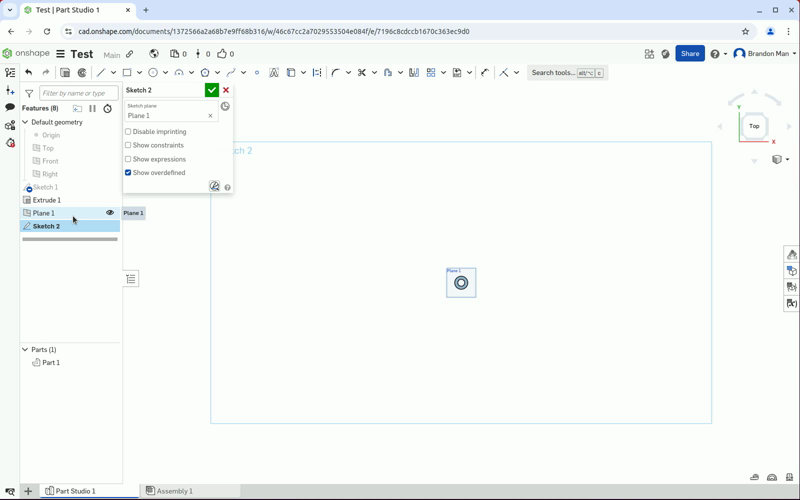
mouse_move(73, 352)
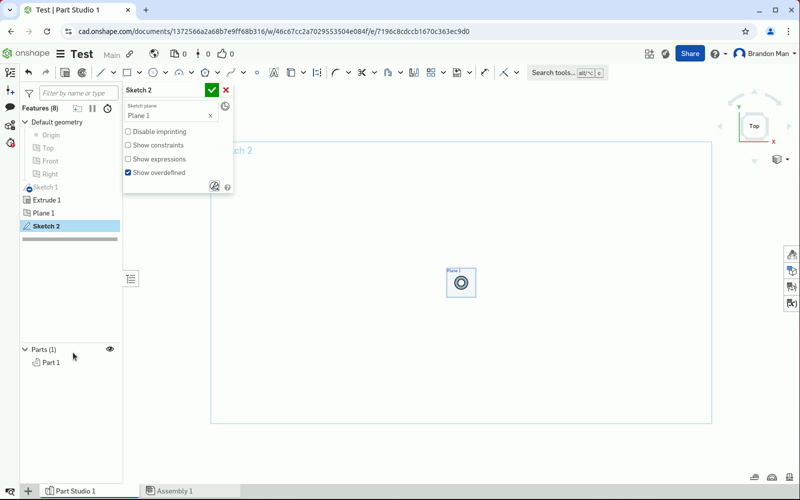
key(y)
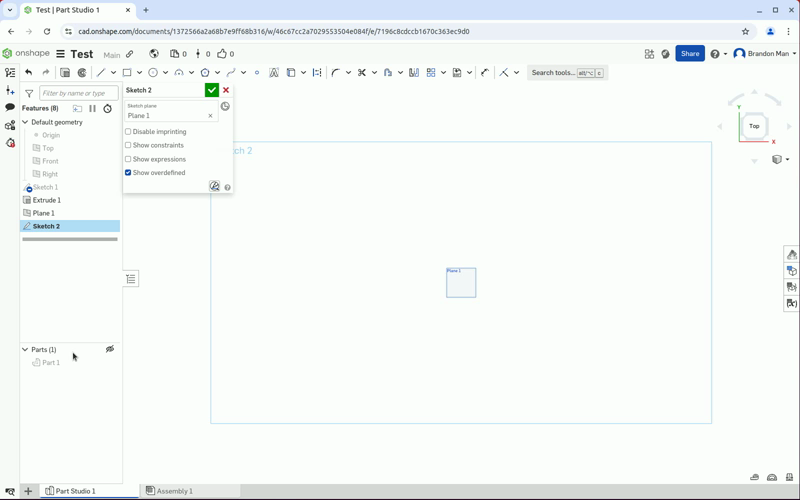
key(c)
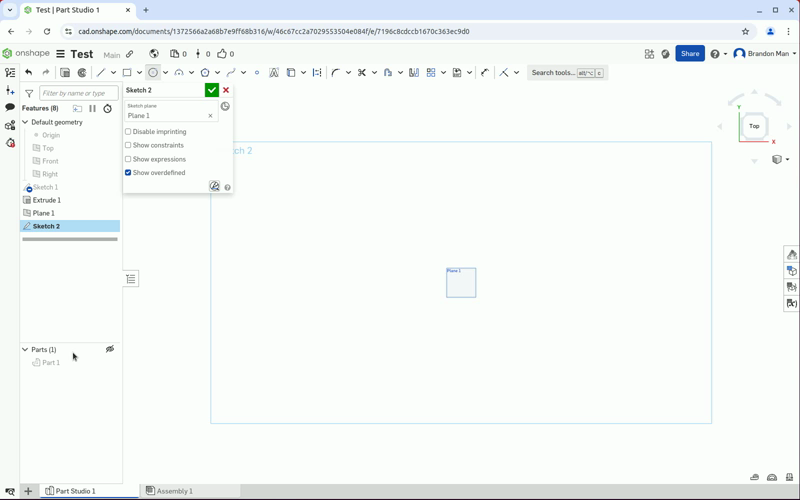
key_down(shift)
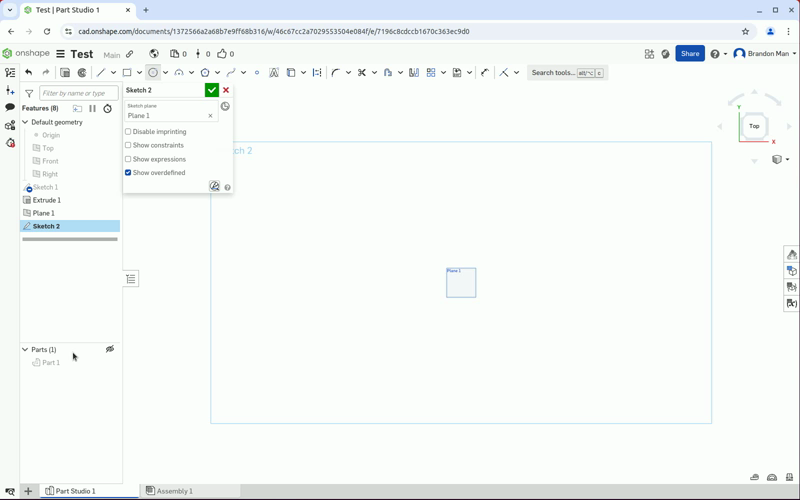
mouse_move(461, 282)
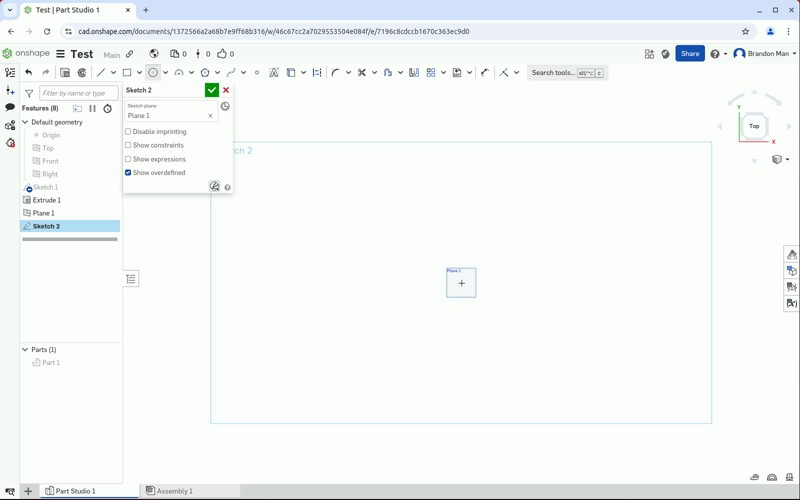
click(461, 282)
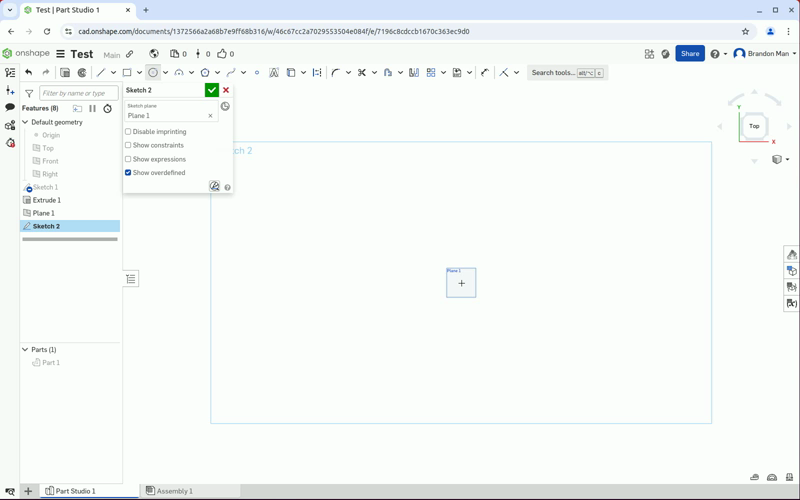
key_up(shift)
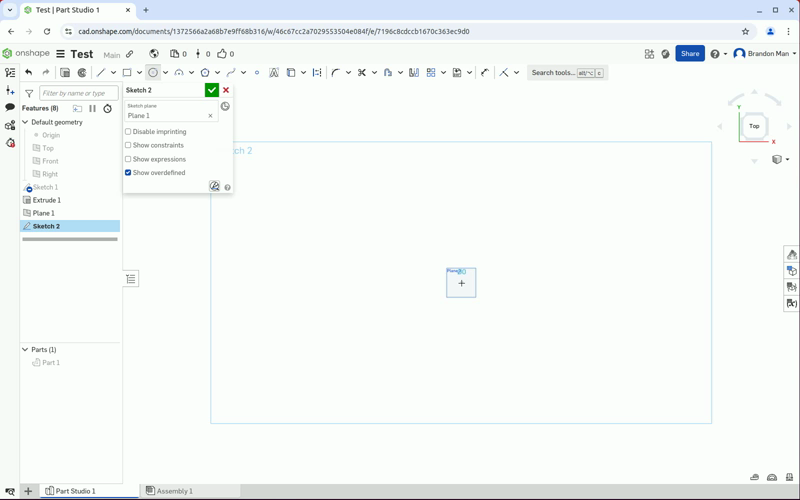
mouse_move(467, 282)
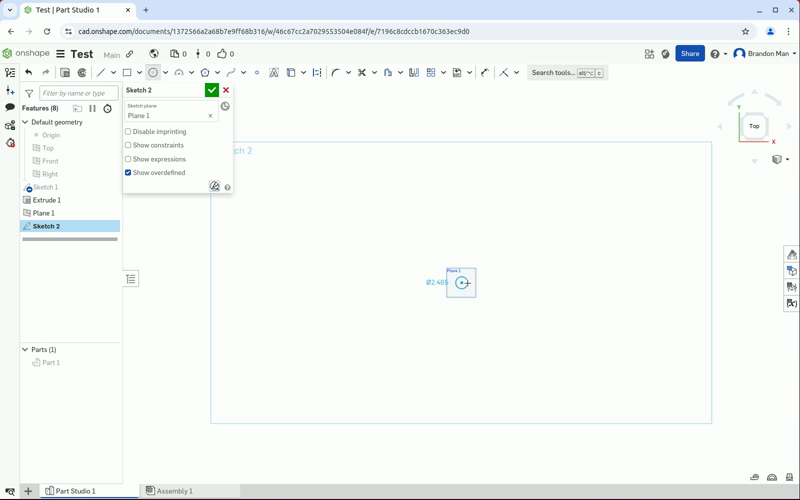
click(467, 282)
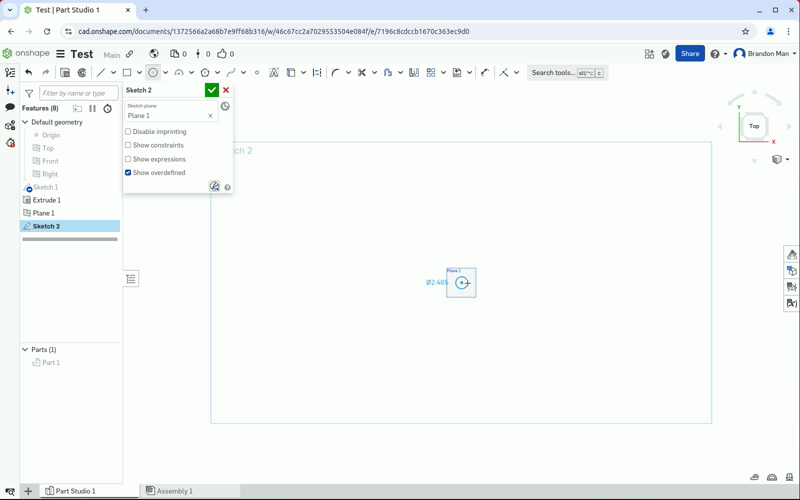
key(esc)
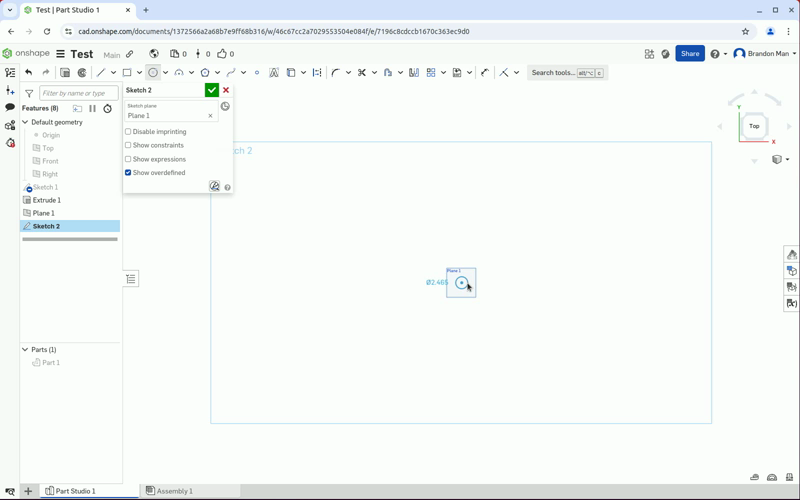
key(c)
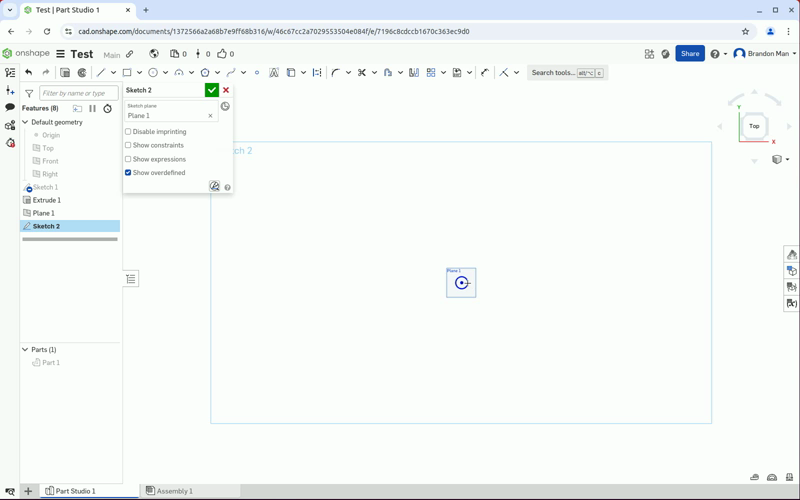
key_down(shift)
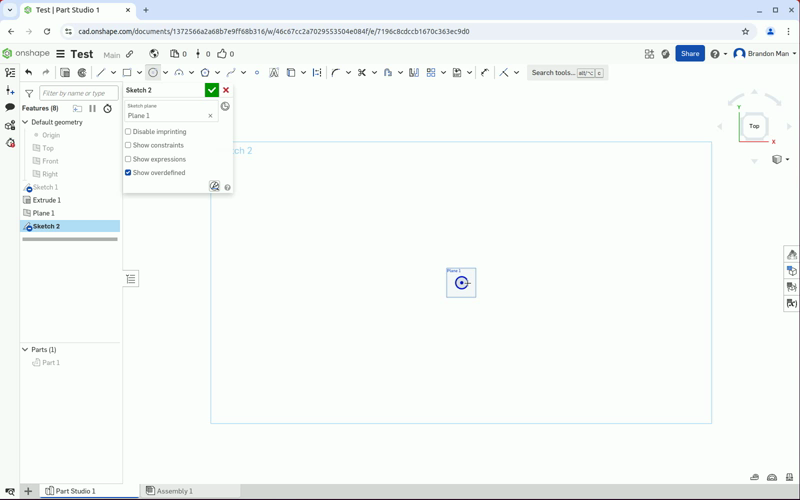
mouse_move(461, 282)
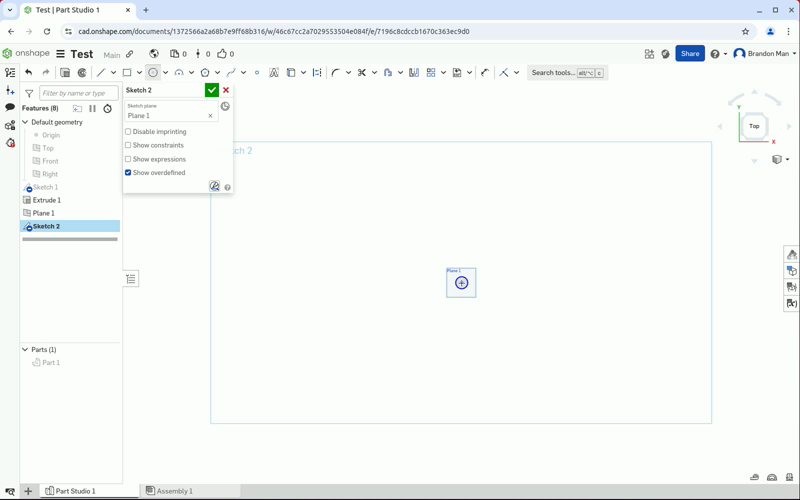
click(461, 282)
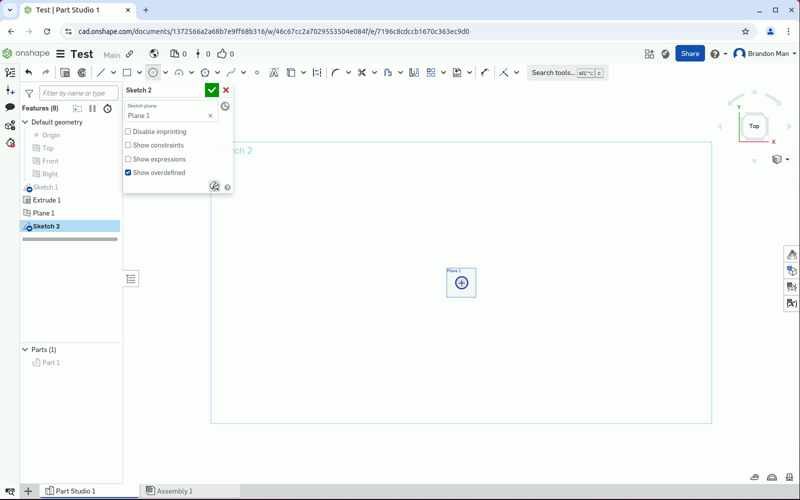
key_up(shift)
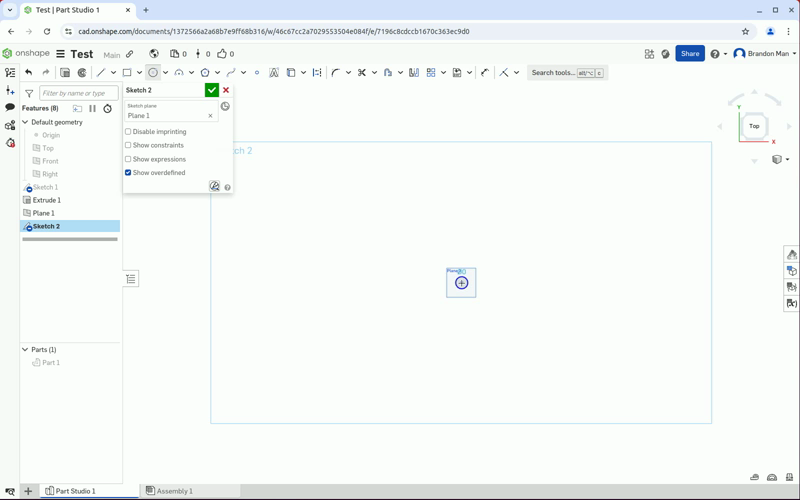
mouse_move(465, 282)
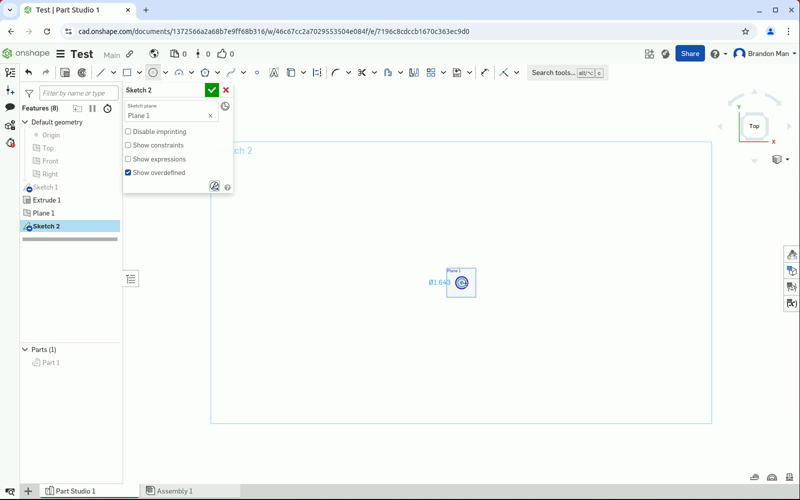
scroll(6)
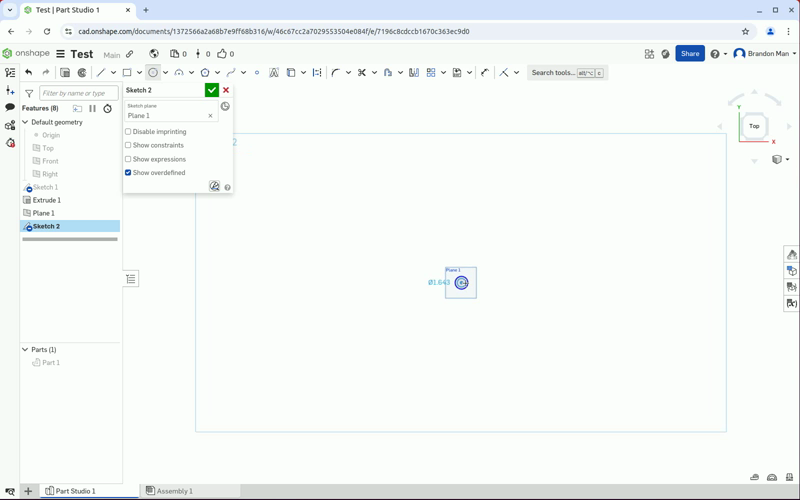
scroll(6)
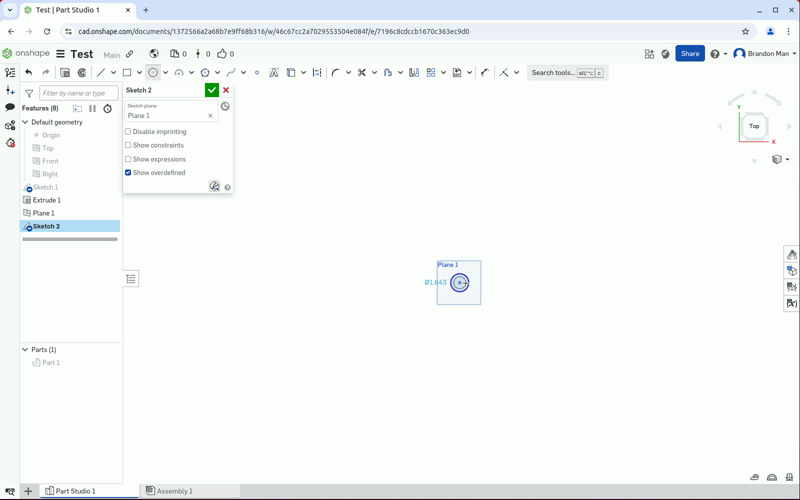
scroll(6)
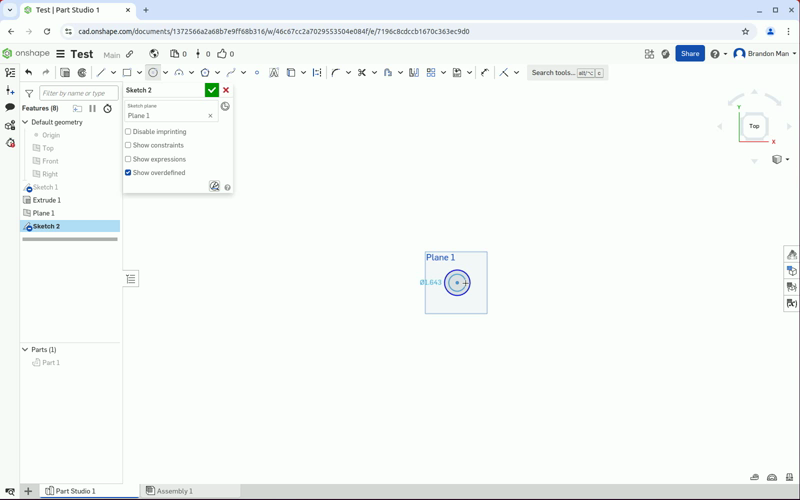
scroll(6)
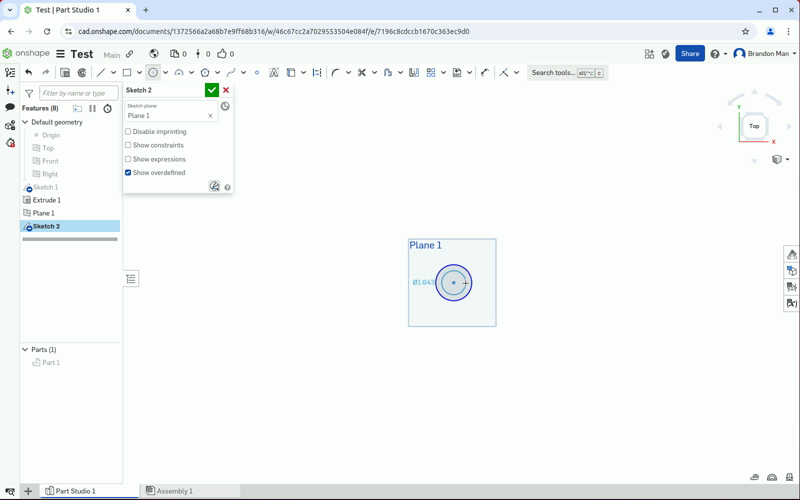
scroll(6)
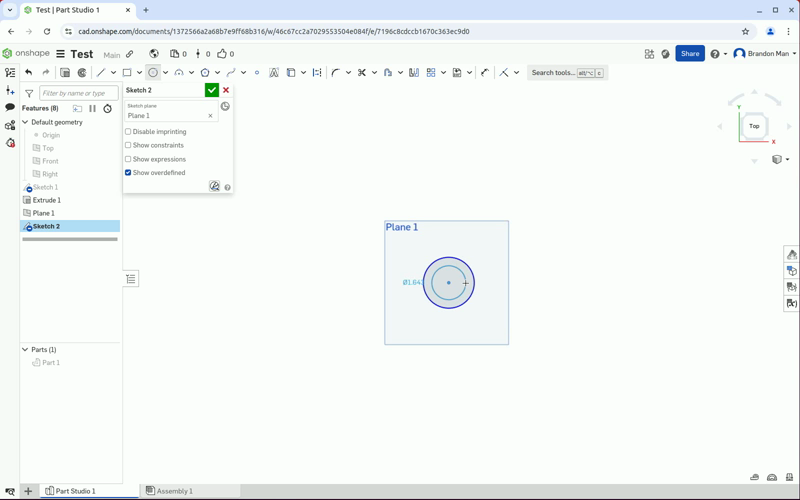
scroll(6)
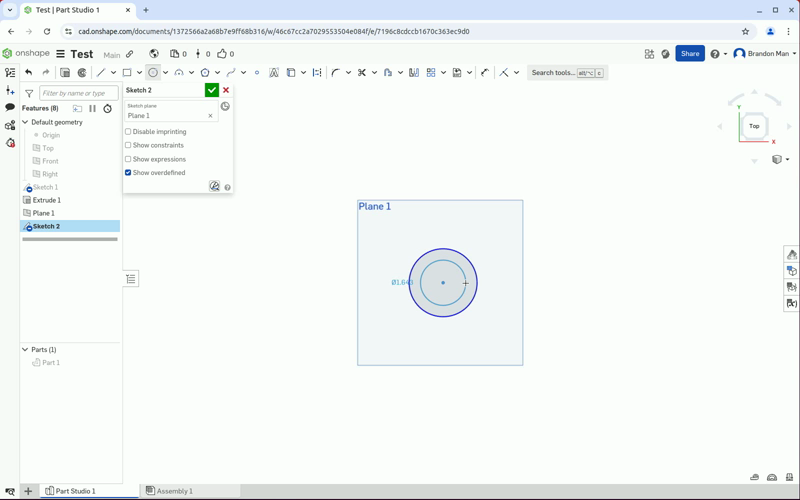
scroll(6)
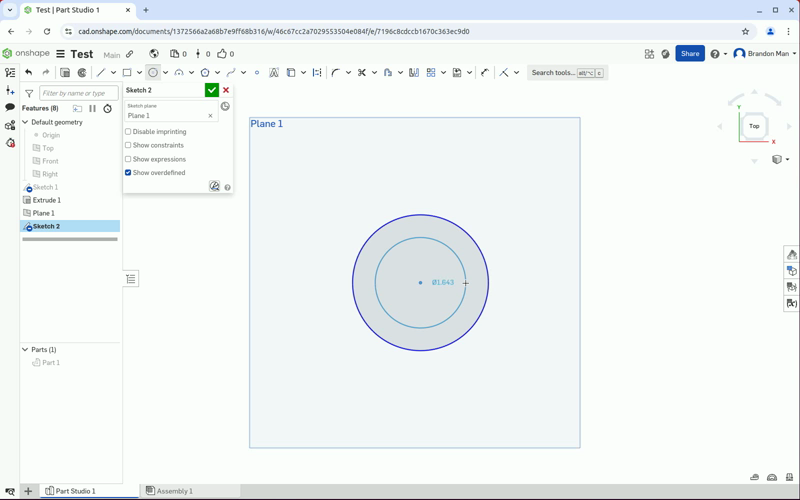
click(465, 282)
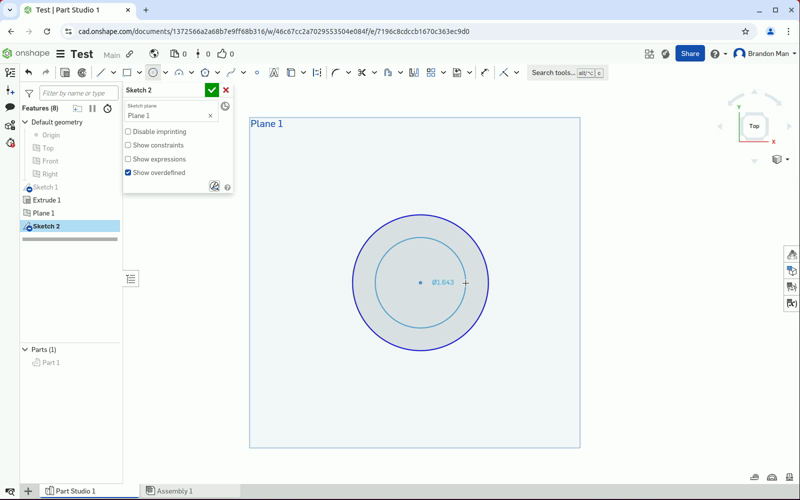
scroll(-6)
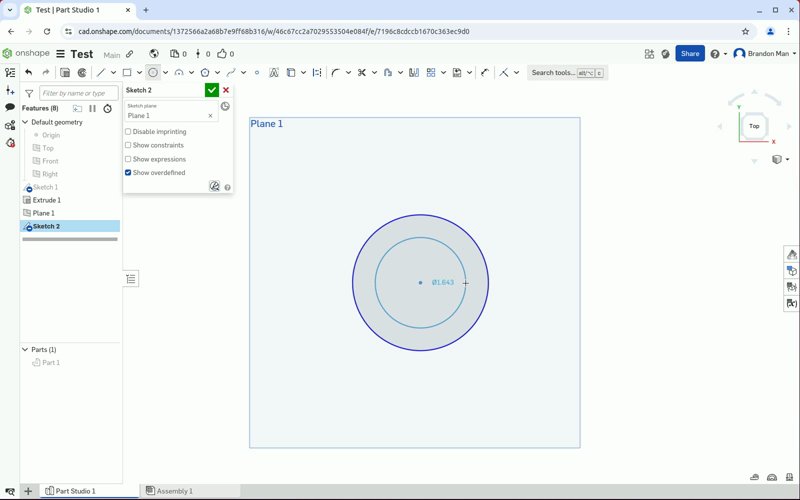
scroll(-6)
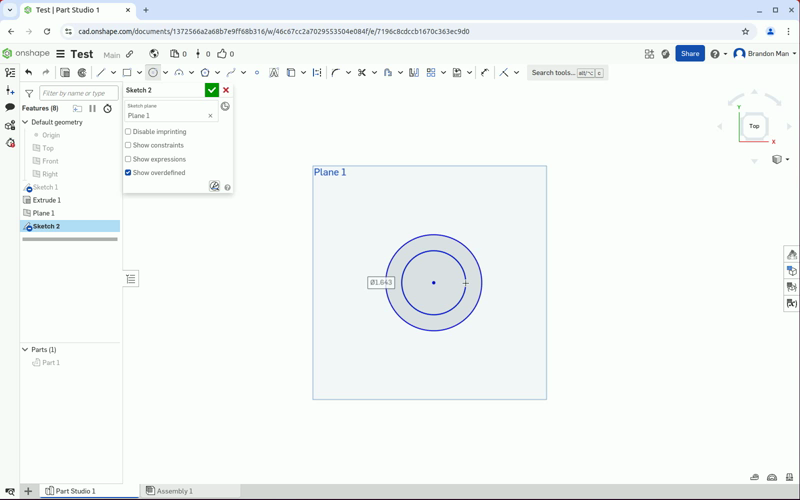
scroll(-6)
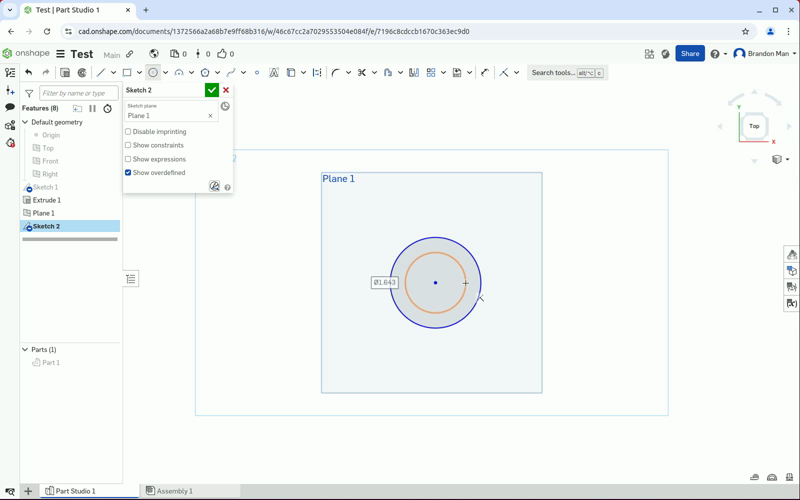
scroll(-6)
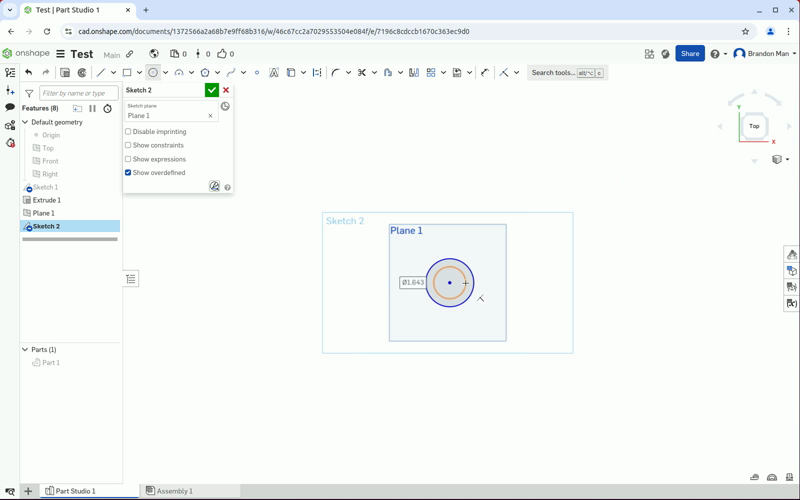
scroll(-6)
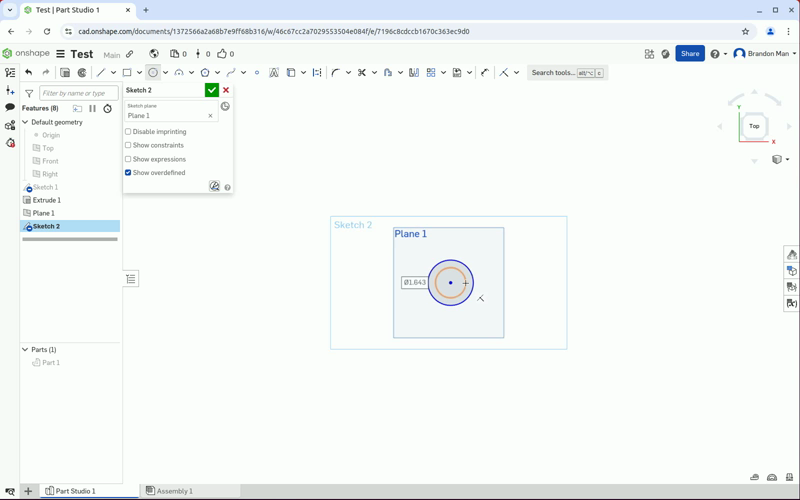
scroll(-6)
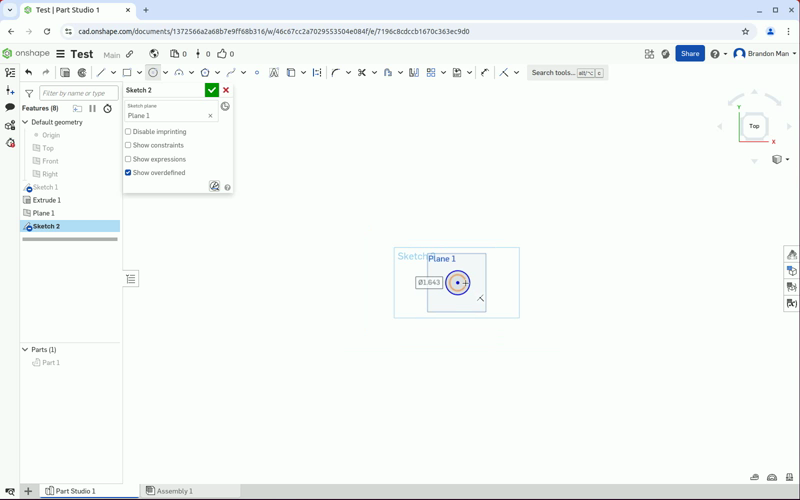
scroll(-6)
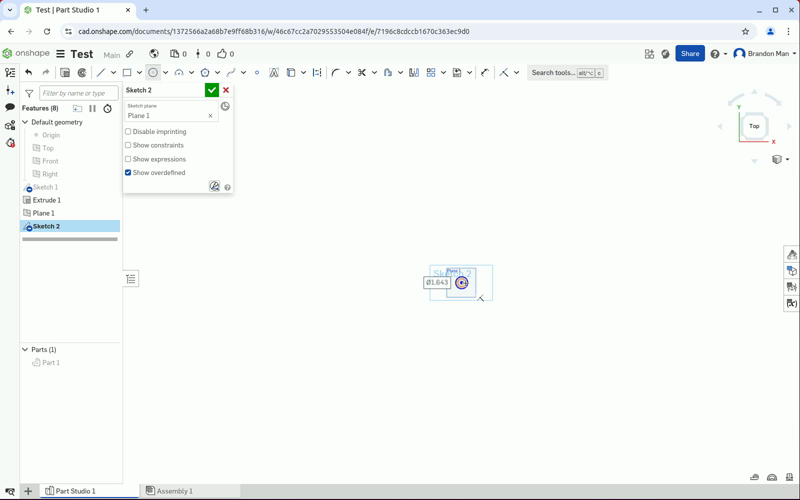
key(esc)
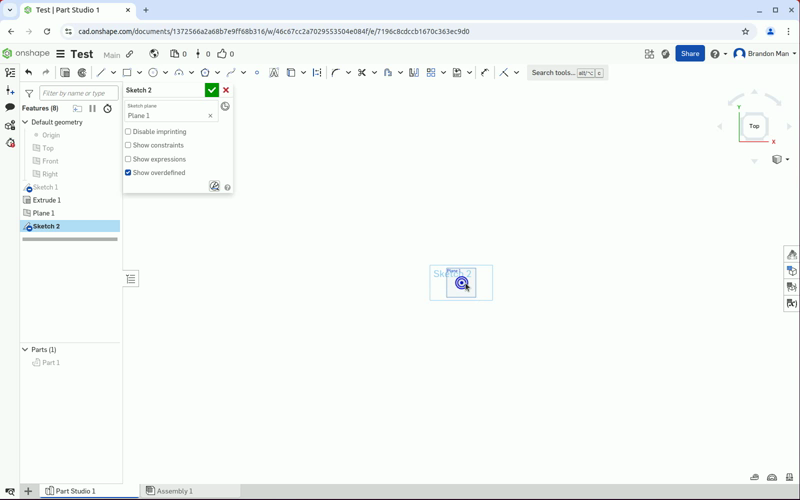
mouse_move(458, 287)
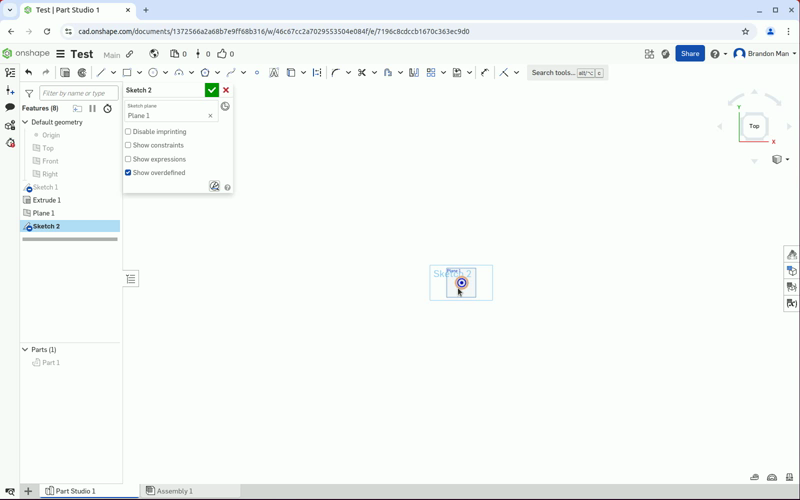
scroll(6)
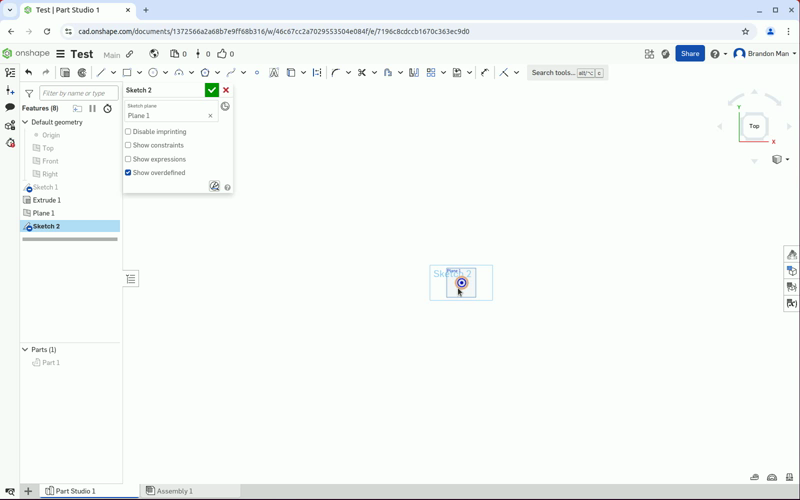
scroll(6)
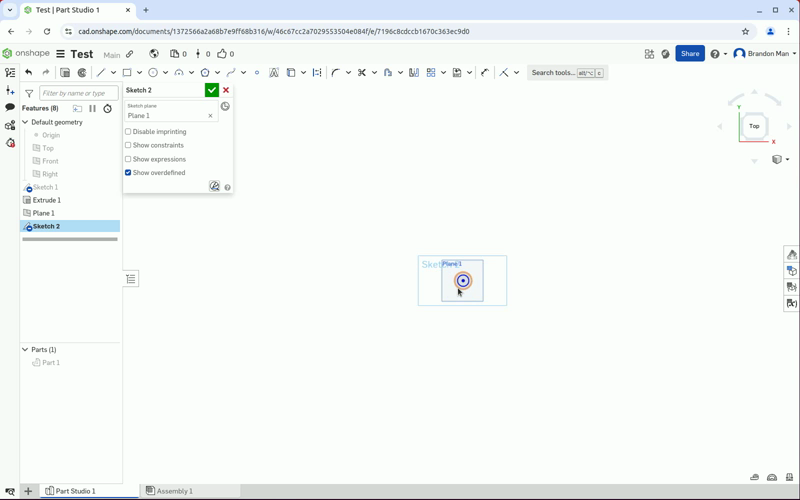
scroll(6)
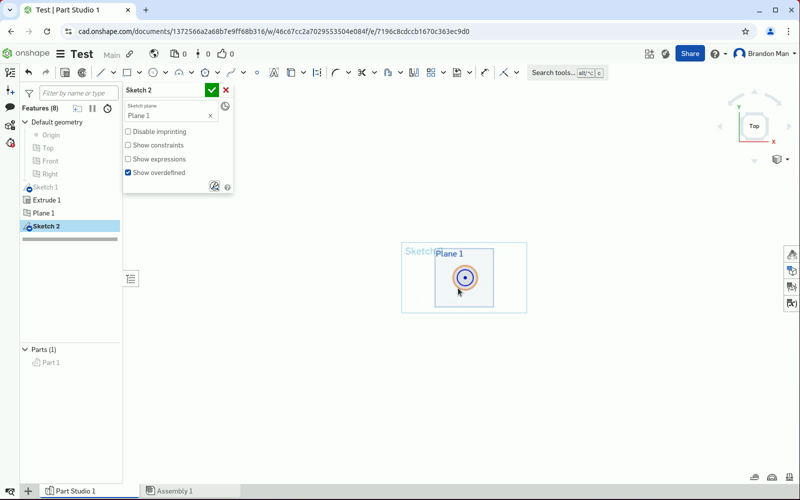
scroll(6)
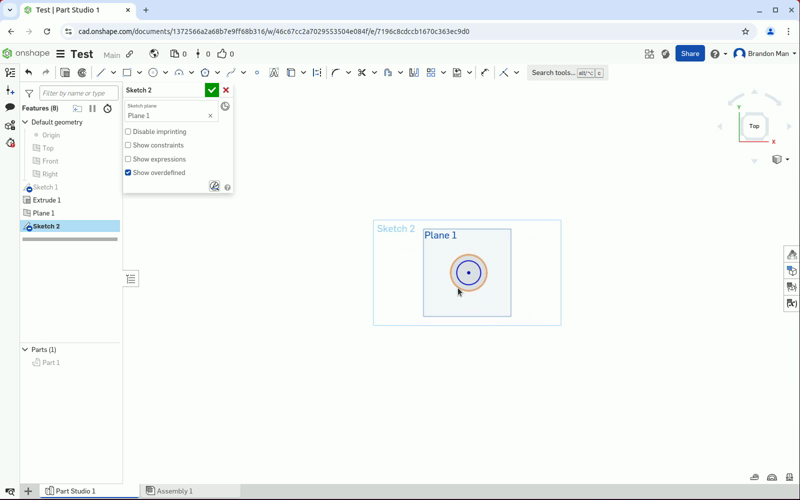
scroll(6)
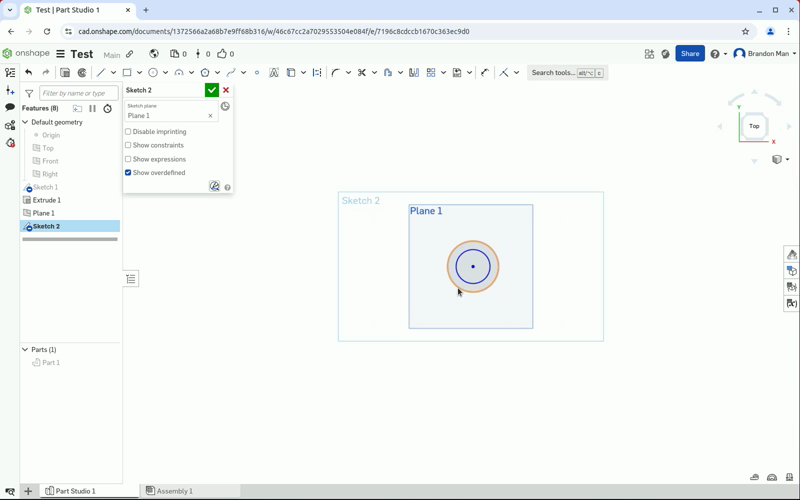
scroll(6)
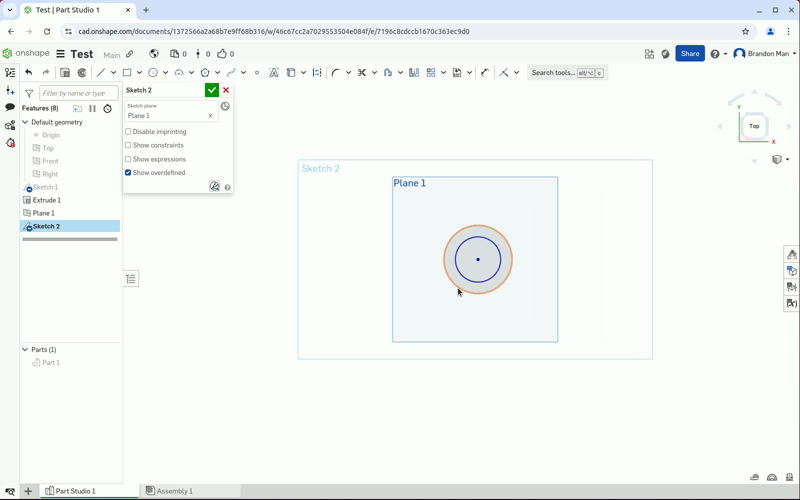
scroll(6)
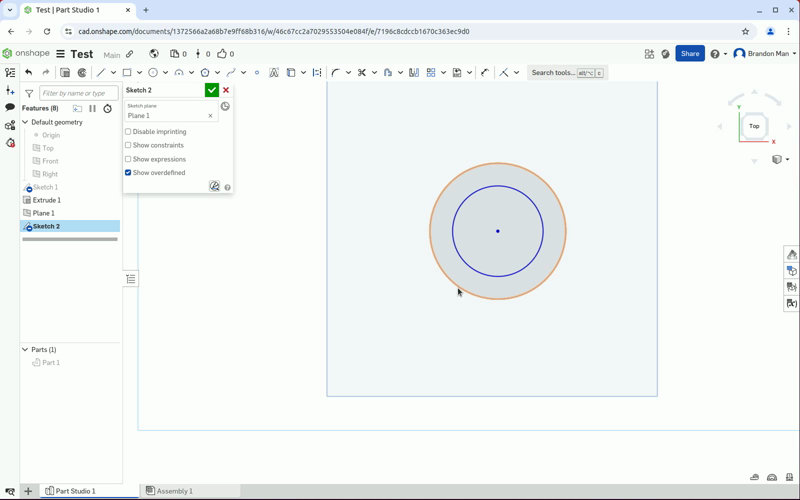
click(458, 287)
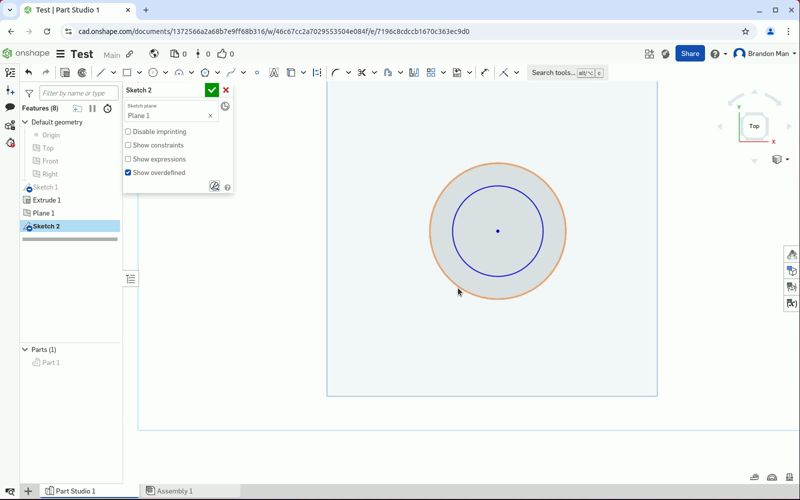
scroll(-6)
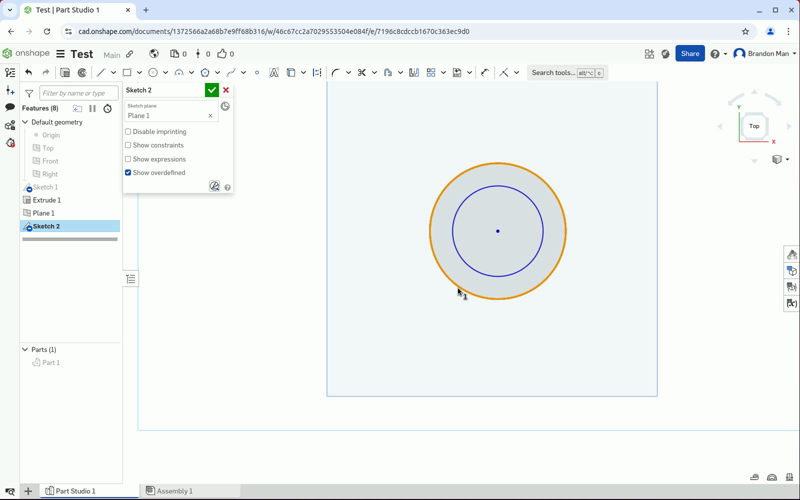
scroll(-6)
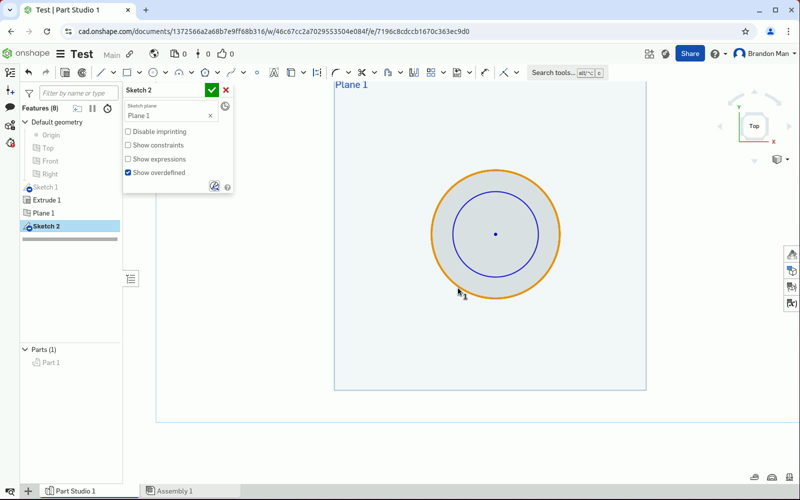
scroll(-6)
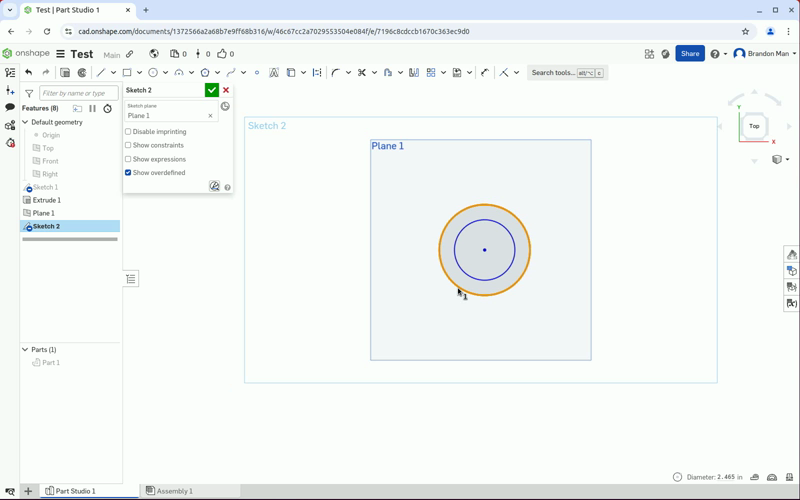
scroll(-6)
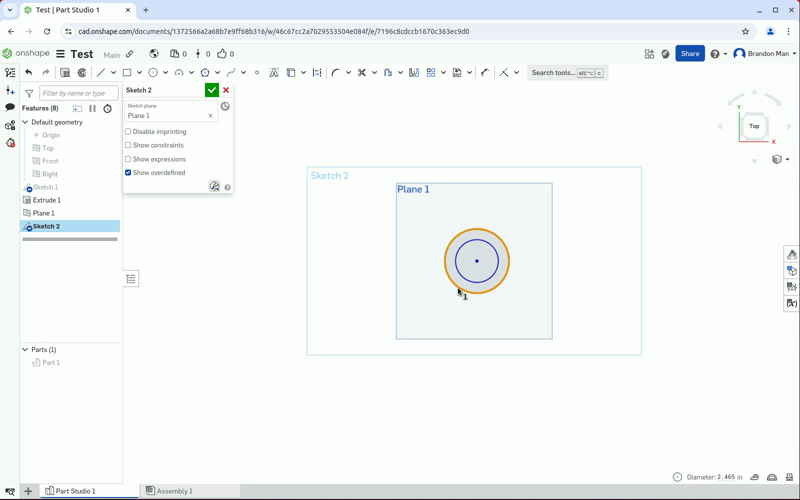
scroll(-6)
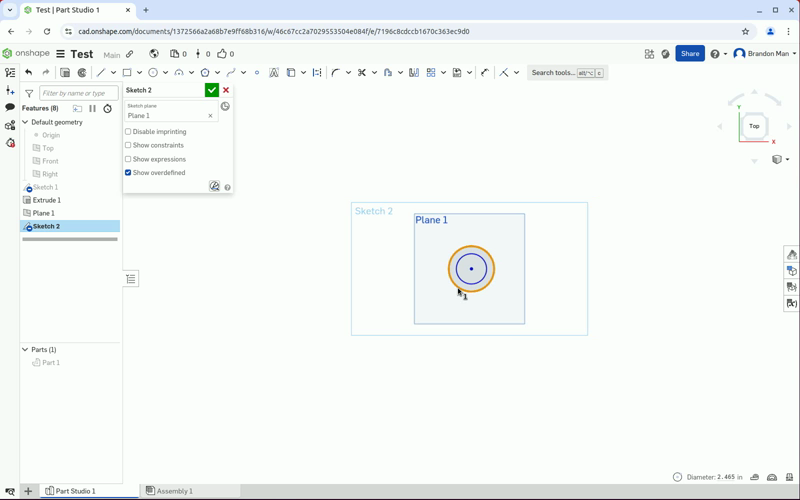
scroll(-6)
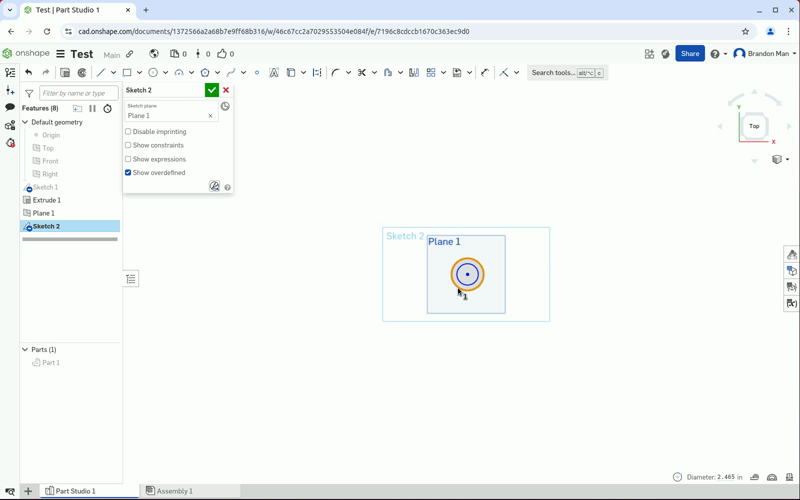
scroll(-6)
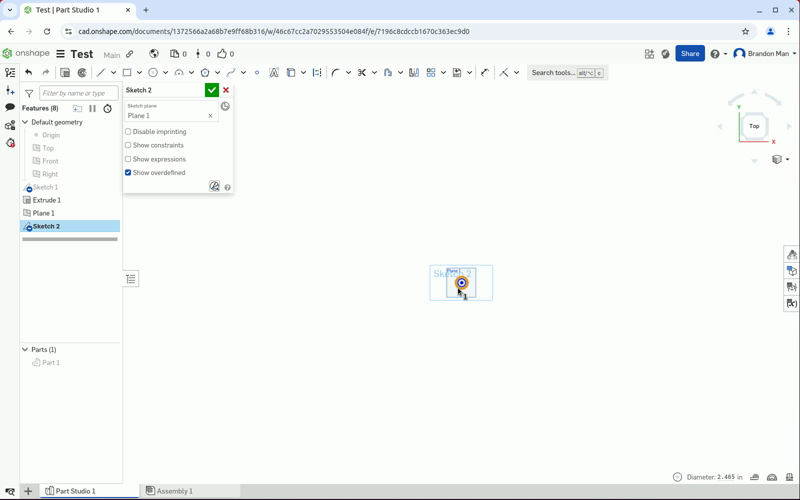
mouse_move(73, 352)
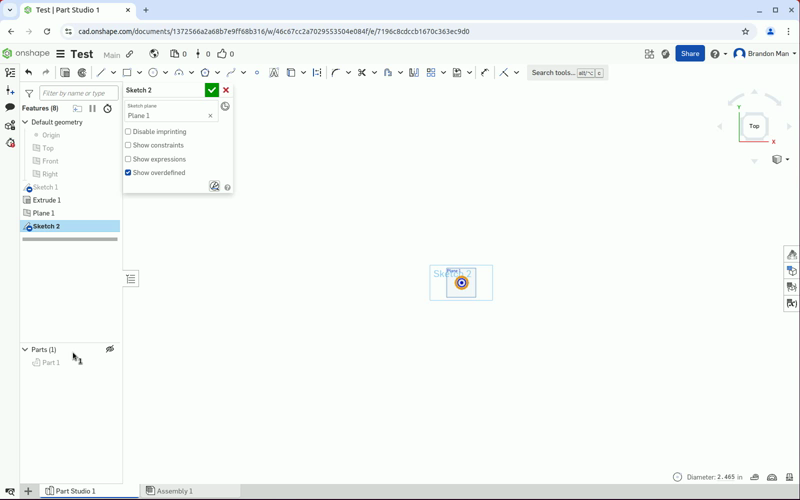
key(shift+y)
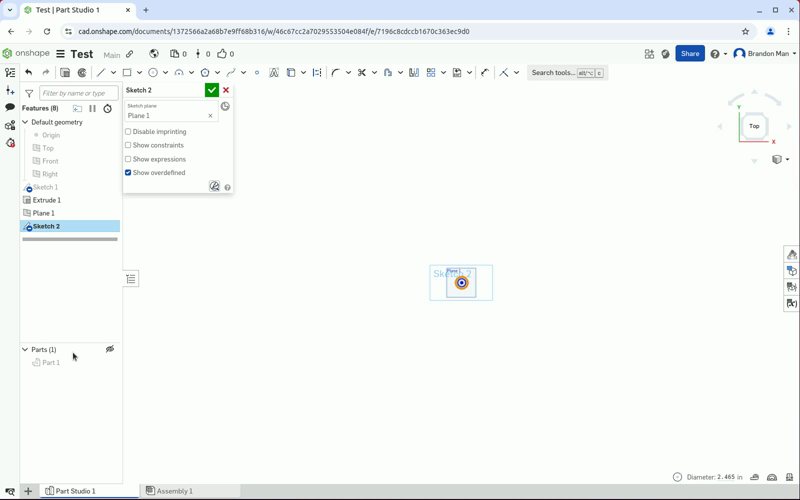
key(shift+e)
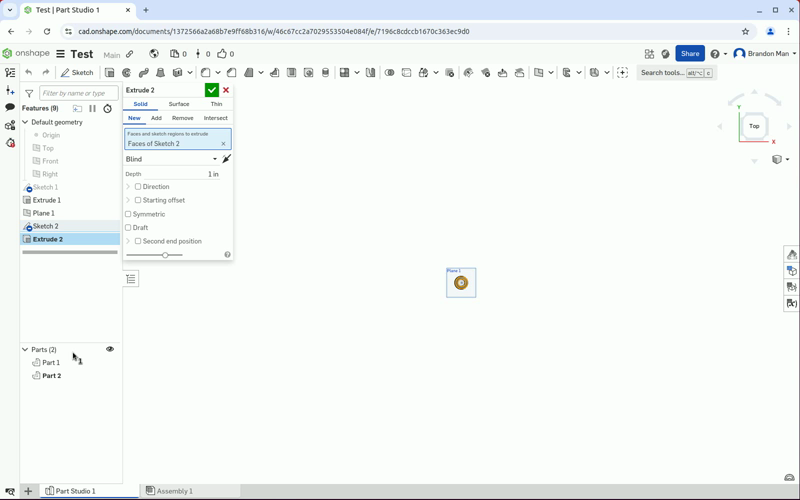
mouse_move(143, 106)
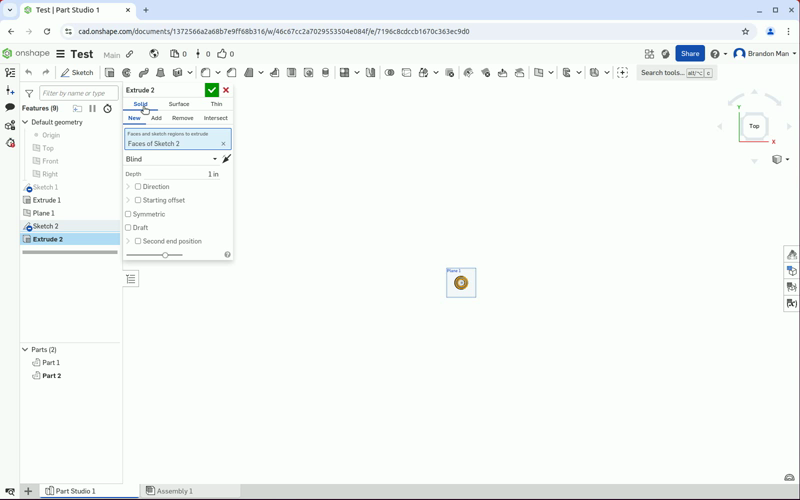
click(143, 106)
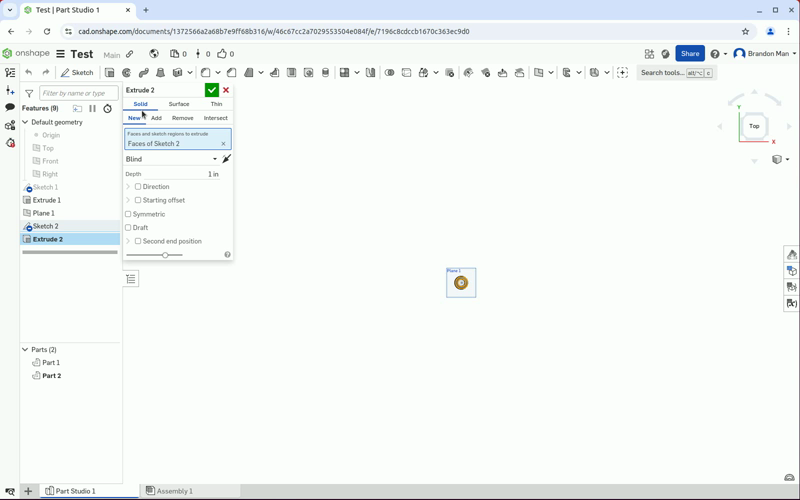
mouse_move(137, 120)
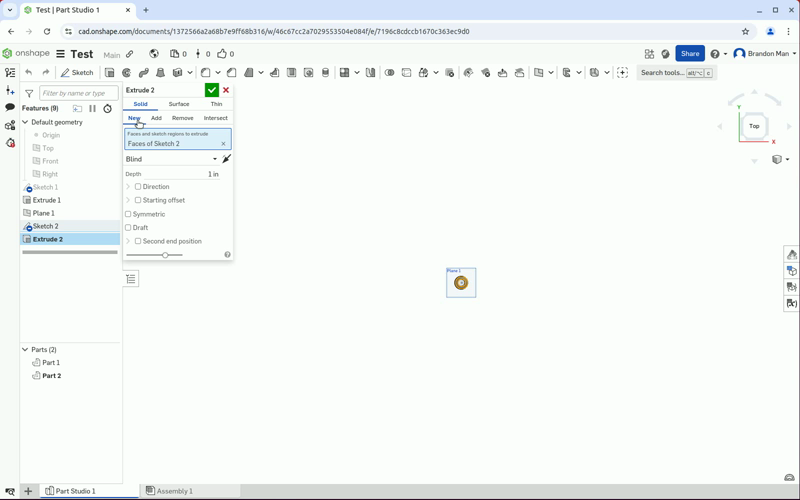
click(137, 120)
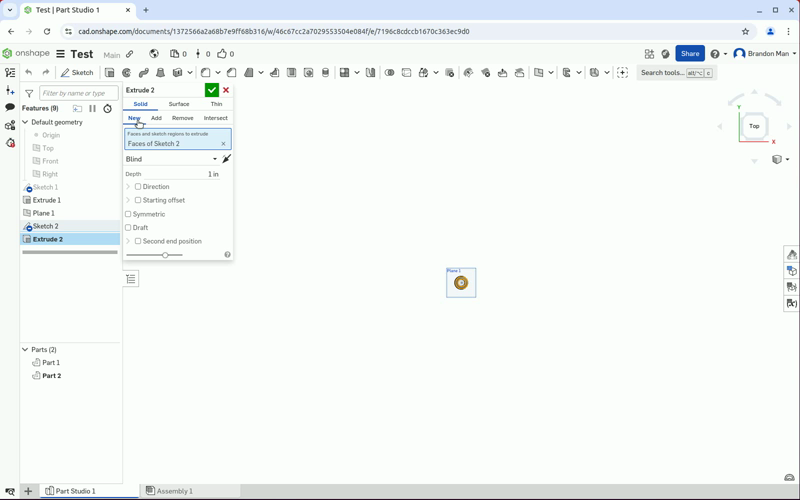
key(tab, 4)
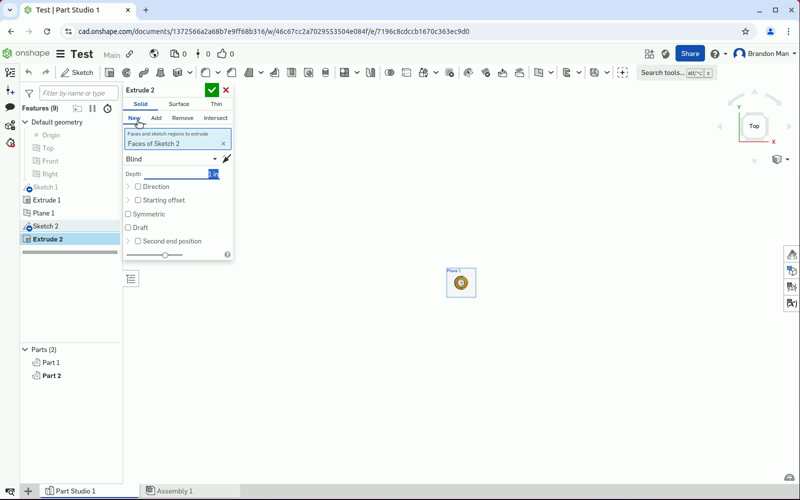
text(1.204)
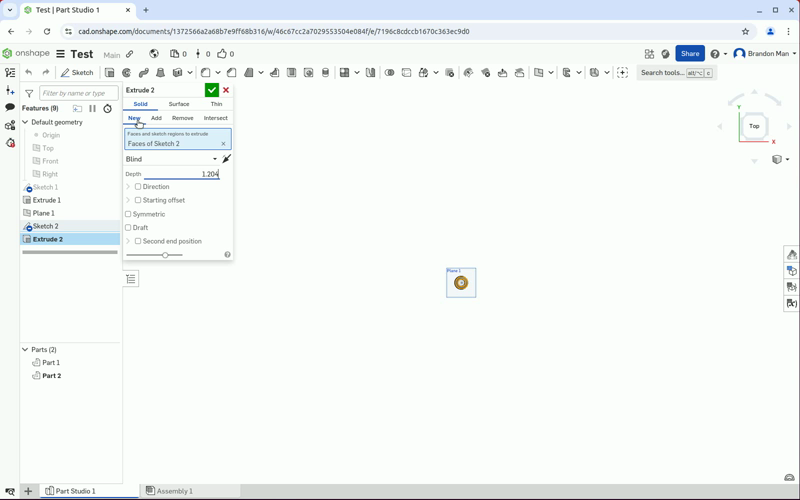
key(enter)
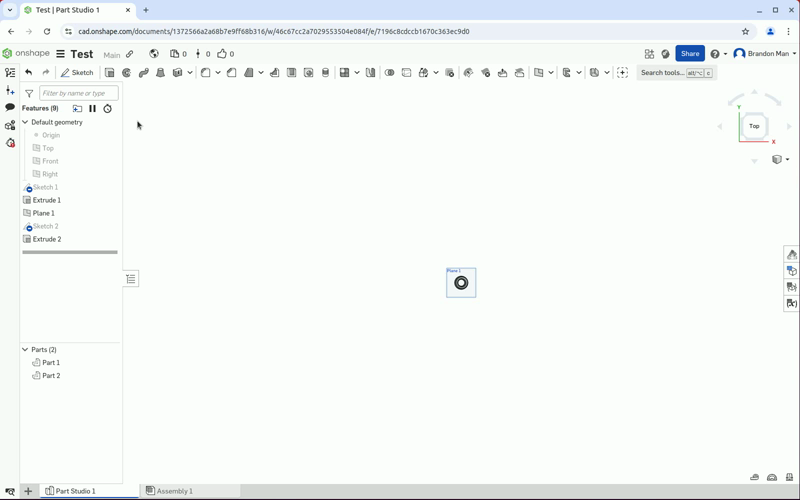
key(shift+h)
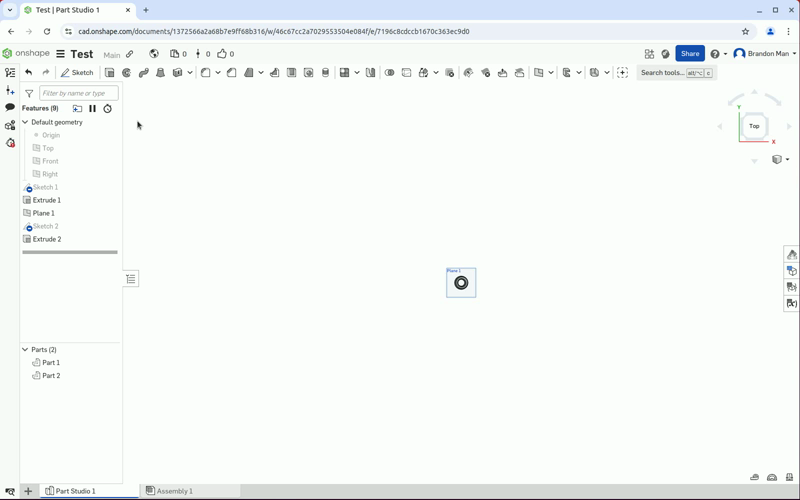
key(shift+h)
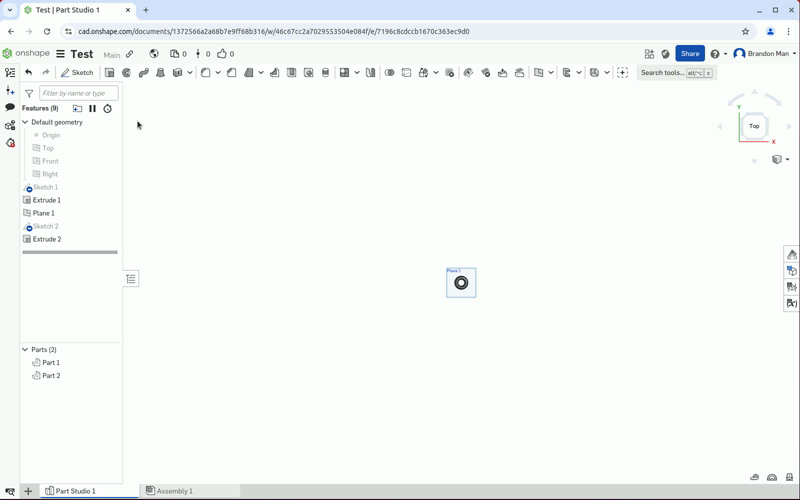
mouse_move(73, 189)
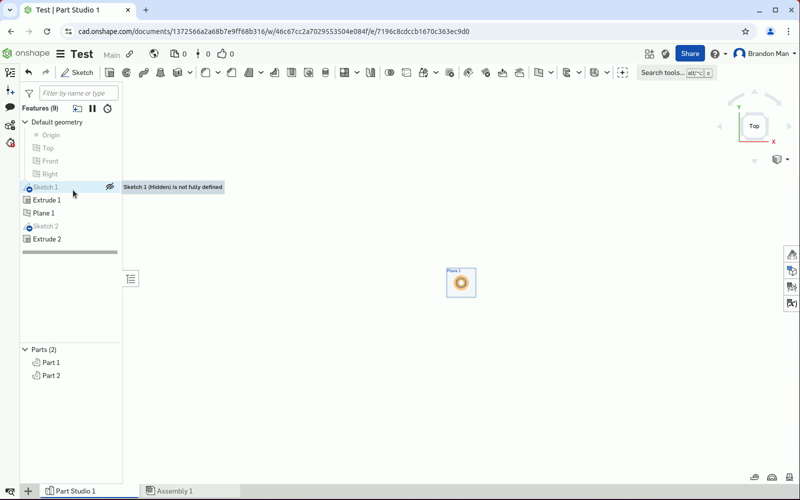
click(73, 189)
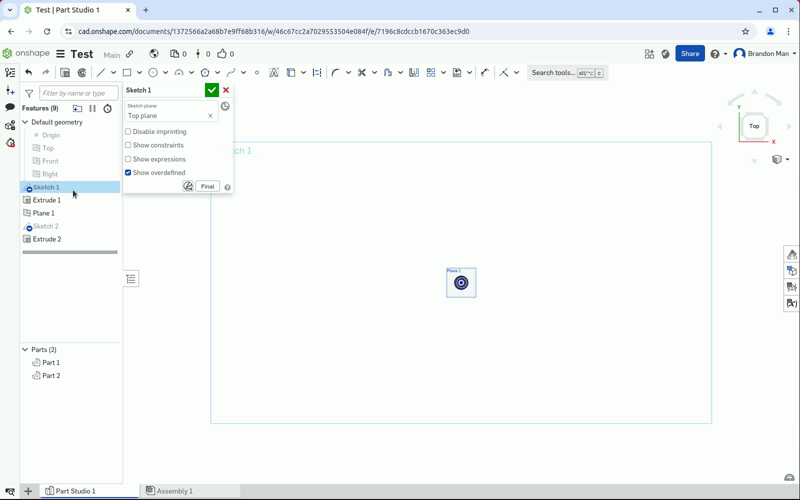
mouse_move(229, 92)
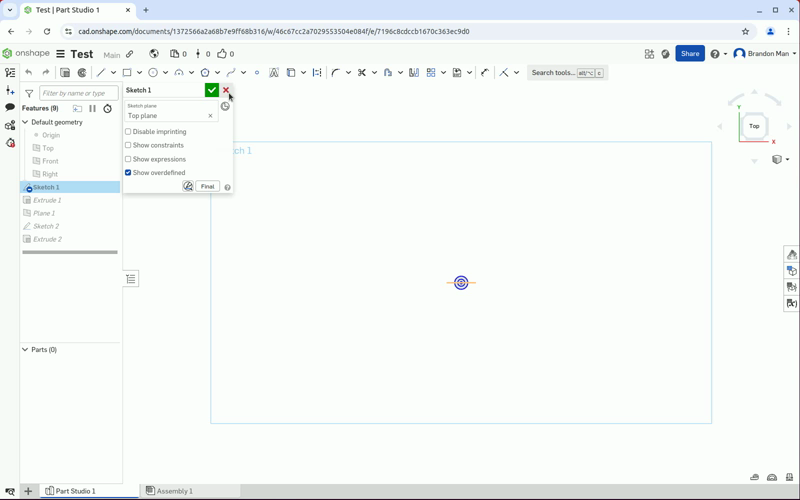
click(229, 92)
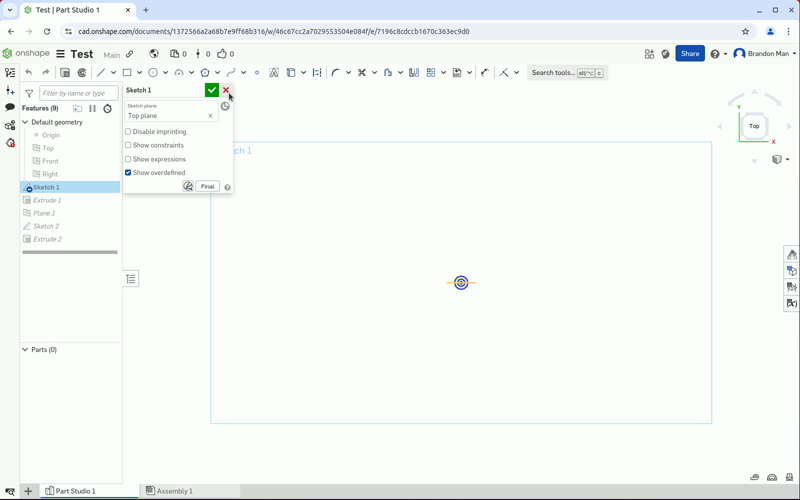
key(shift+s)
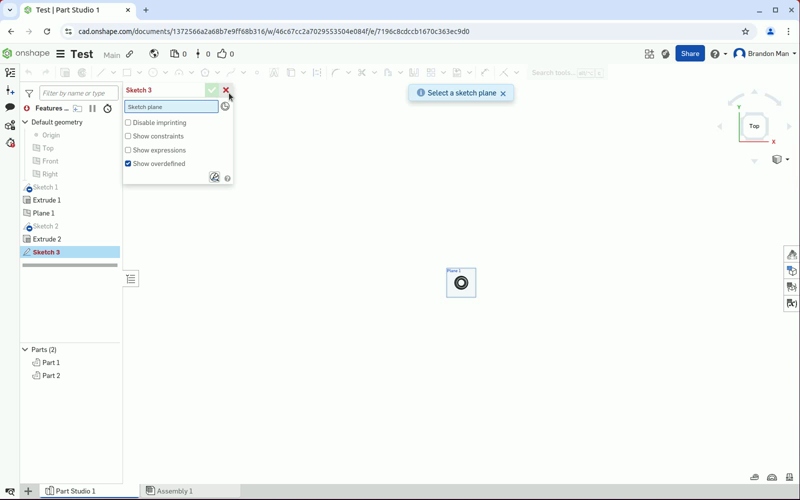
mouse_move(73, 150)
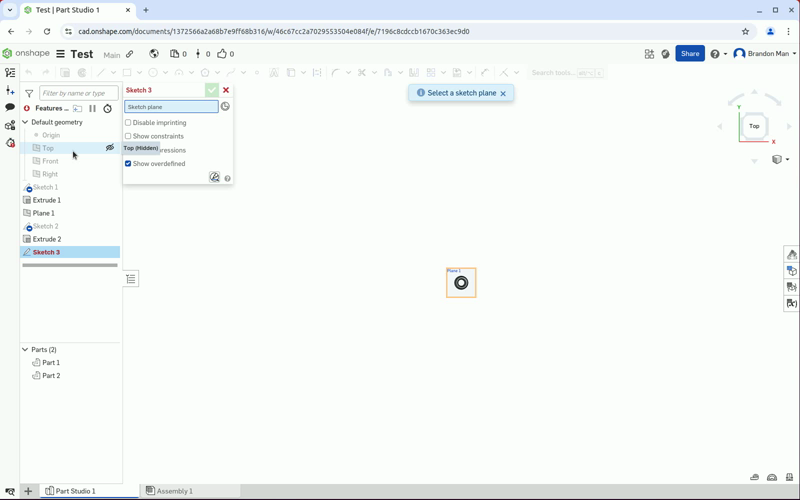
click(73, 150)
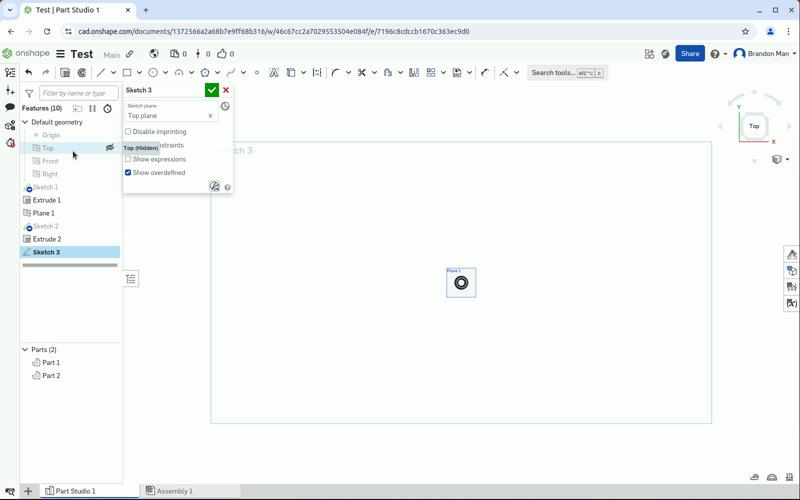
mouse_move(73, 352)
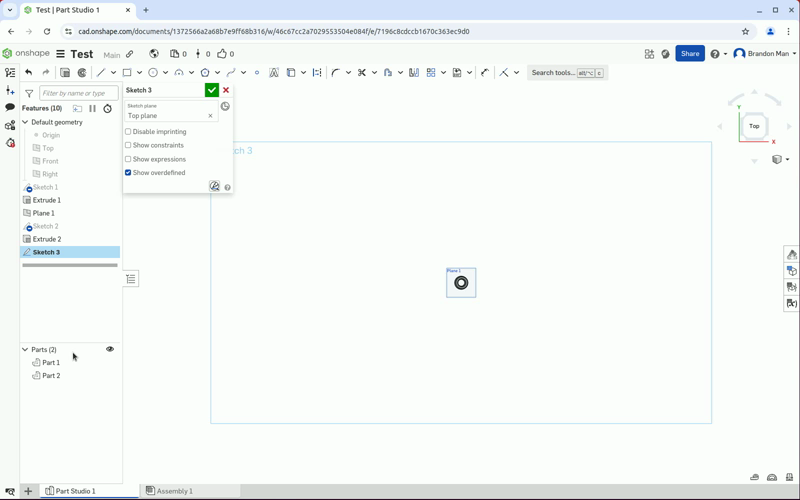
key(y)
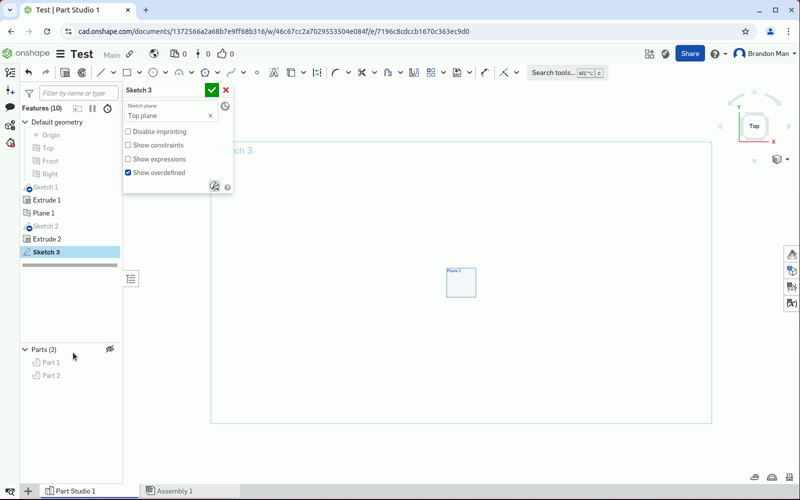
key(c)
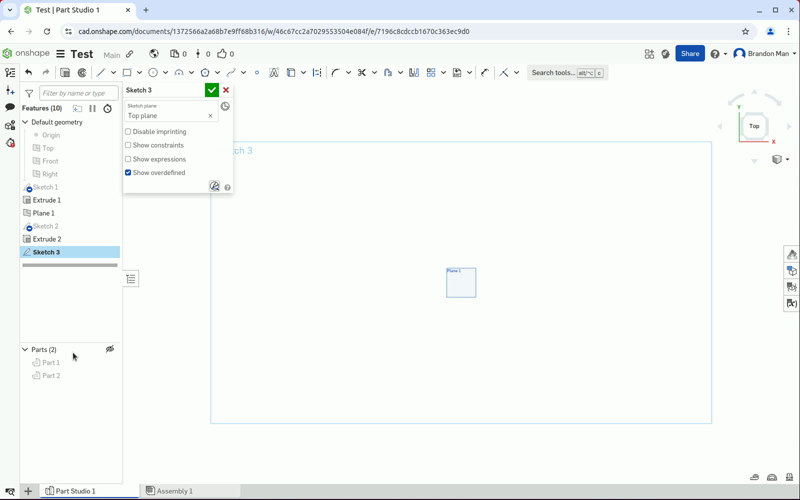
key_down(shift)
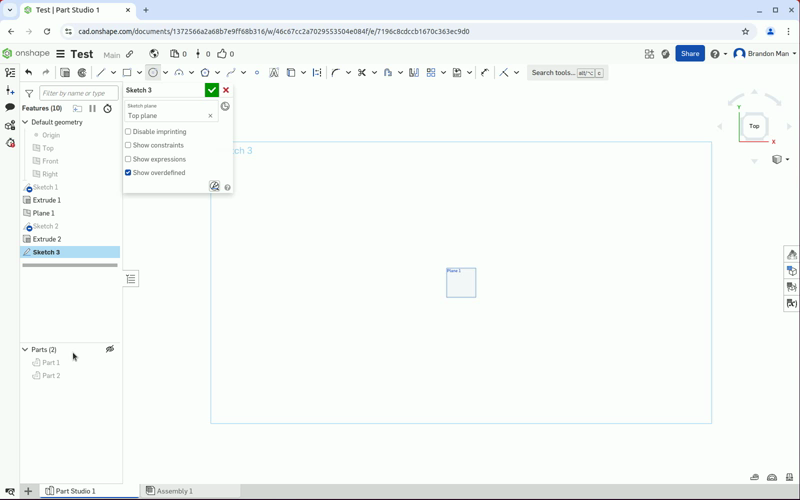
mouse_move(461, 282)
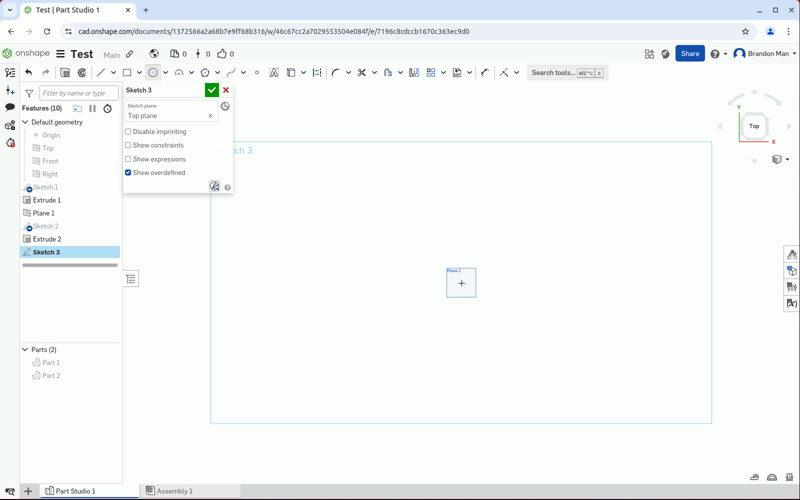
click(461, 282)
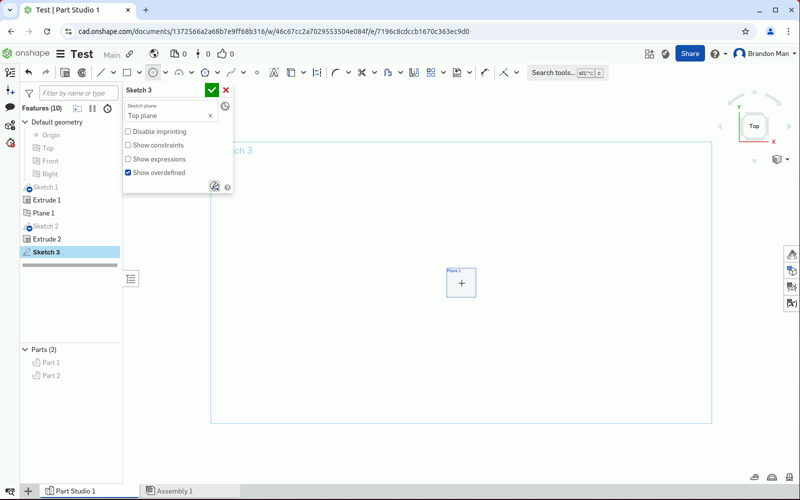
key_up(shift)
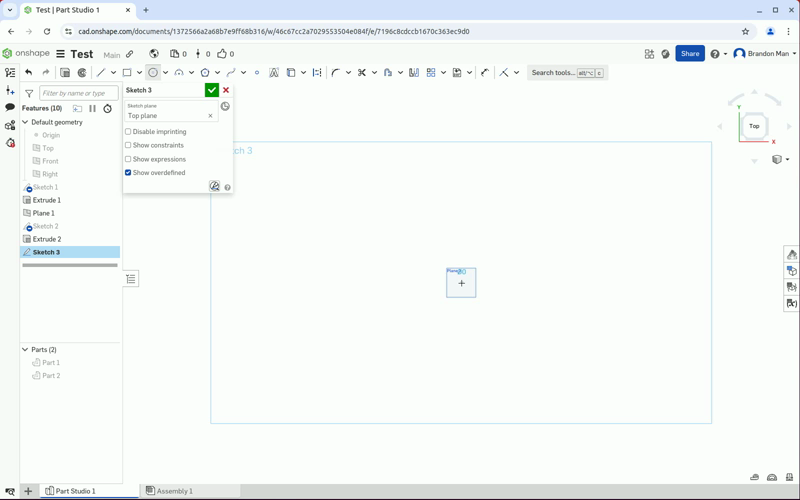
mouse_move(467, 282)
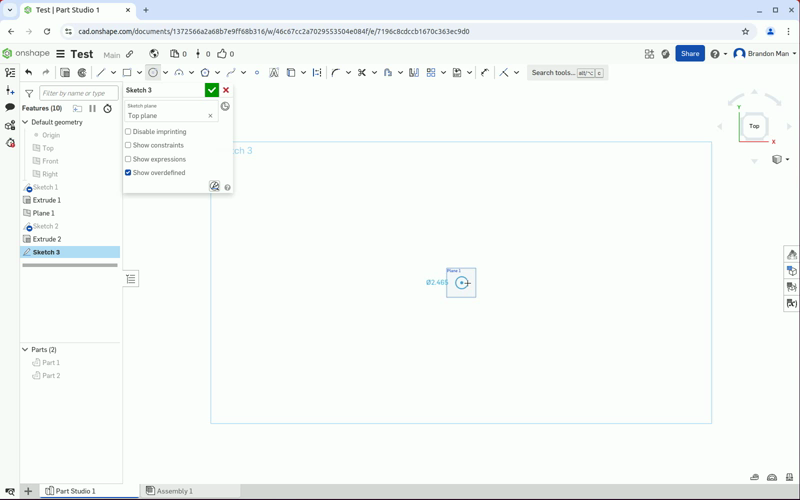
click(467, 282)
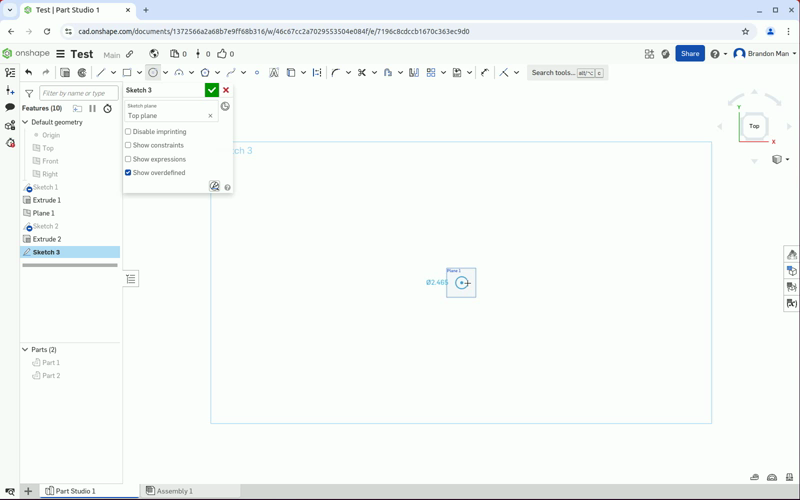
key(esc)
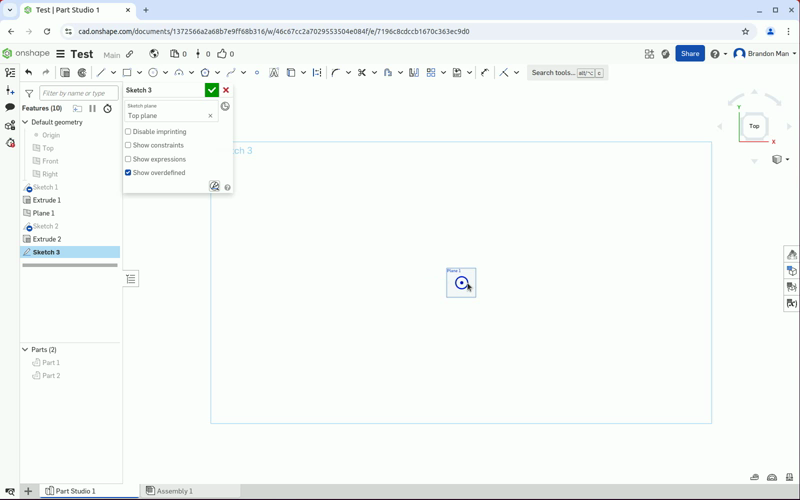
key(c)
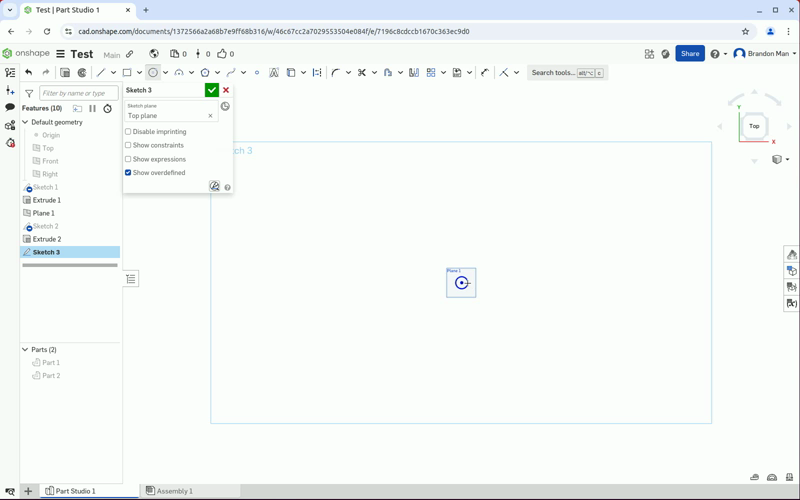
key_down(shift)
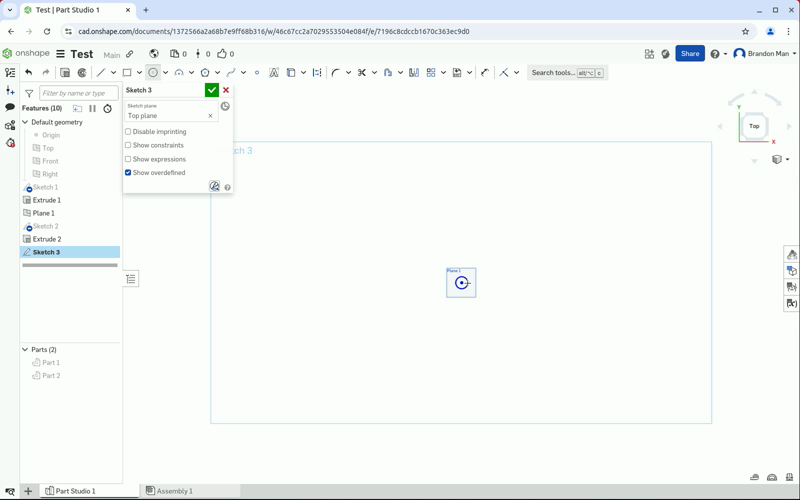
mouse_move(461, 282)
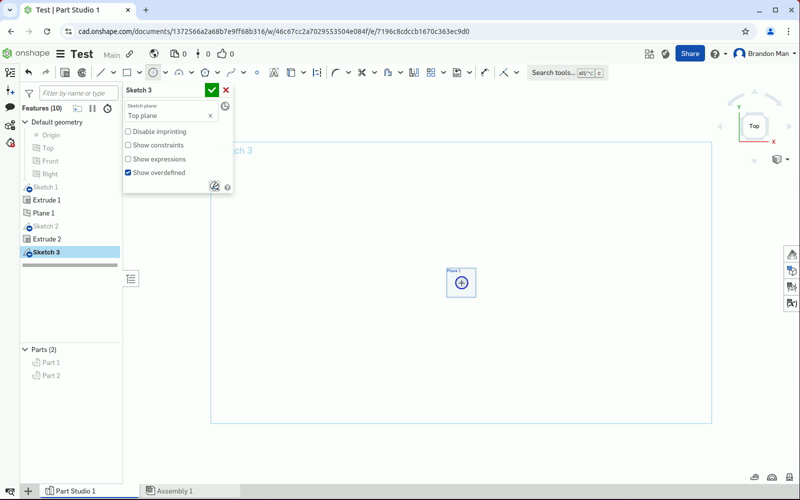
click(461, 282)
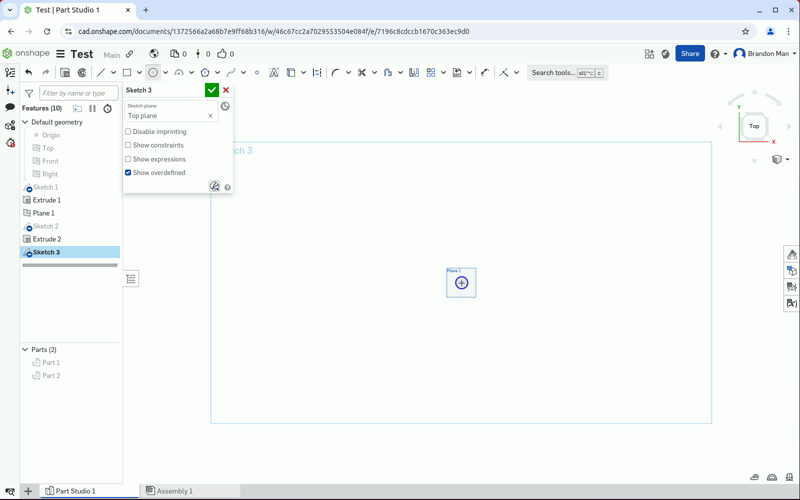
key_up(shift)
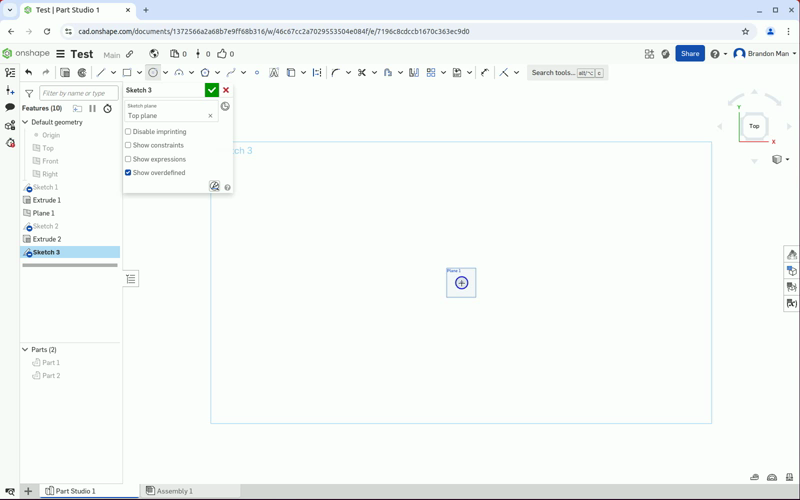
mouse_move(465, 282)
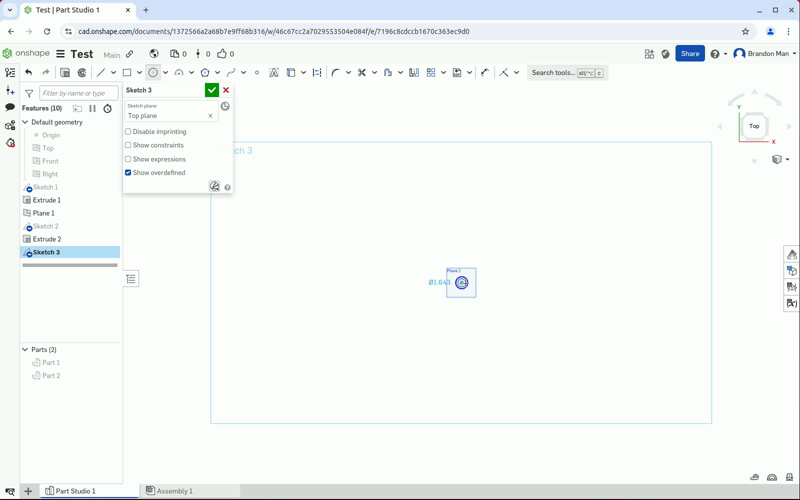
scroll(6)
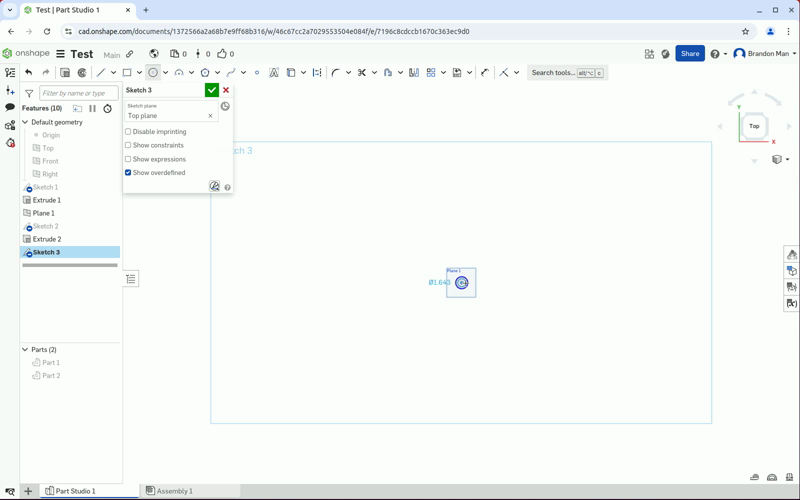
scroll(6)
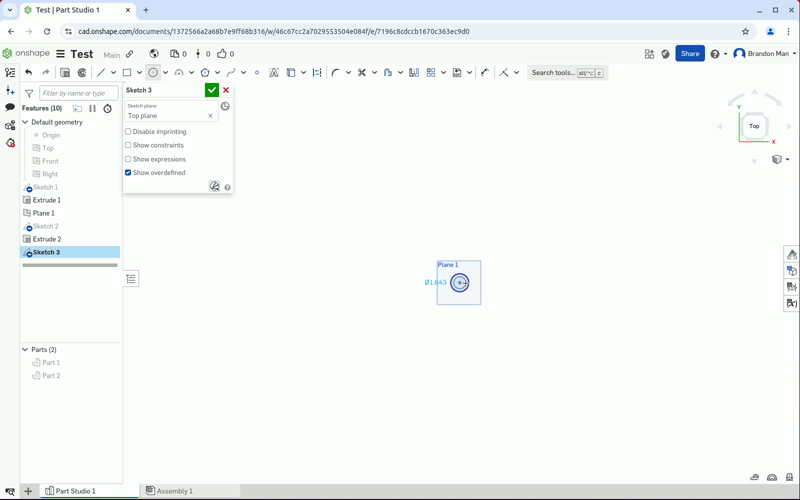
scroll(6)
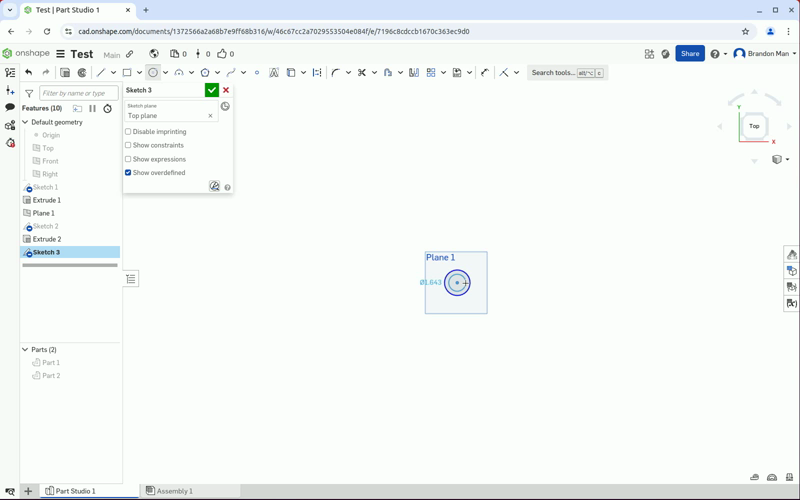
scroll(6)
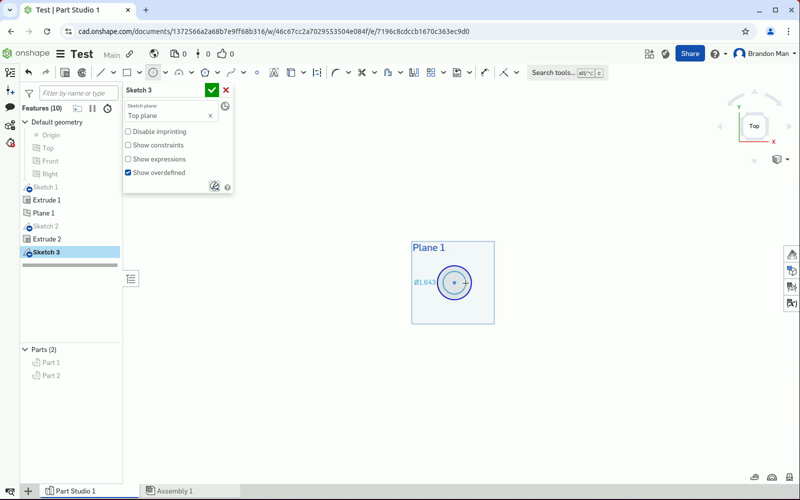
scroll(6)
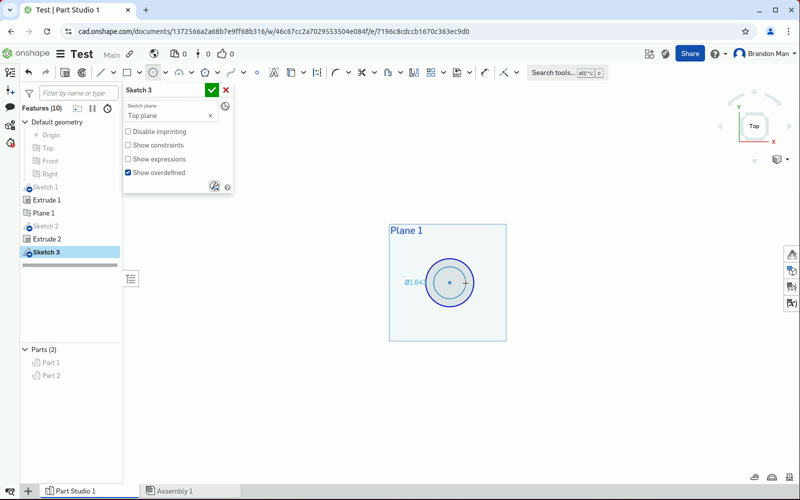
scroll(6)
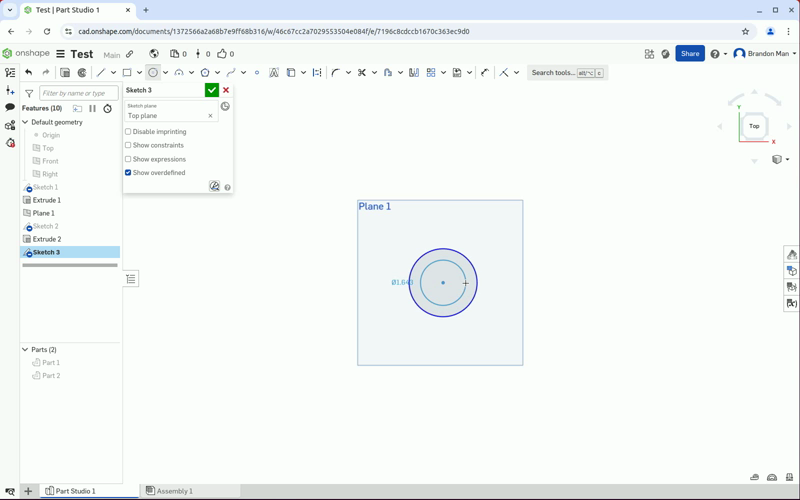
scroll(6)
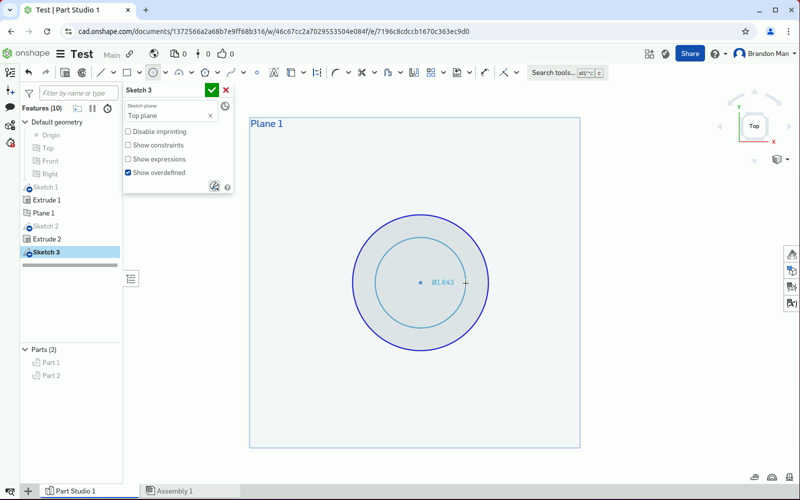
click(465, 282)
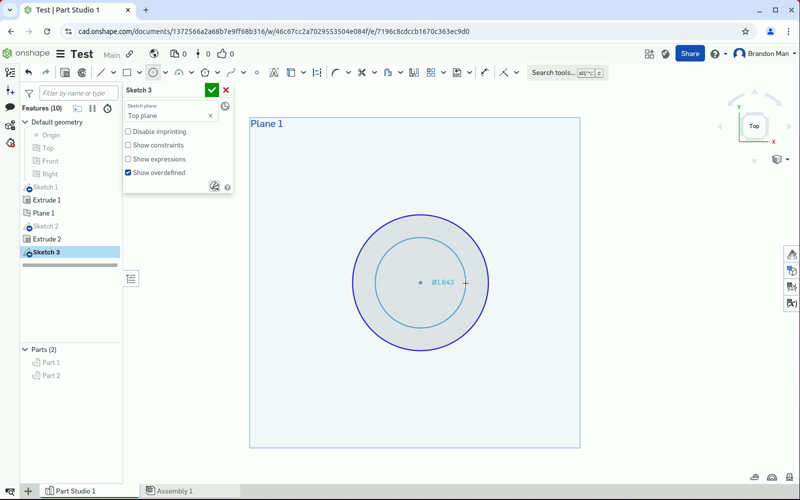
scroll(-6)
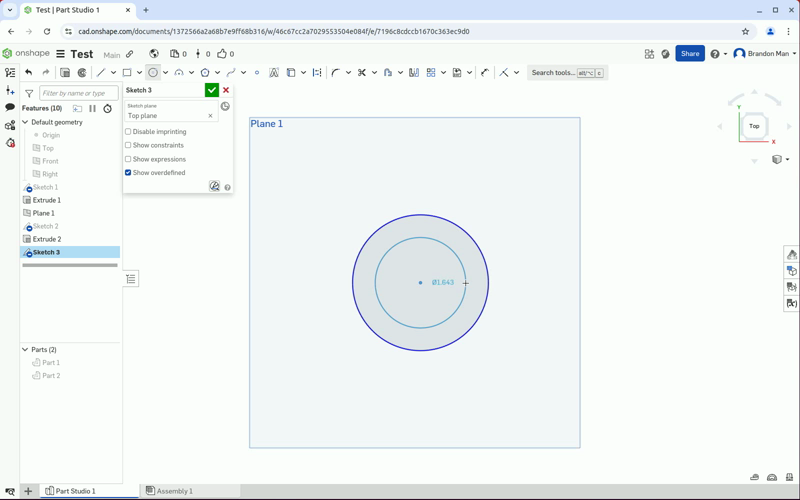
scroll(-6)
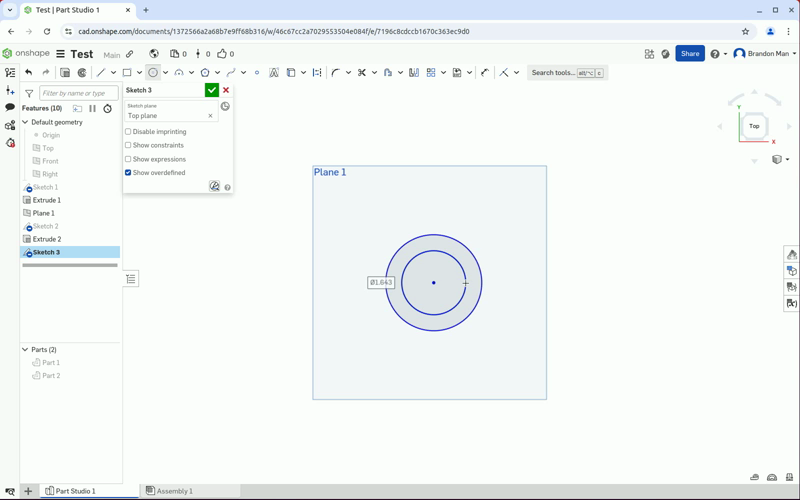
scroll(-6)
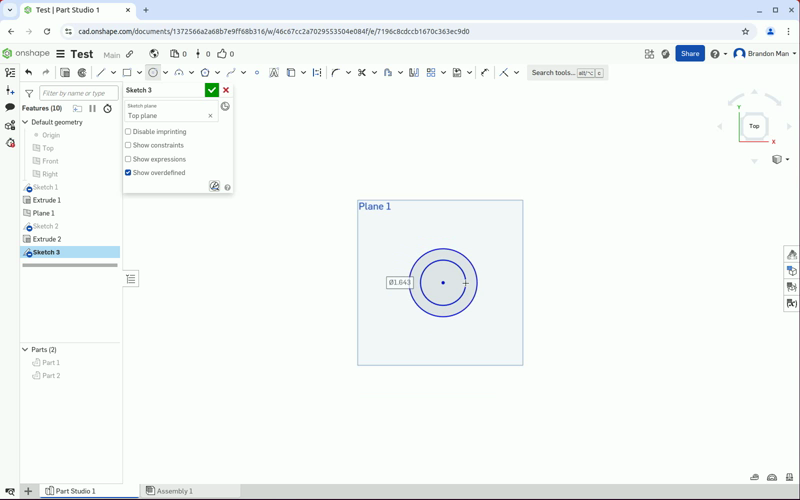
scroll(-6)
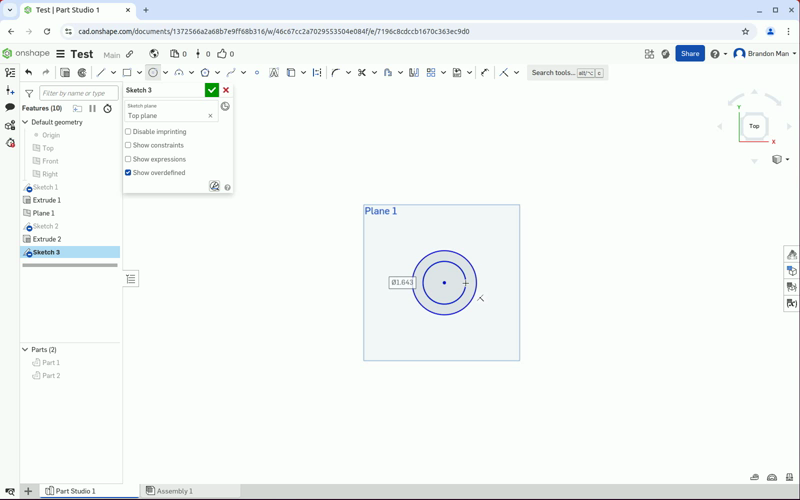
scroll(-6)
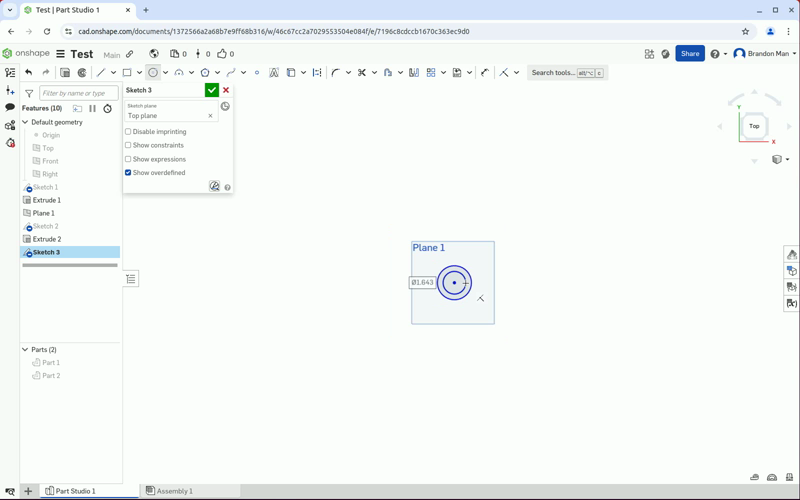
scroll(-6)
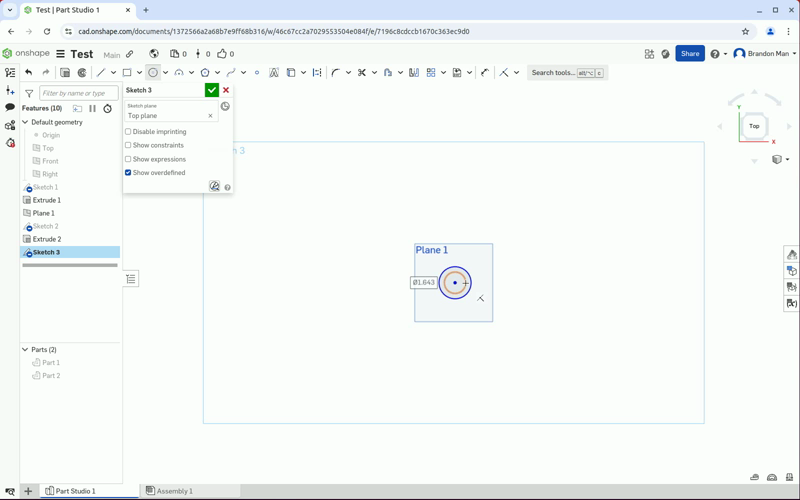
scroll(-6)
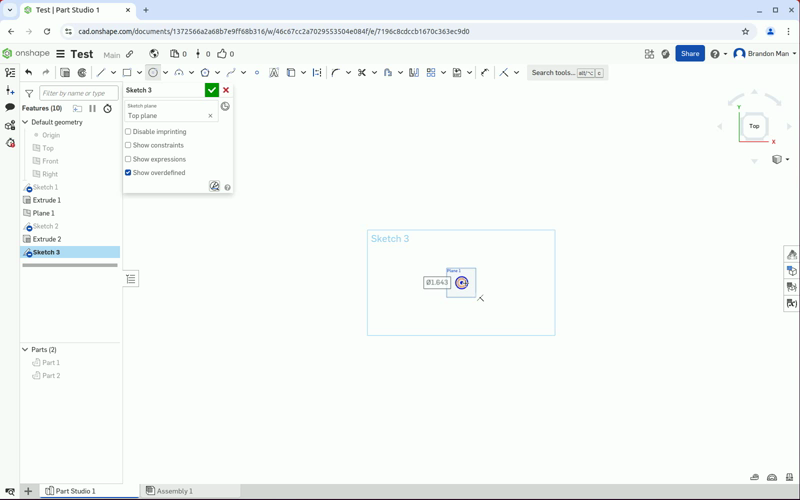
key(esc)
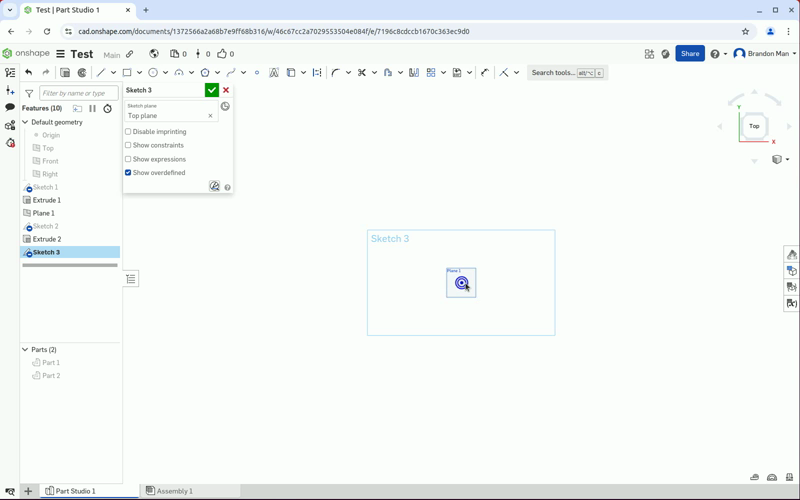
mouse_move(458, 285)
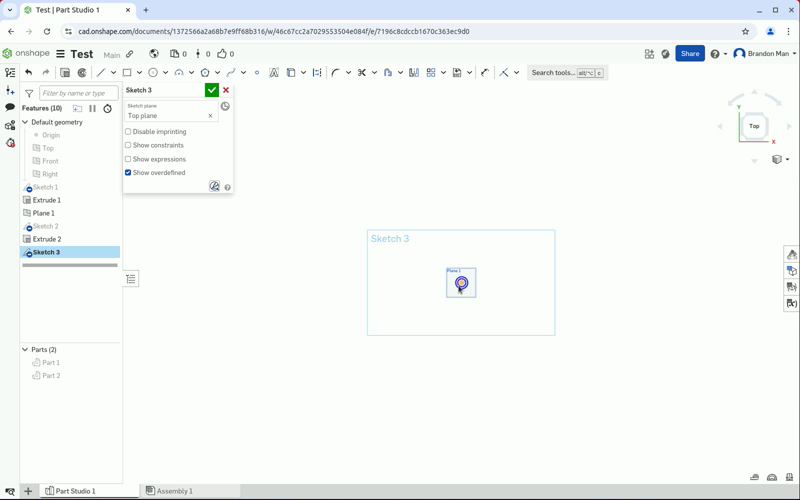
scroll(6)
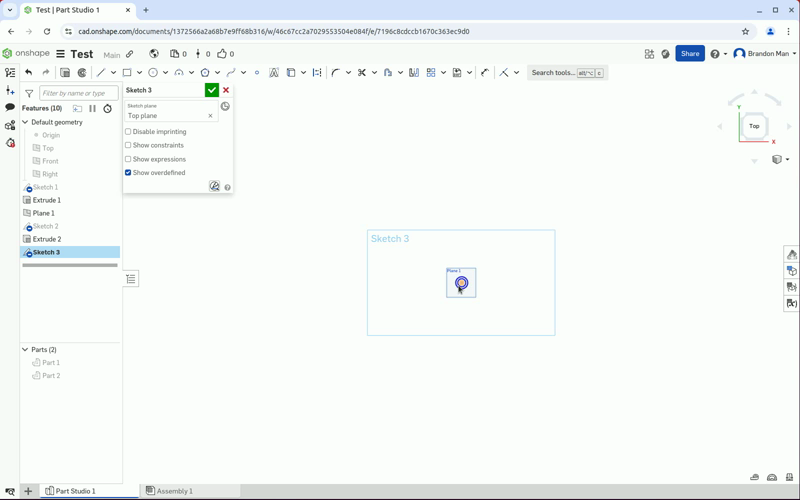
scroll(6)
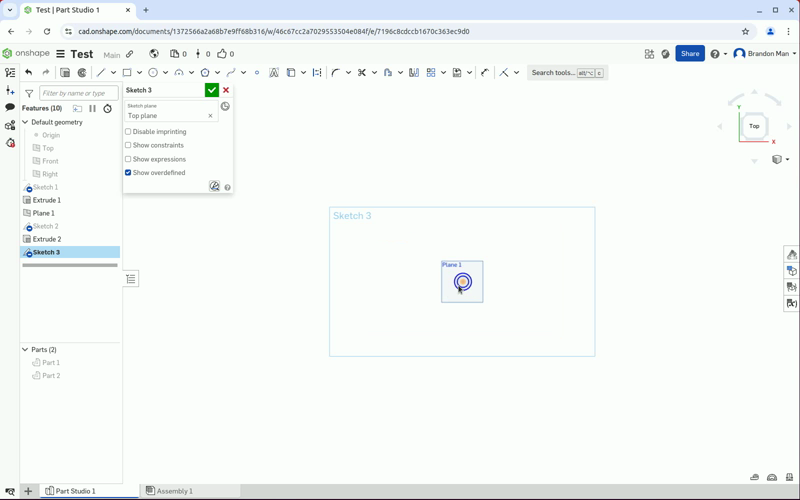
scroll(6)
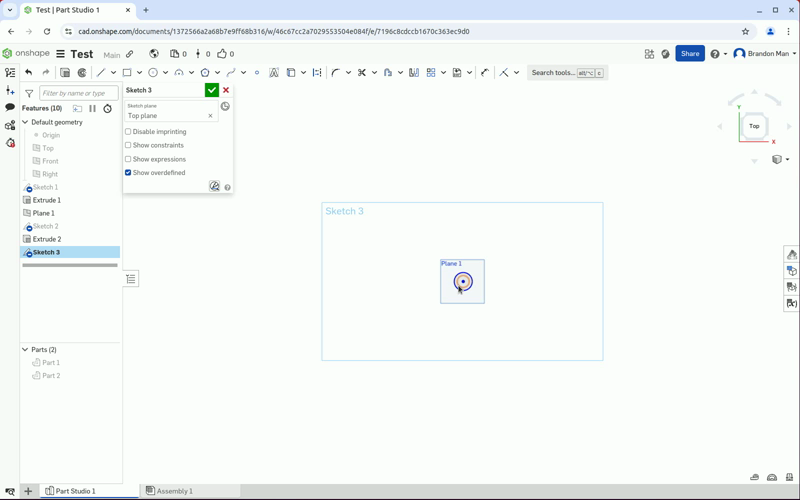
scroll(6)
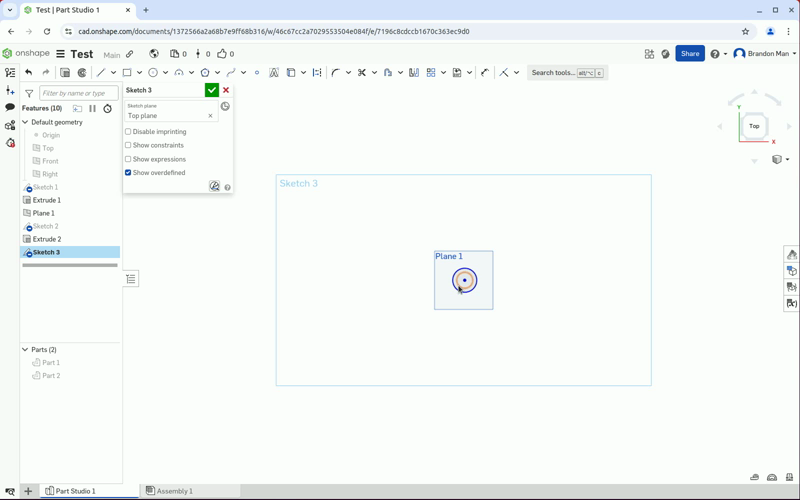
scroll(6)
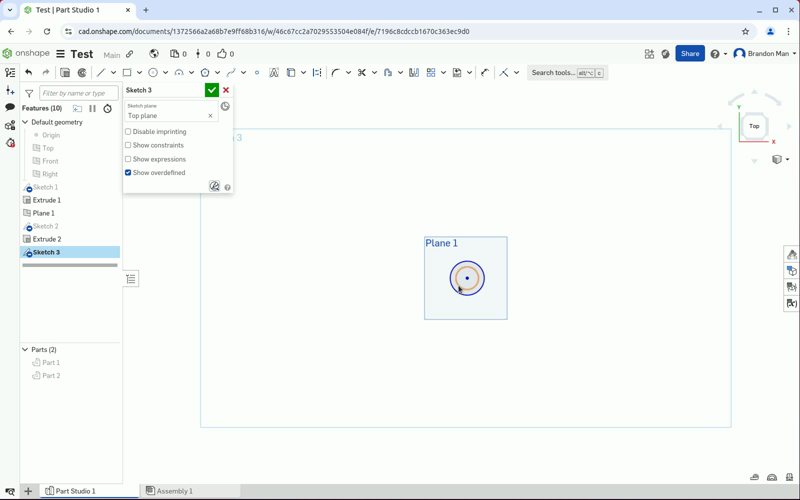
scroll(6)
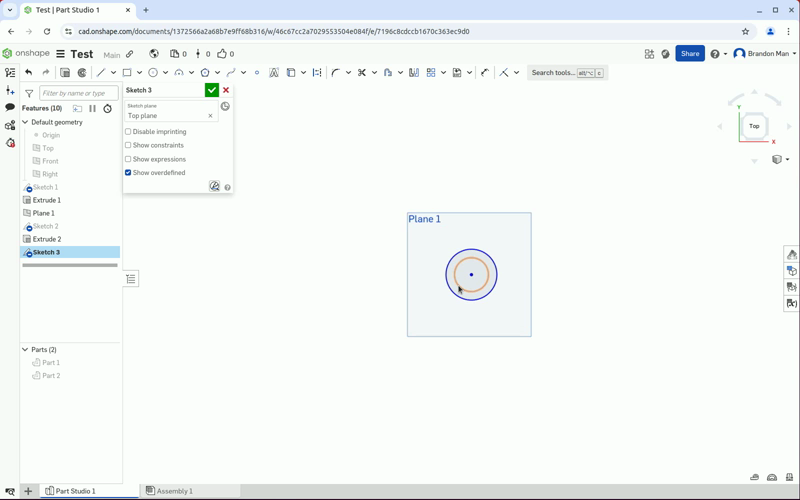
scroll(6)
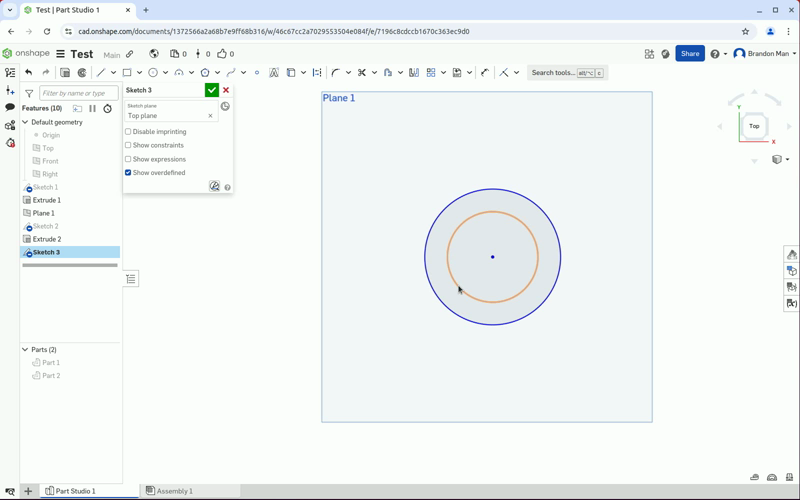
click(458, 285)
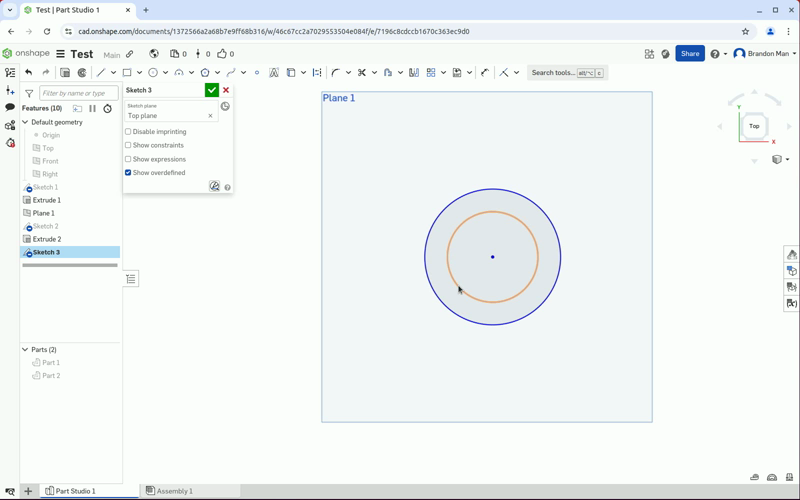
scroll(-6)
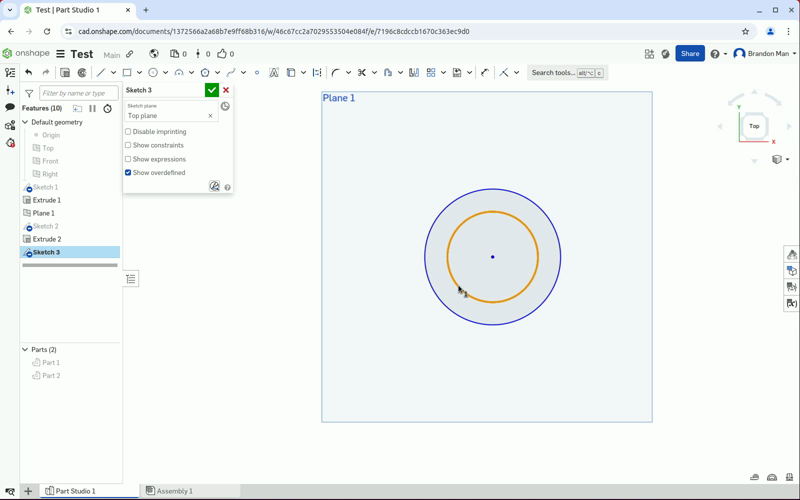
scroll(-6)
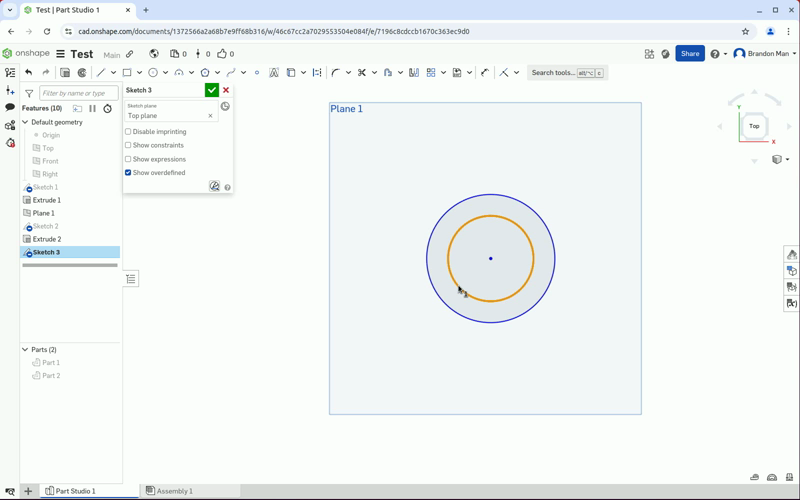
scroll(-6)
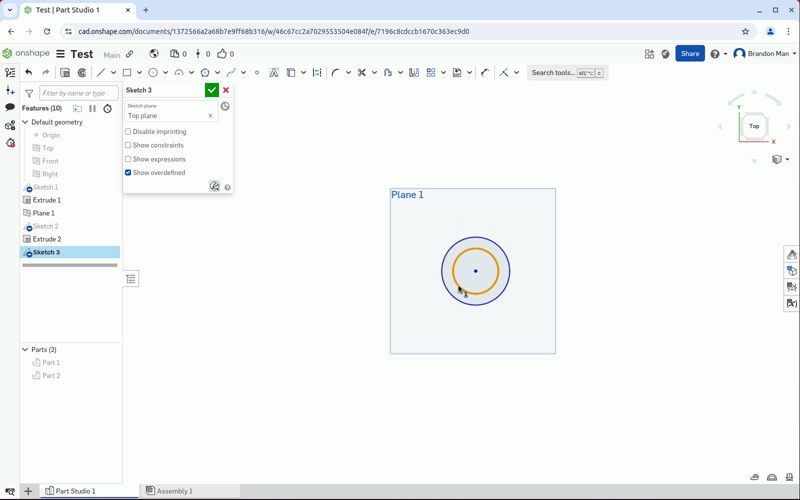
scroll(-6)
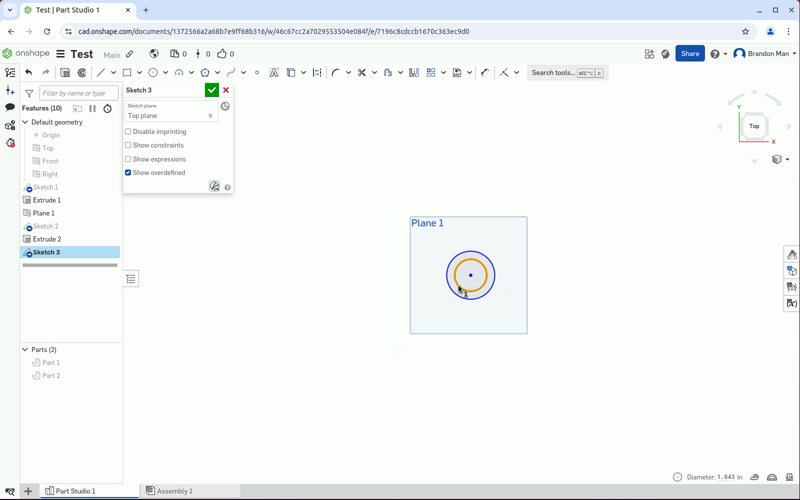
scroll(-6)
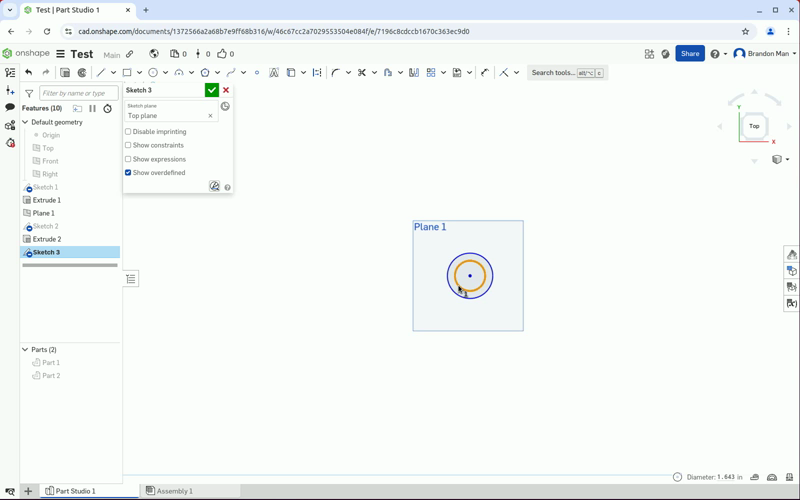
scroll(-6)
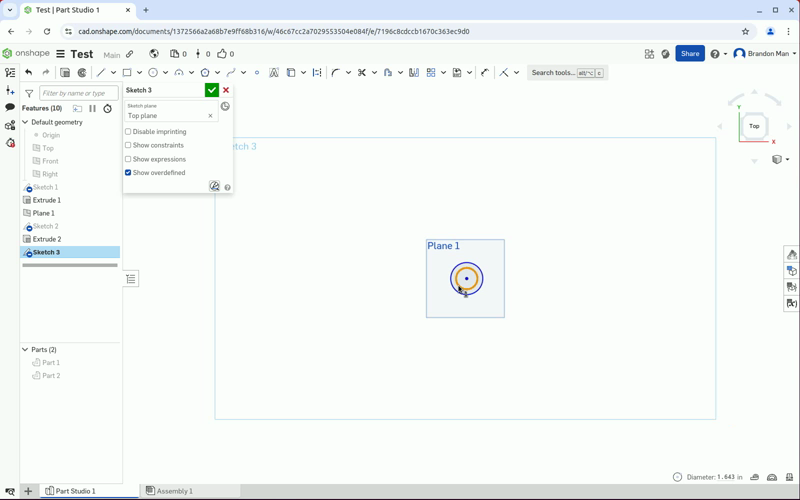
scroll(-6)
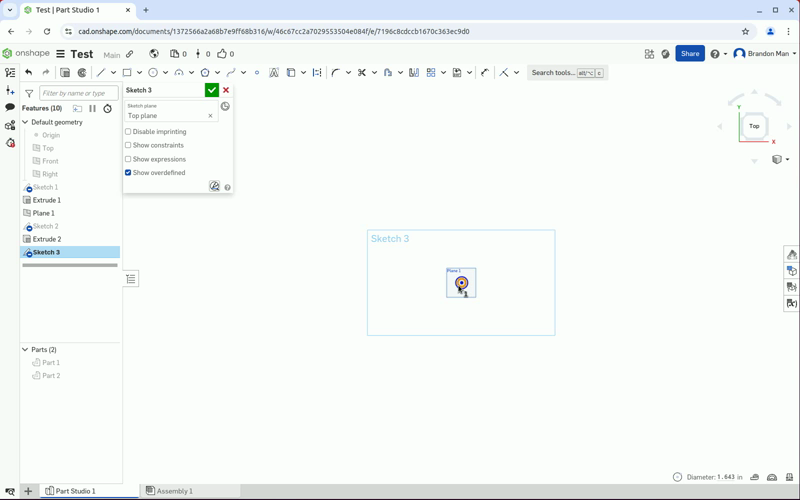
mouse_move(73, 352)
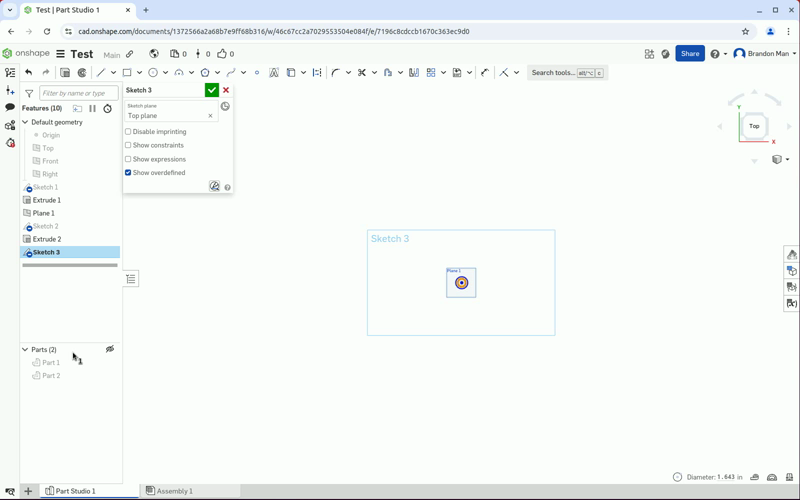
key(shift+y)
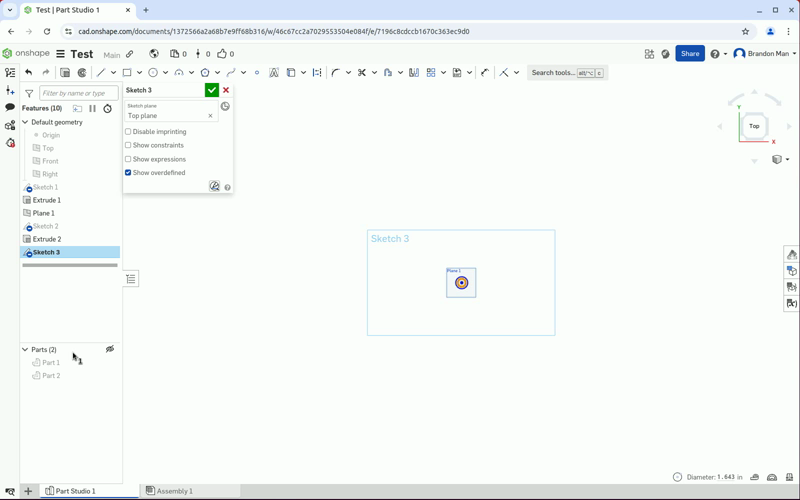
key(shift+e)
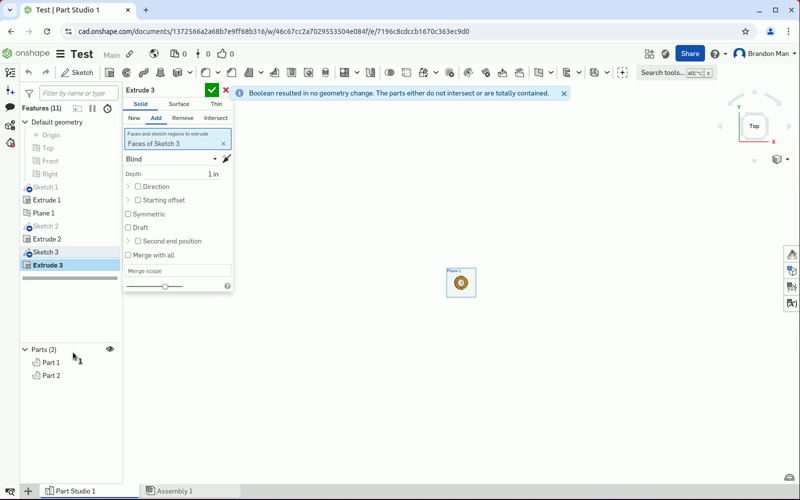
mouse_move(143, 106)
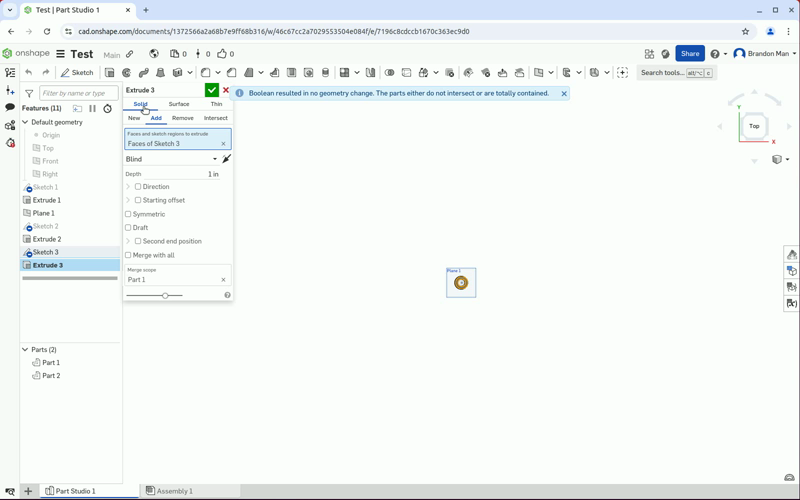
click(143, 106)
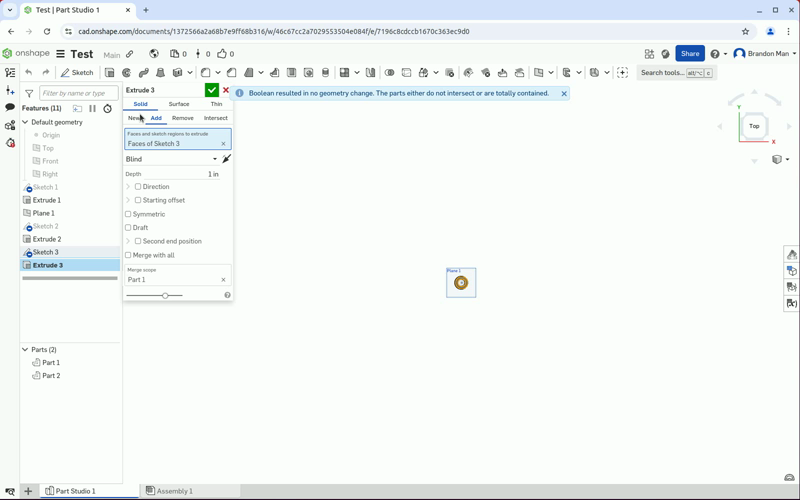
mouse_move(137, 120)
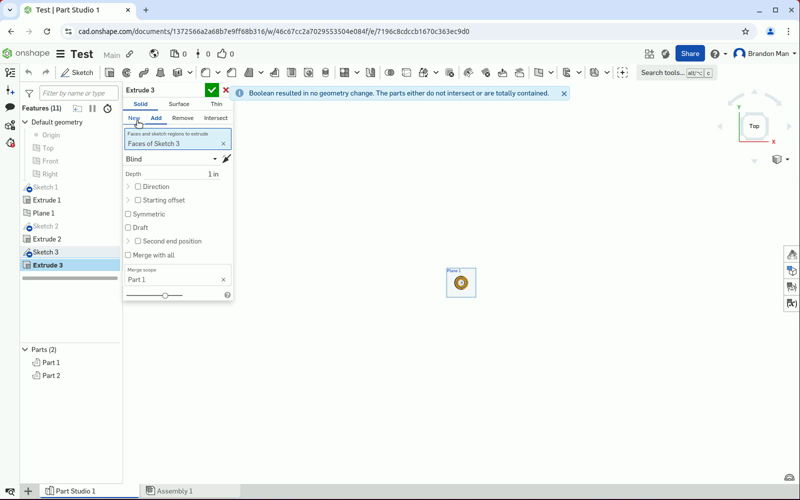
click(137, 120)
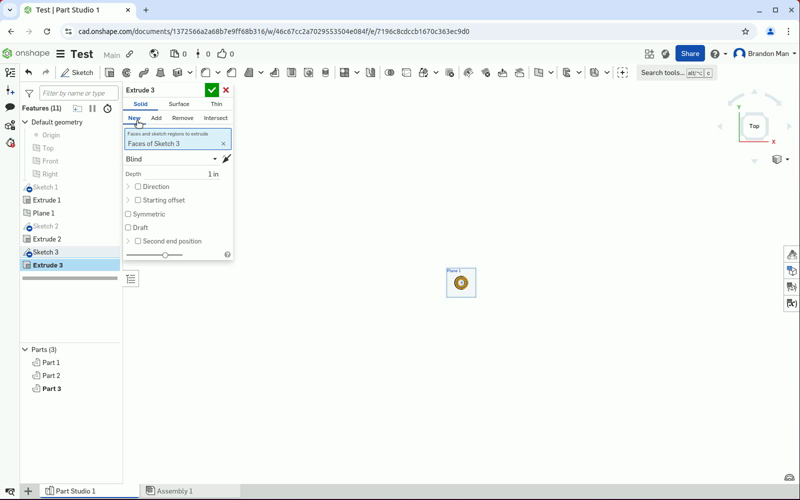
key(tab, 4)
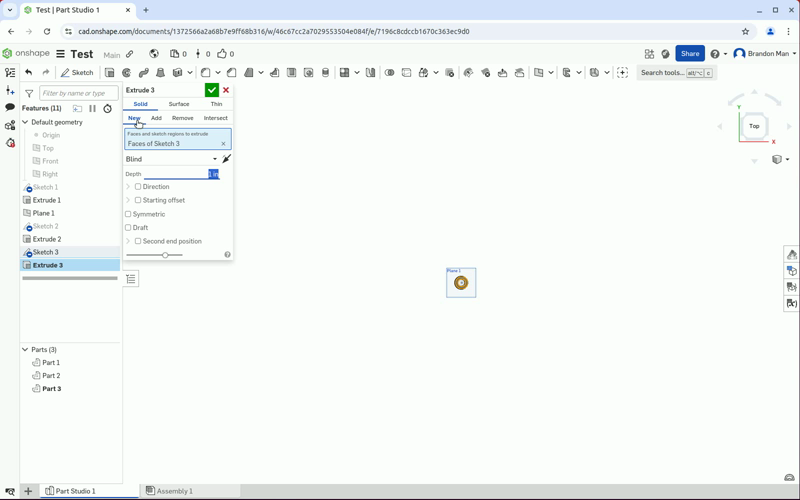
text(-1.204)
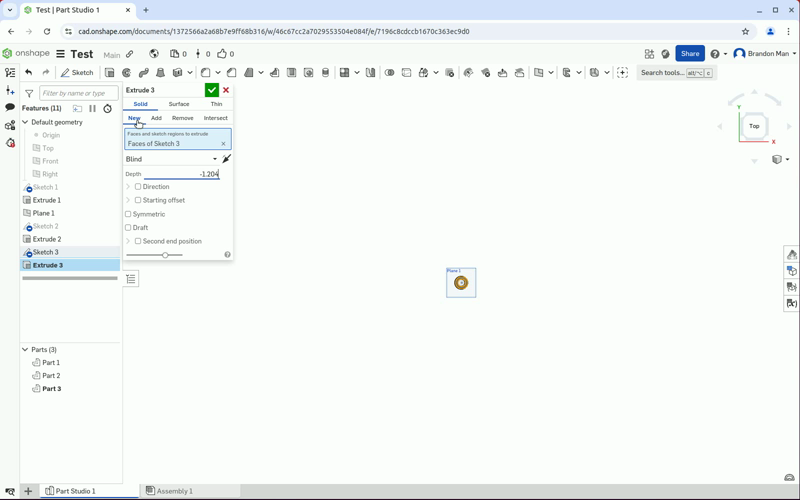
key(enter)
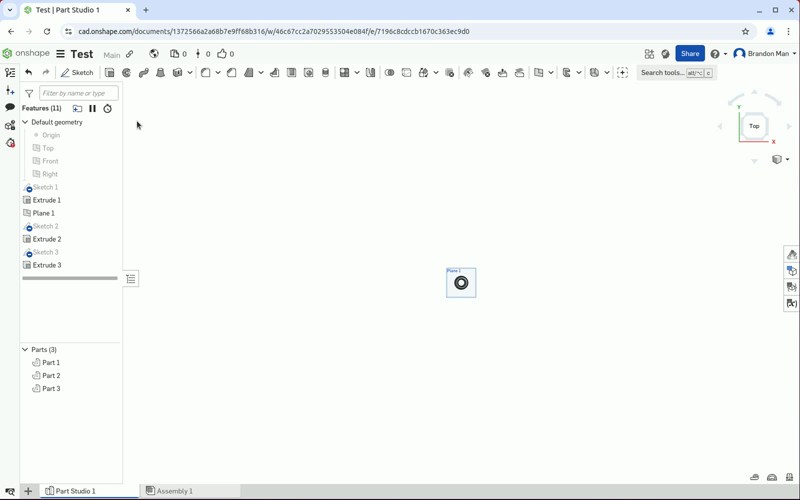
key(shift+h)
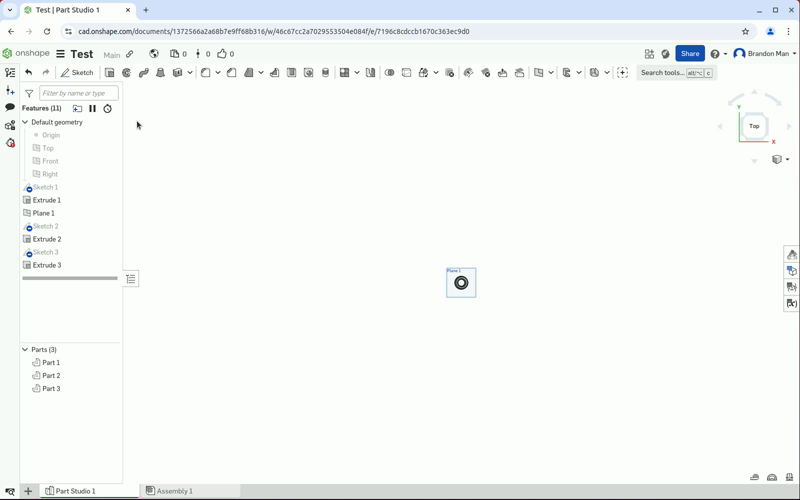
key(shift+h)
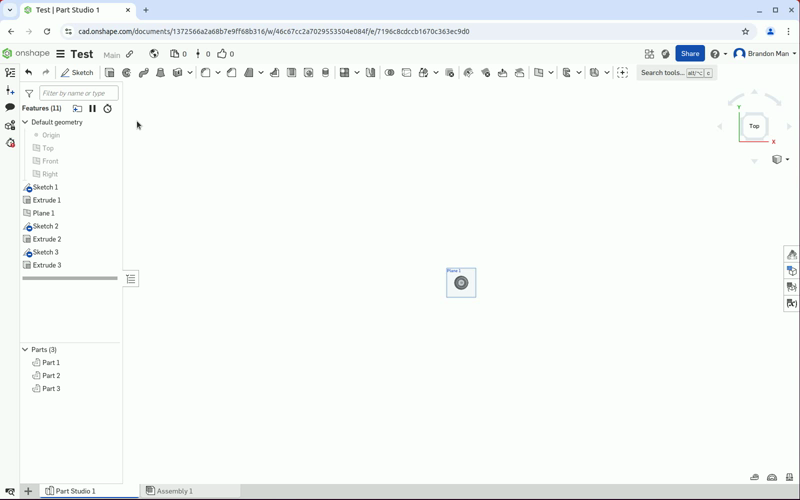
key(shift+7)
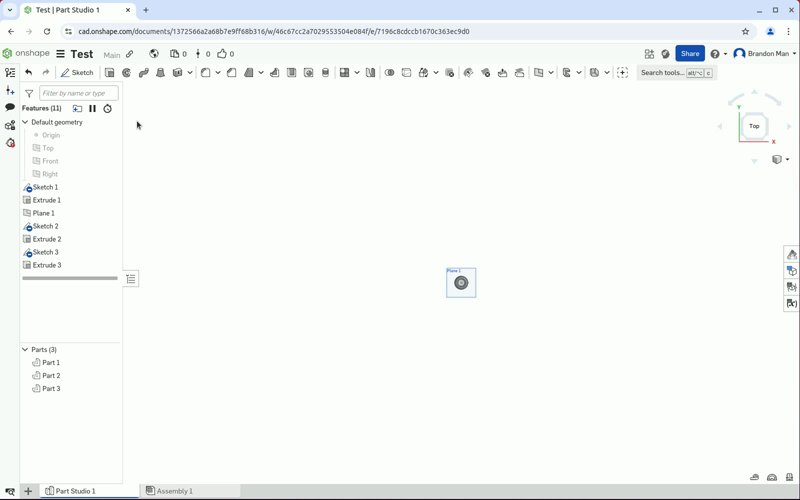
key(up, 3)
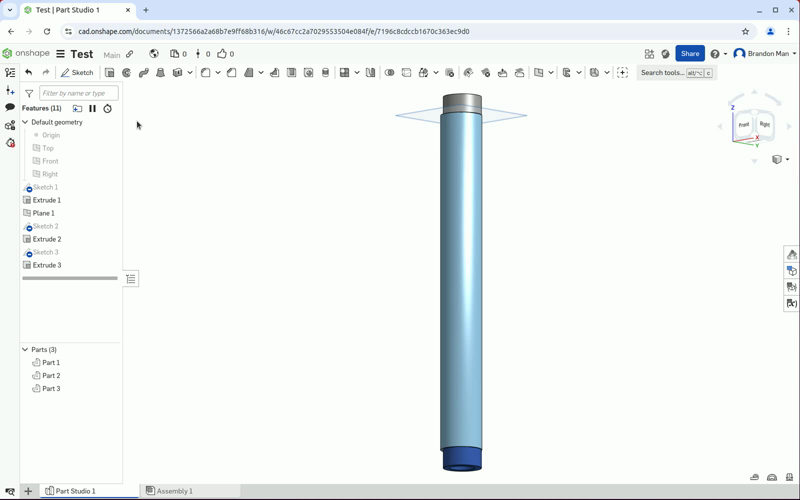
key(left, 3)
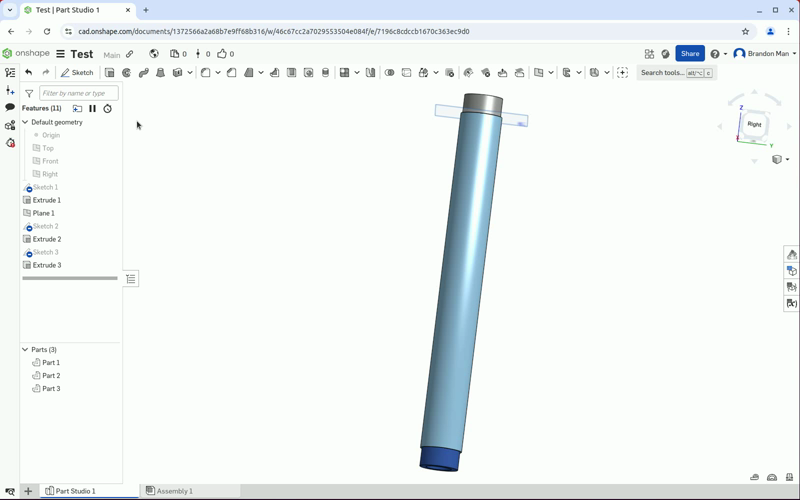
key(right, 3)
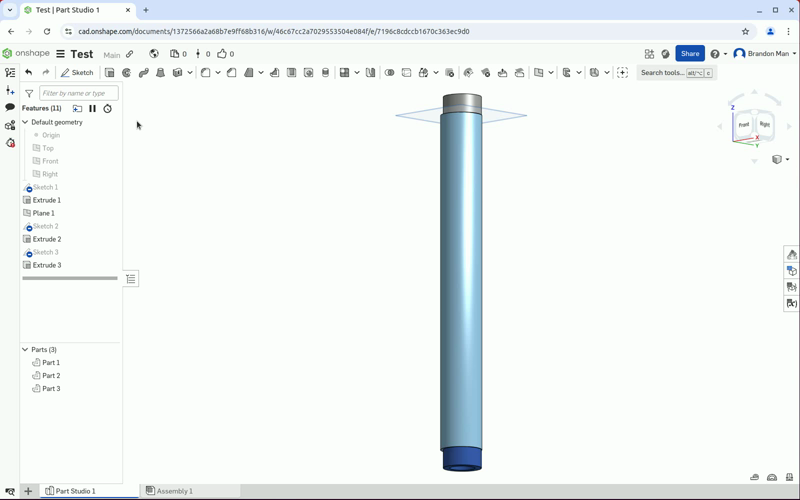
key(down, 3)
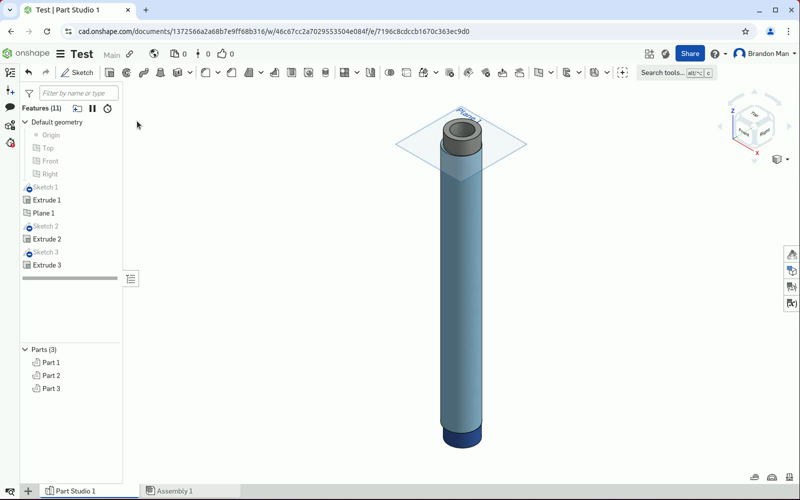
mouse_move(73, 189)
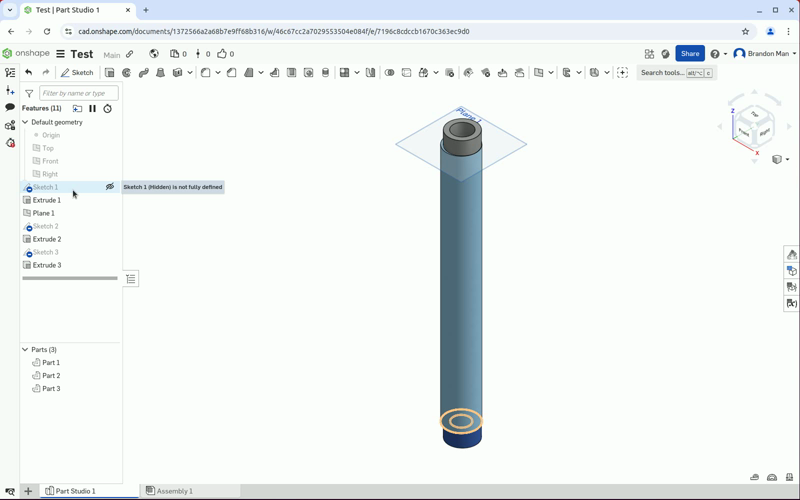
click(73, 189)